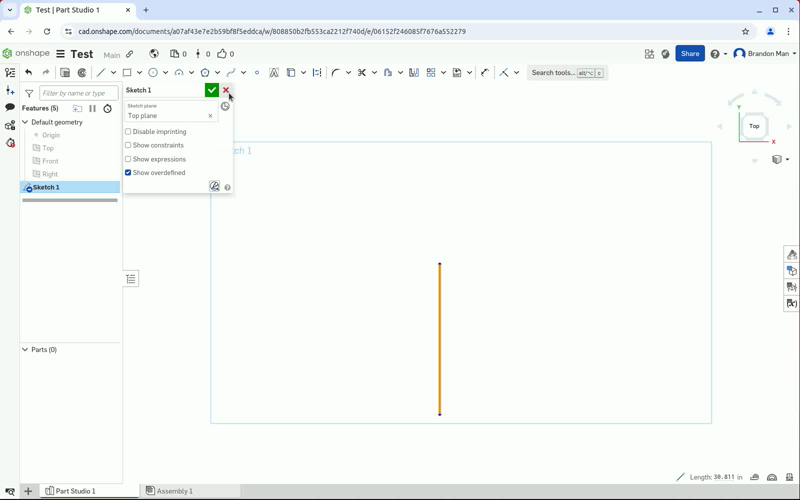
key(shift+h)
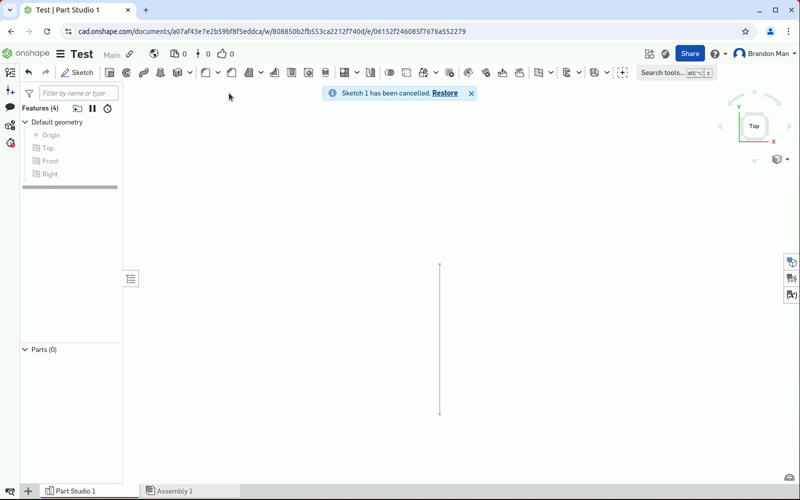
mouse_move(73, 352)
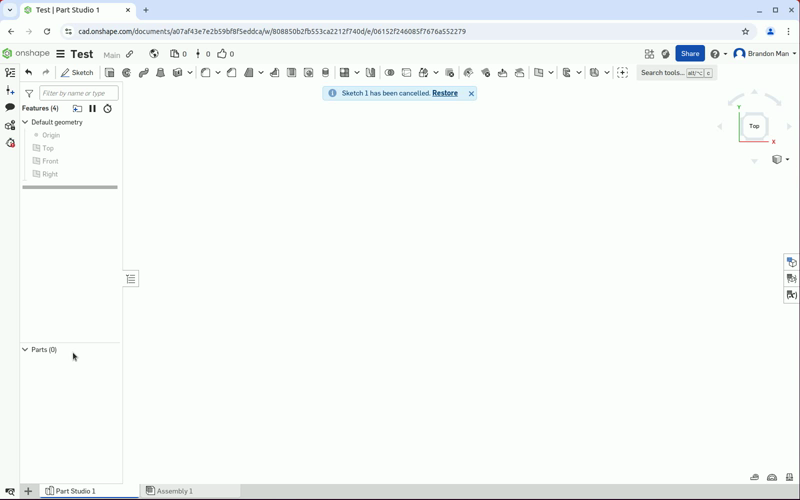
key(y)
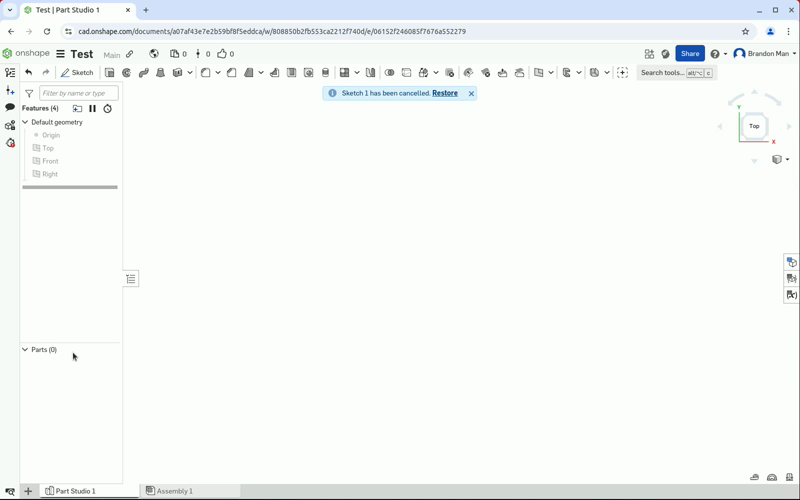
key(shift+p)
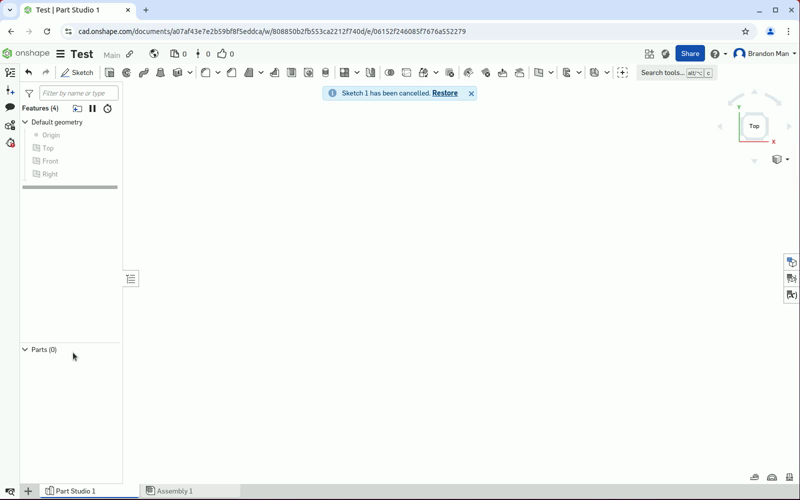
key(space)
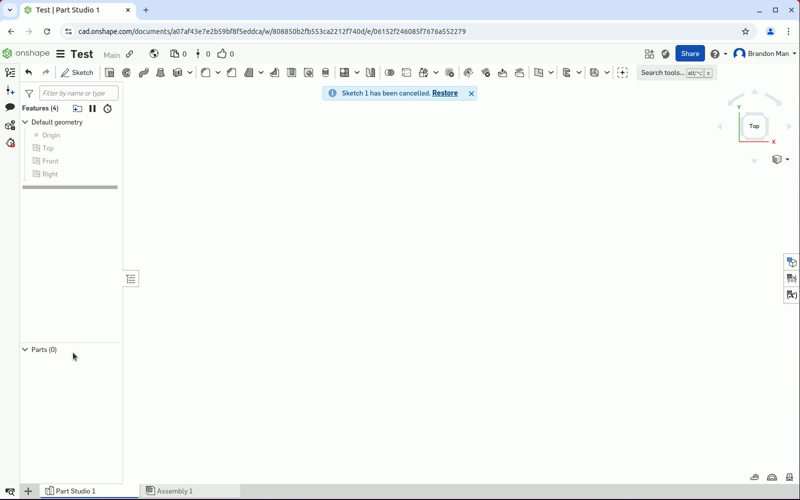
key_down(shift)
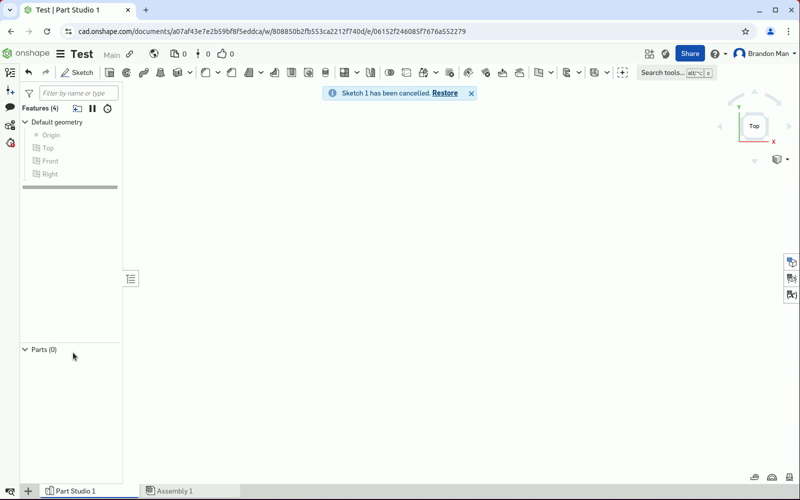
key(up)
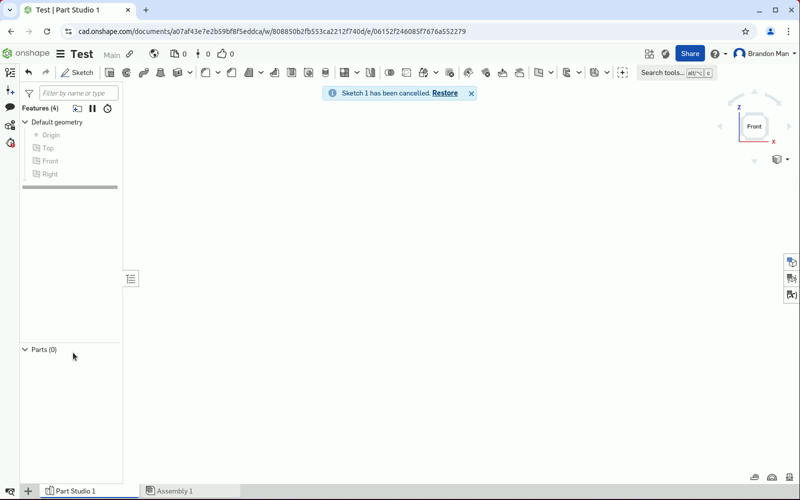
key_up(shift)
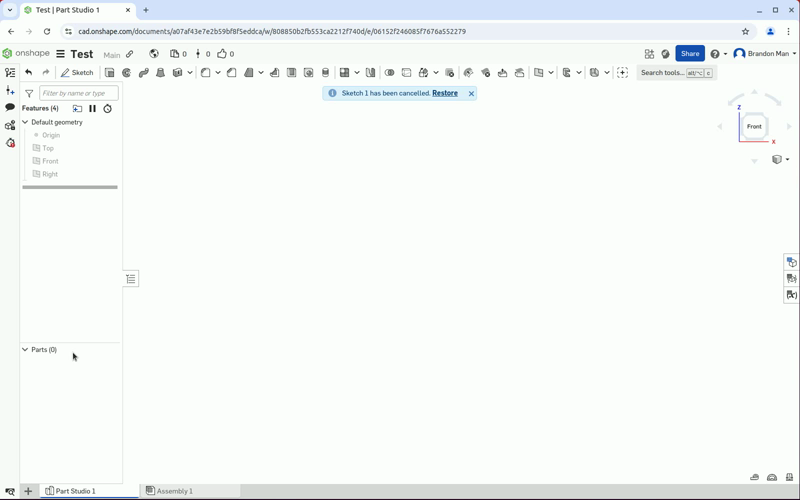
mouse_move(73, 352)
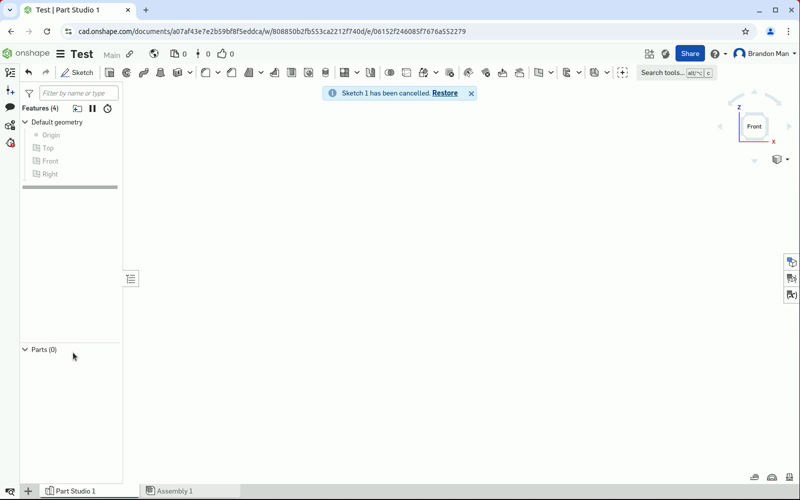
key(shift+y)
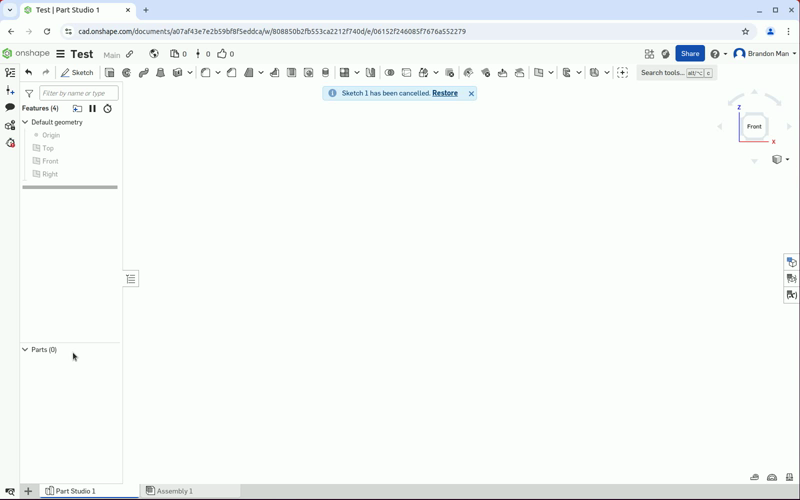
key(shift+s)
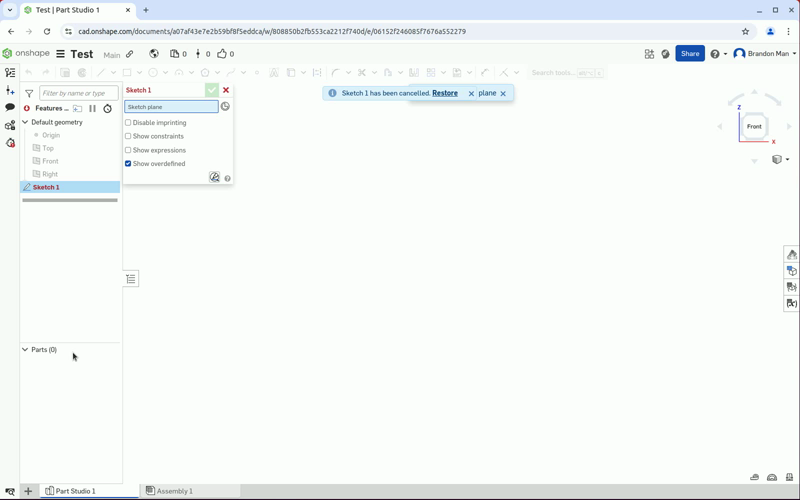
mouse_move(73, 163)
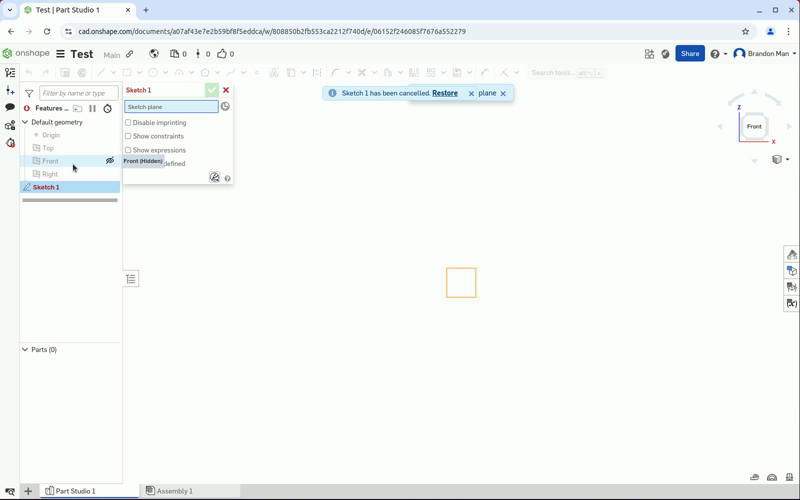
click(73, 163)
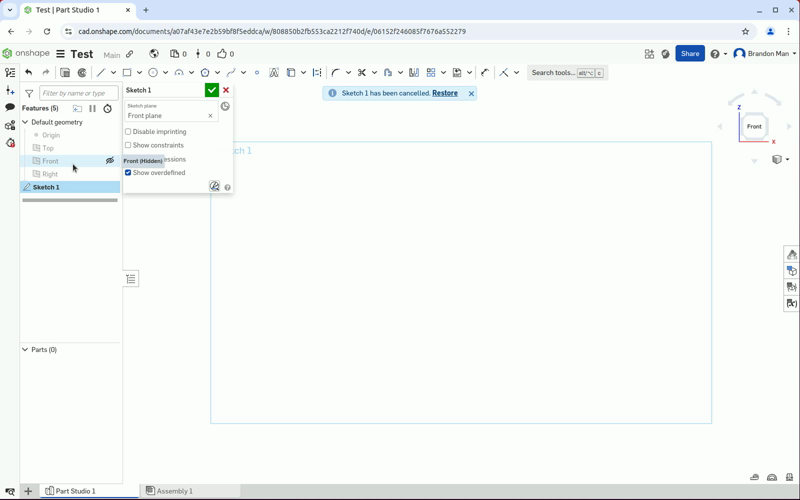
mouse_move(73, 352)
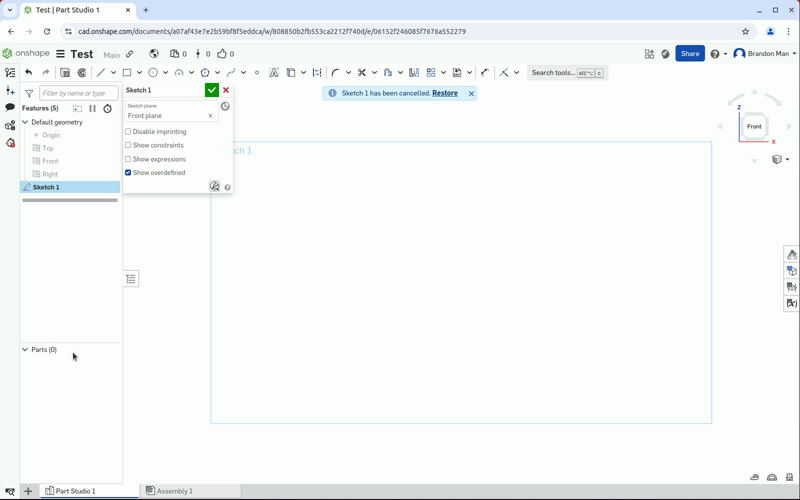
key(y)
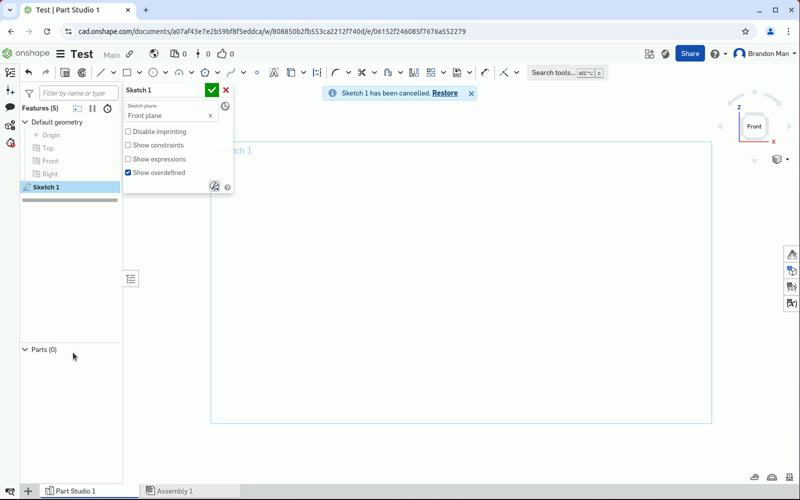
key(l)
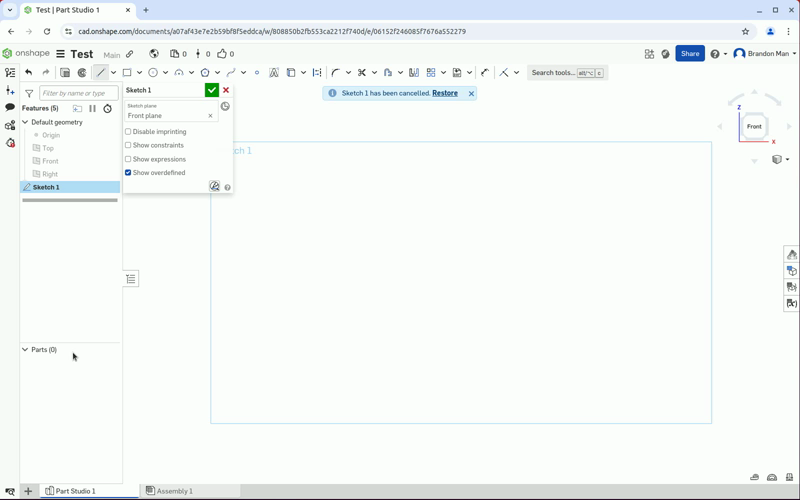
key_down(shift)
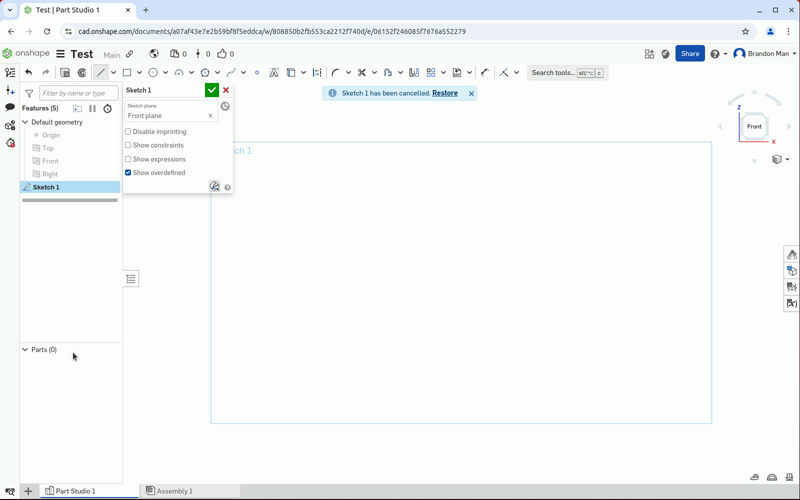
mouse_move(395, 337)
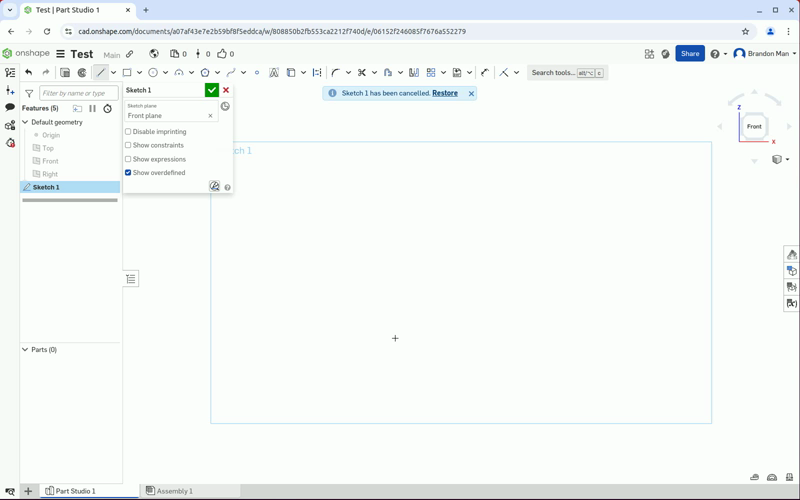
click(395, 337)
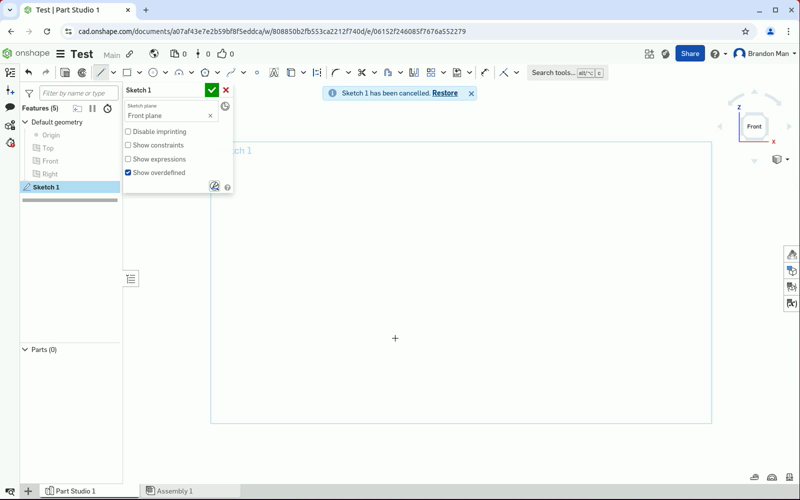
key_up(shift)
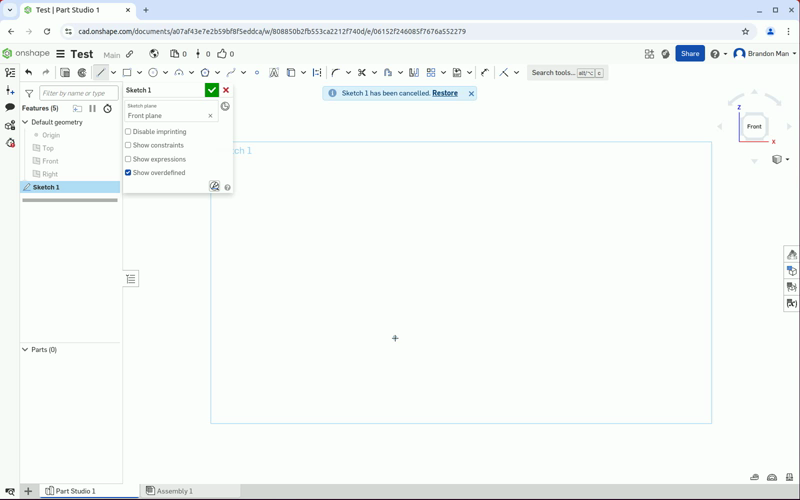
key_down(shift)
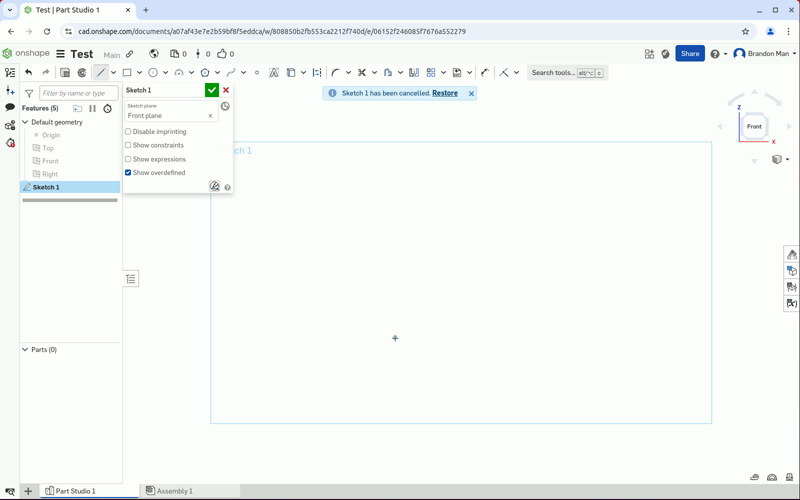
mouse_move(425, 337)
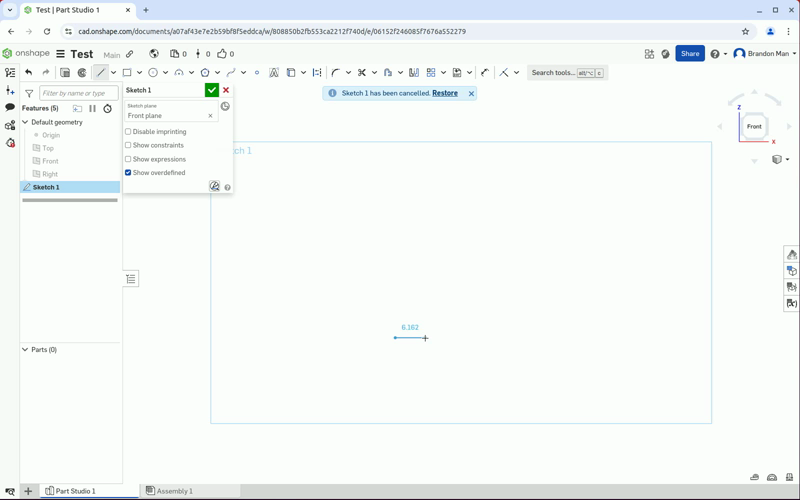
mouse_move(454, 337)
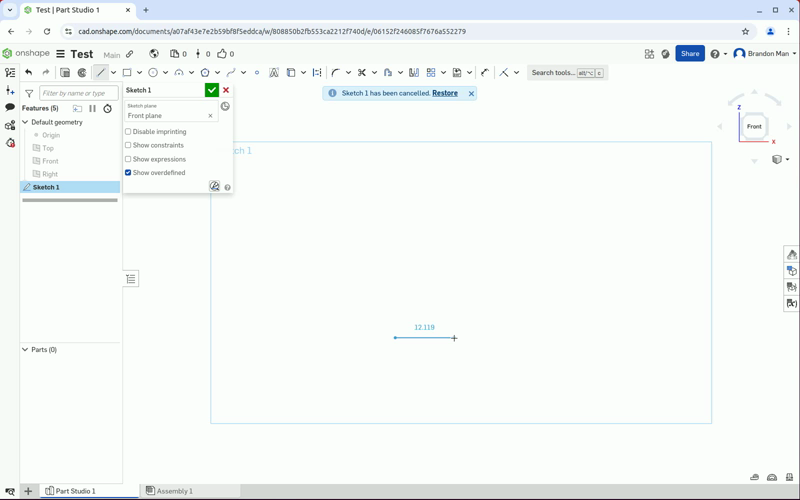
click(454, 337)
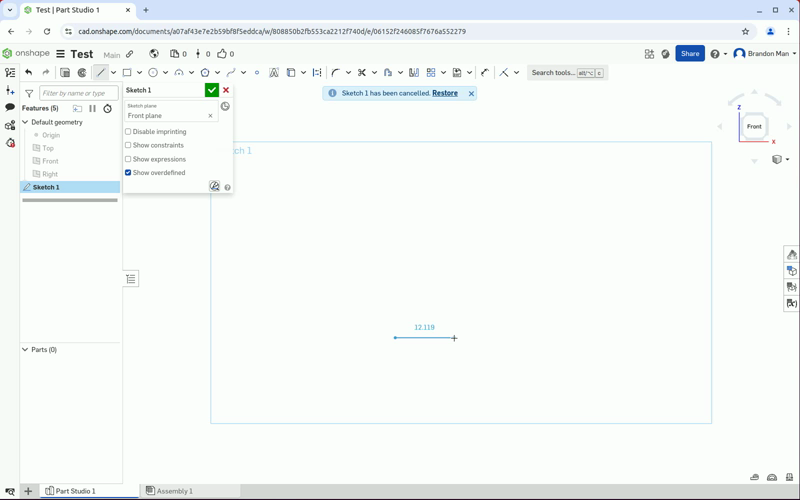
key_up(shift)
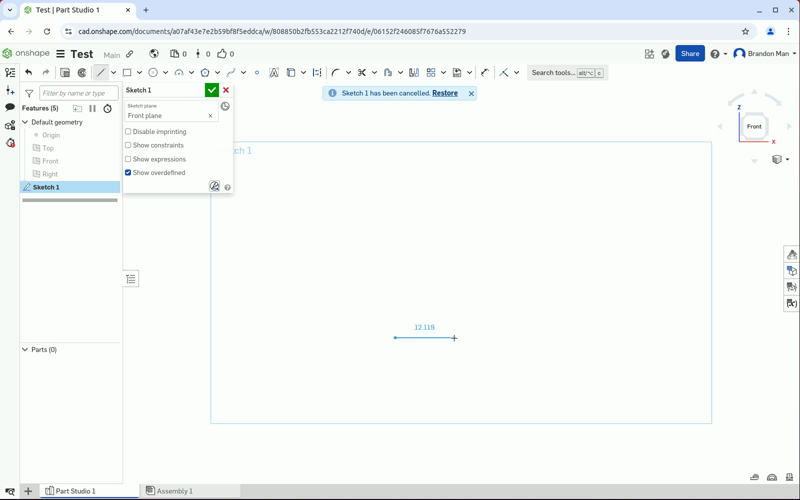
key_down(shift)
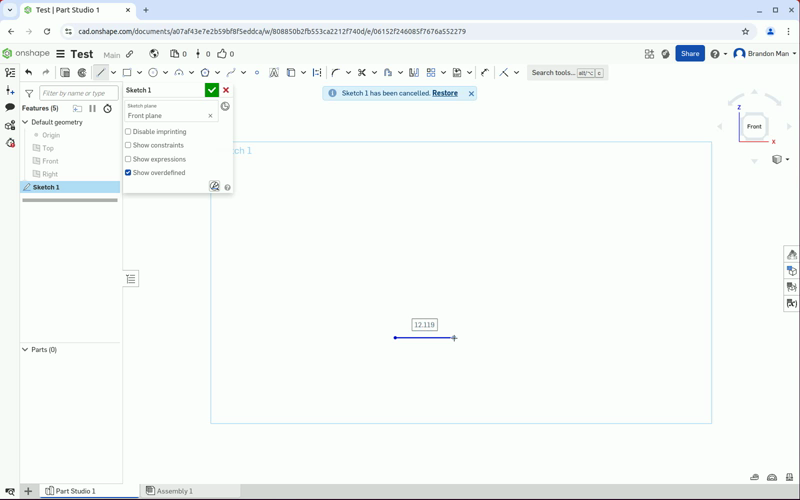
mouse_move(484, 337)
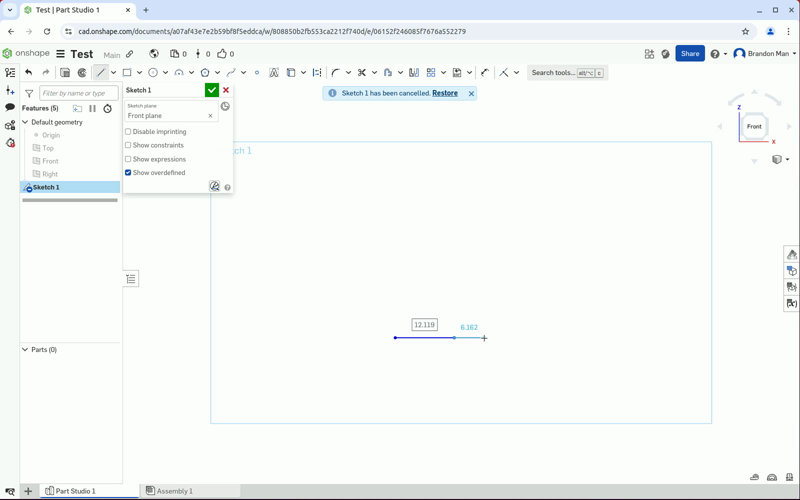
mouse_move(454, 295)
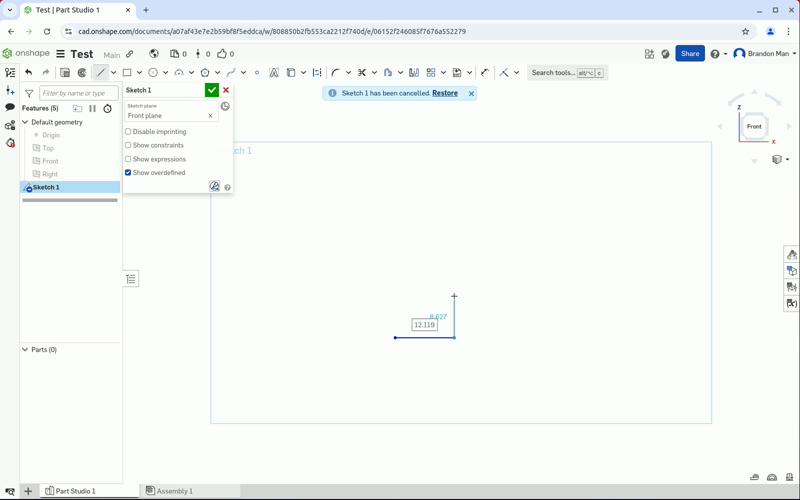
click(454, 295)
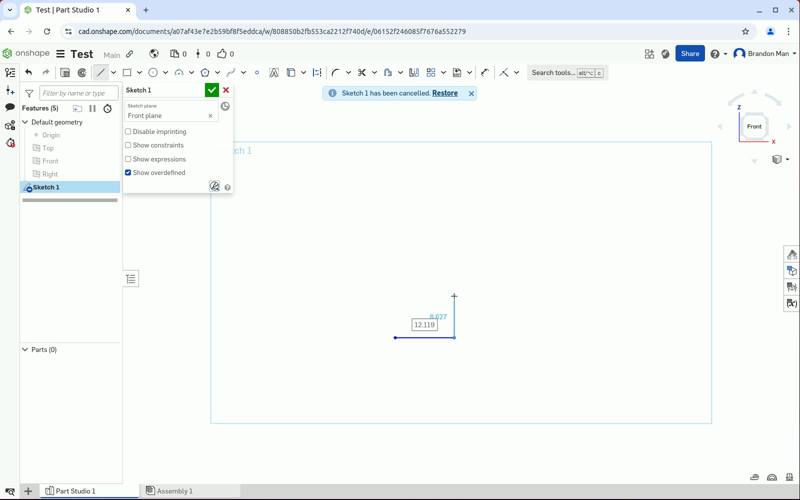
key_up(shift)
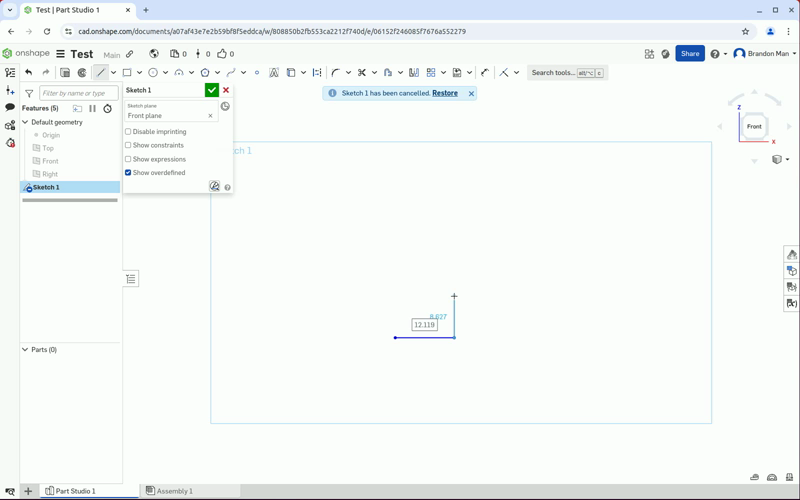
key_down(shift)
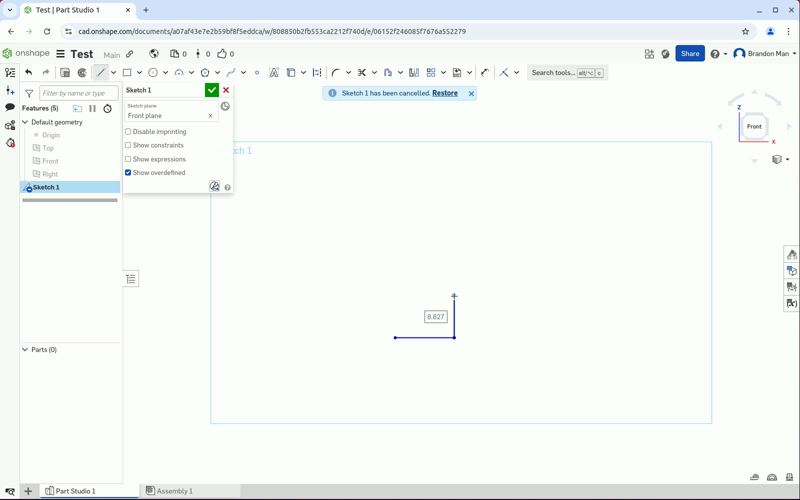
mouse_move(484, 295)
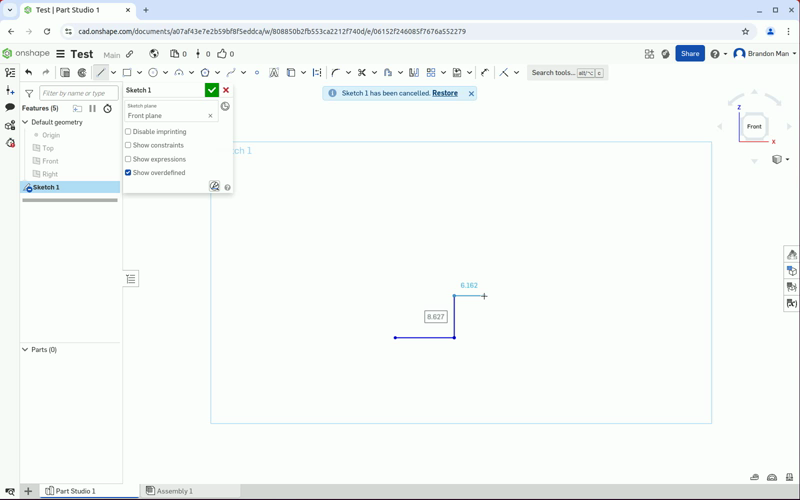
mouse_move(395, 295)
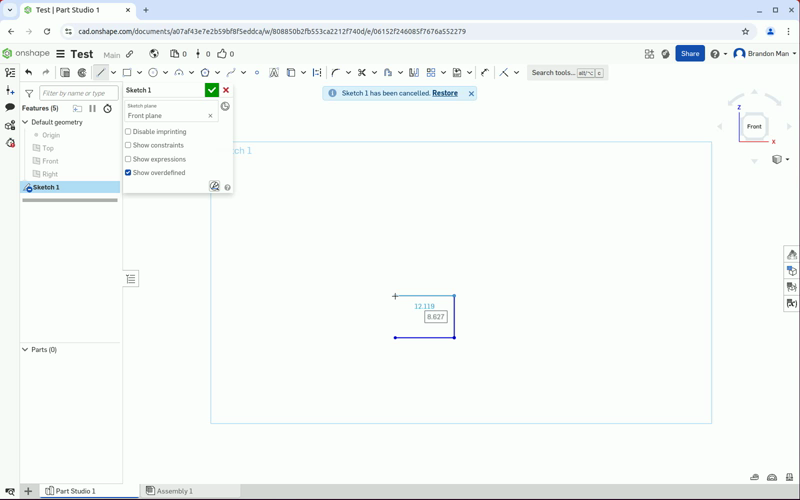
click(395, 295)
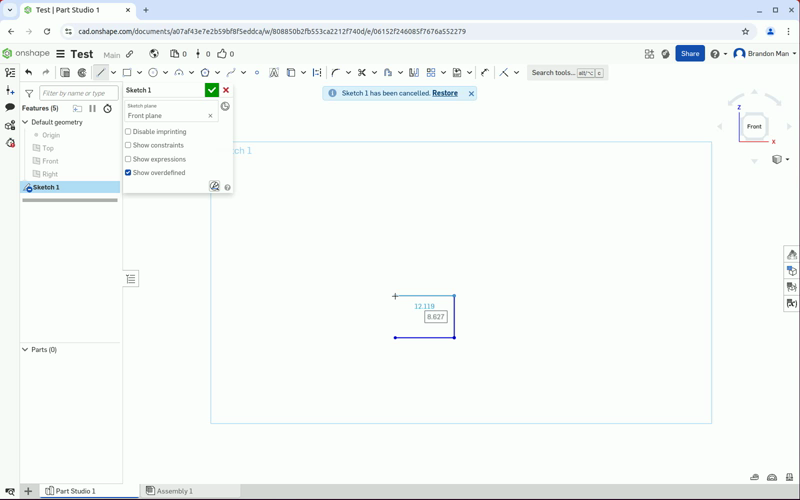
key_up(shift)
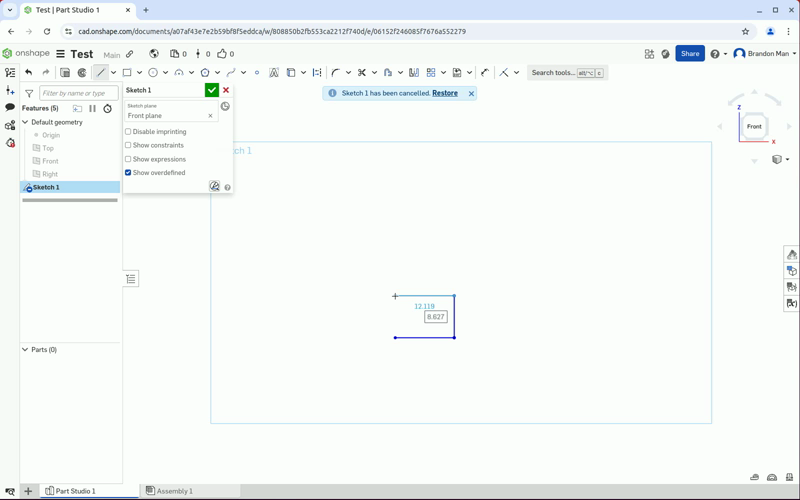
mouse_move(425, 295)
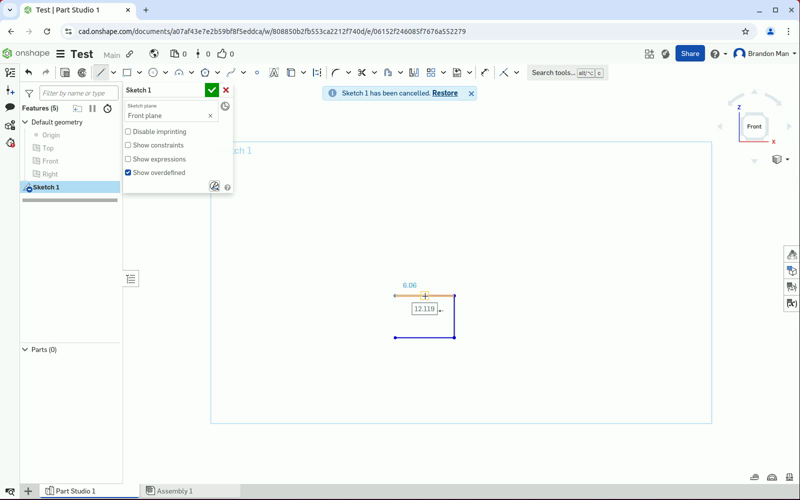
key_down(shift)
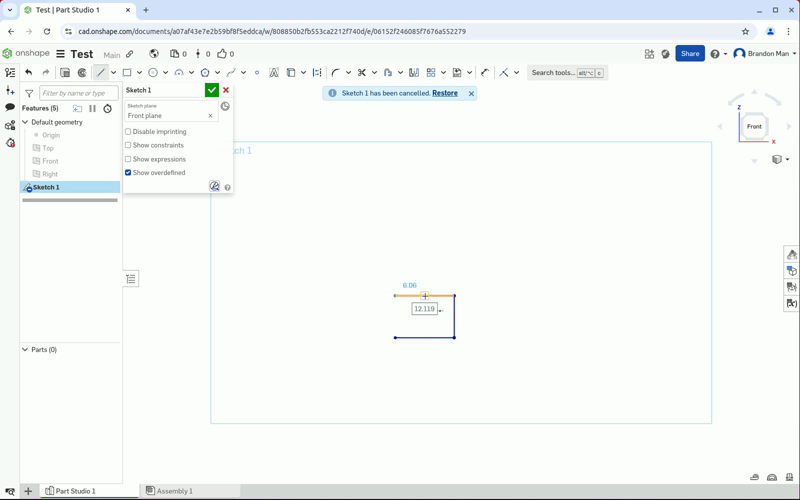
mouse_move(395, 337)
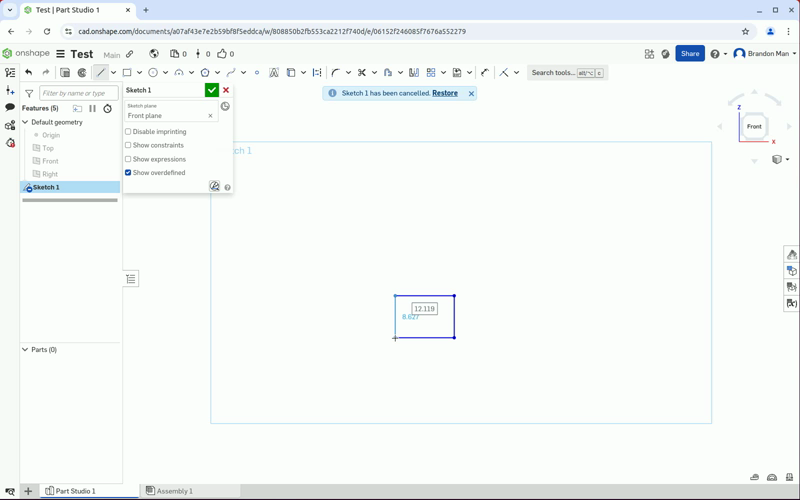
key_up(shift)
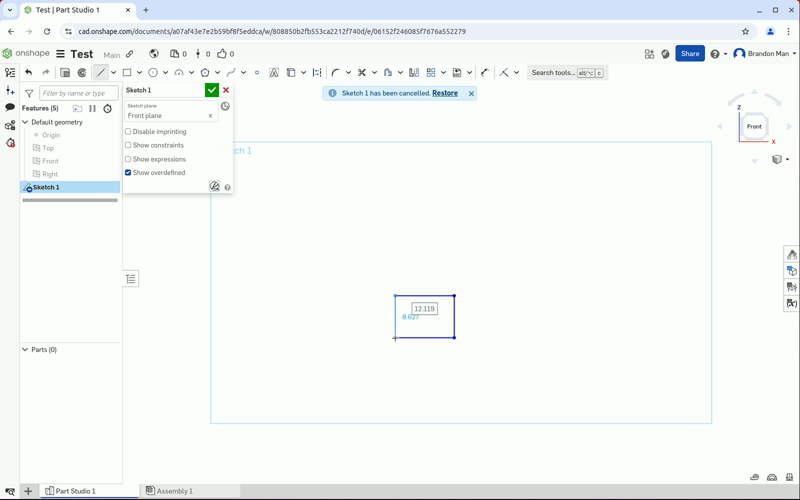
click(395, 337)
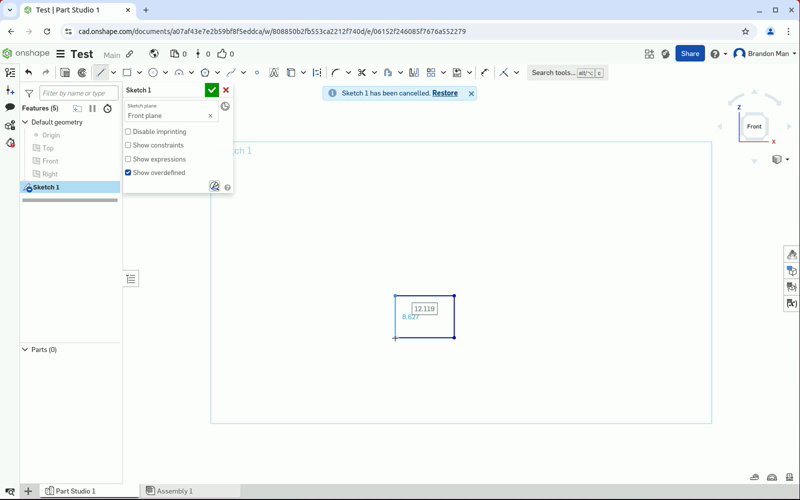
key(esc)
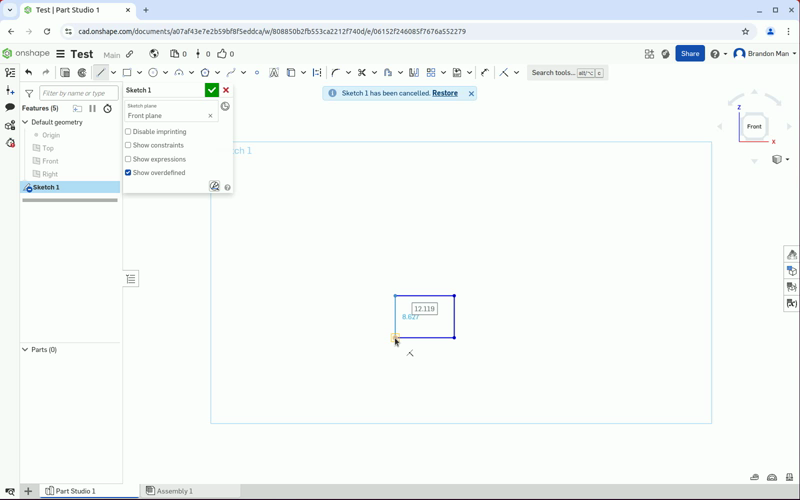
mouse_move(398, 314)
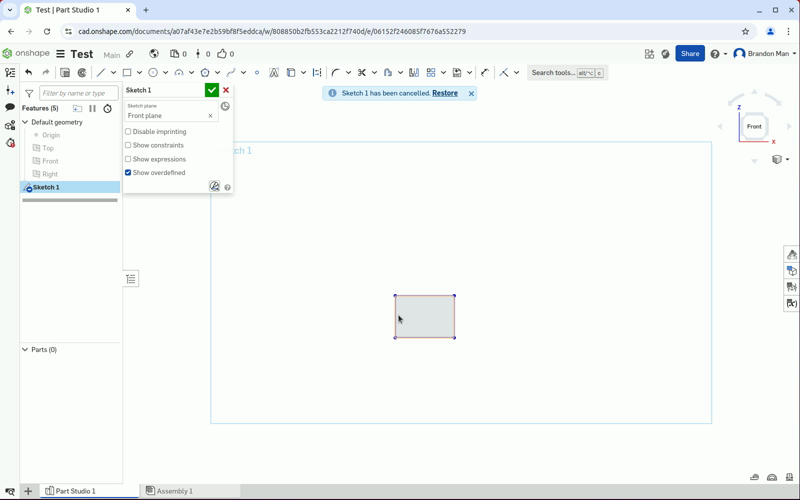
click(398, 314)
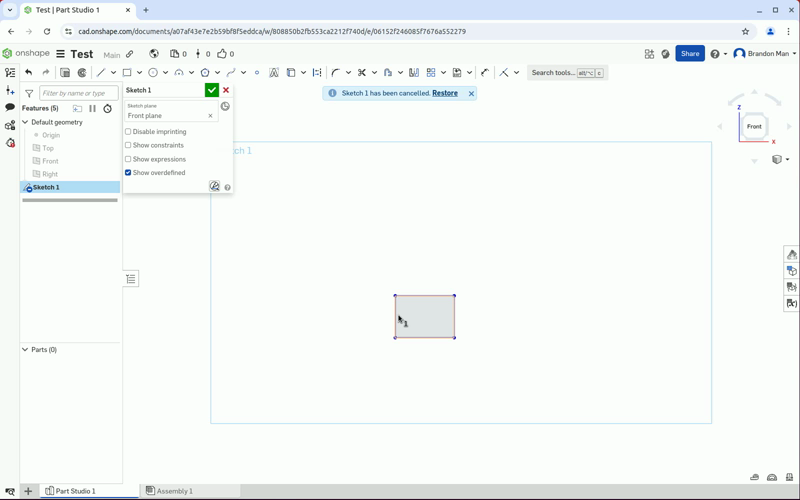
mouse_move(73, 352)
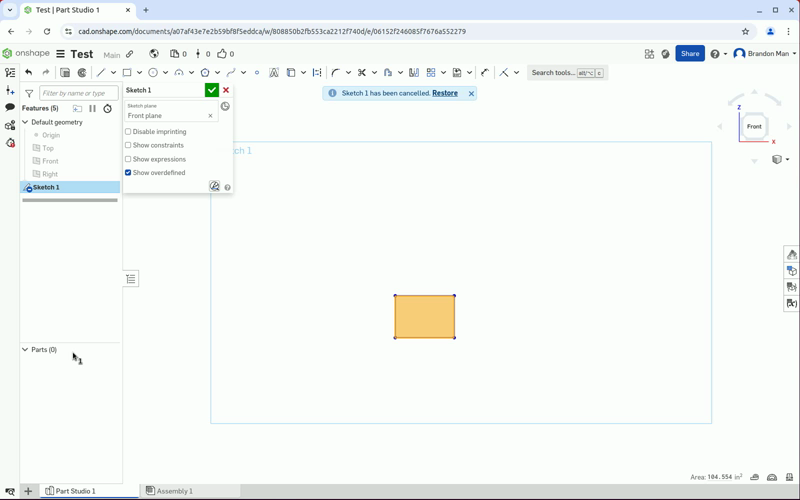
key(shift+y)
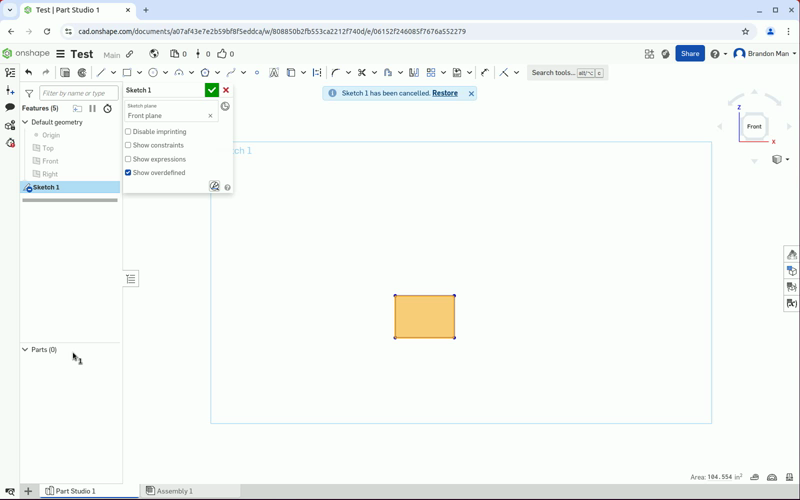
key(shift+e)
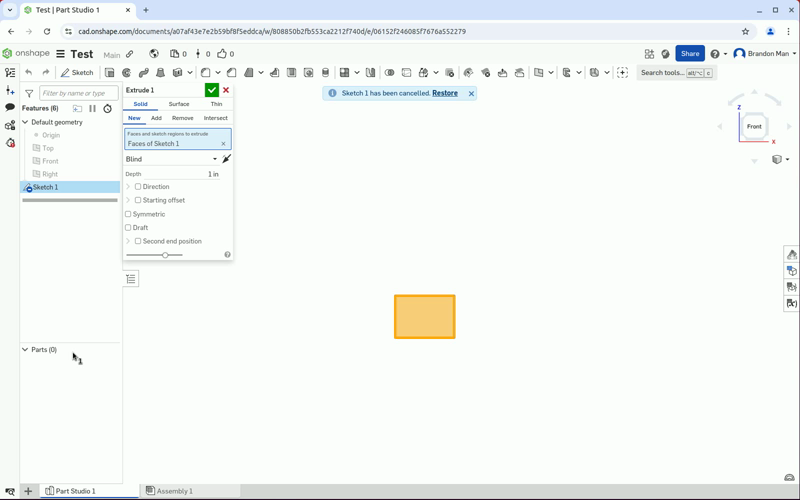
mouse_move(143, 106)
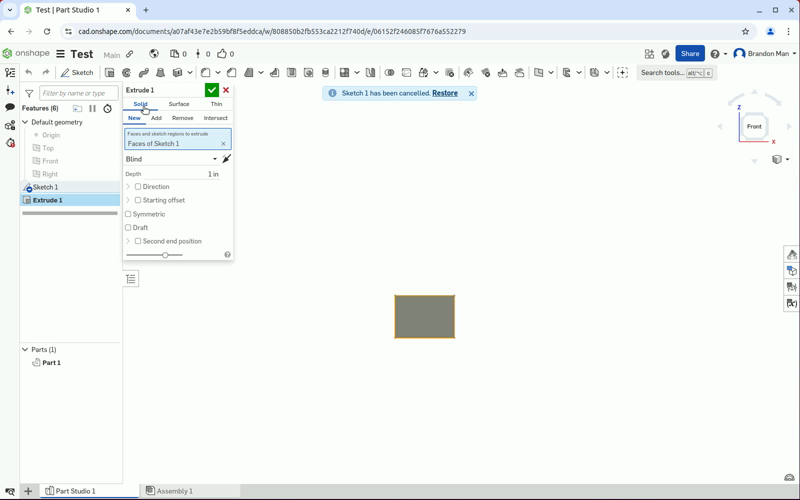
click(143, 106)
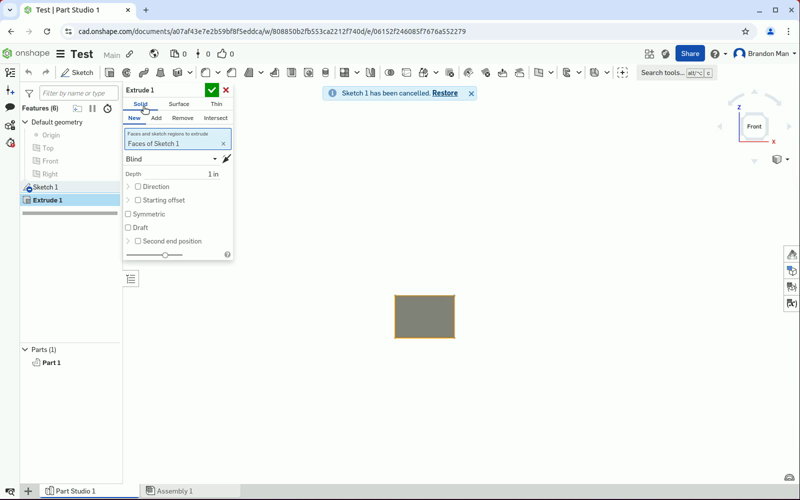
mouse_move(137, 120)
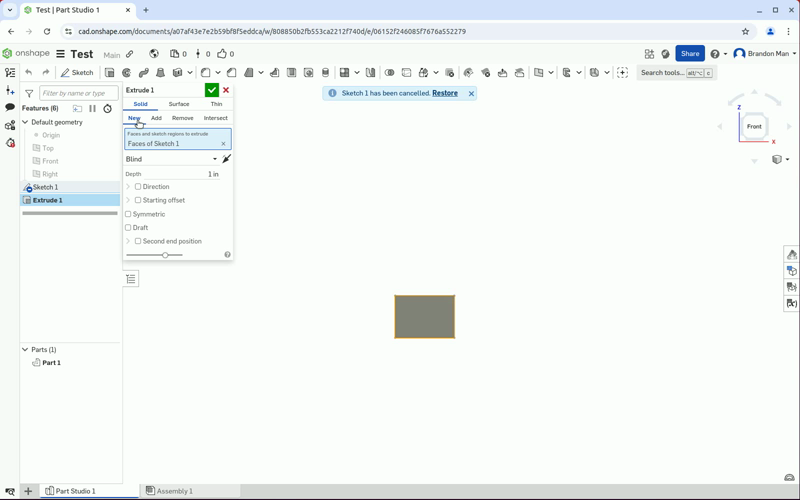
click(137, 120)
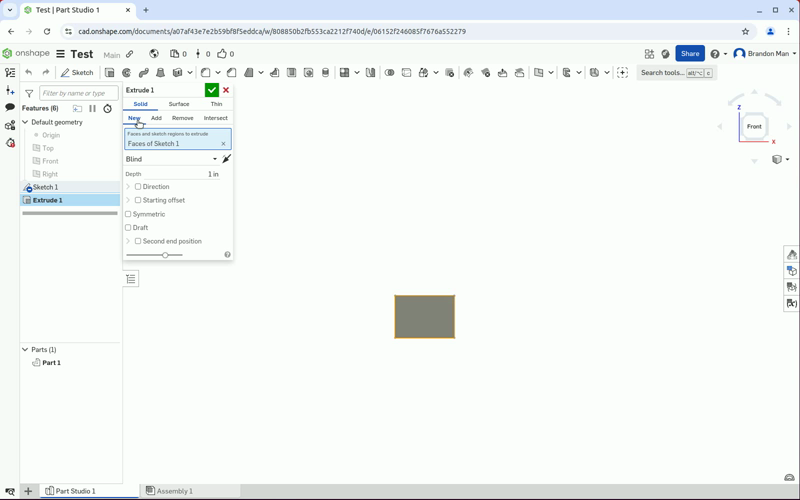
key(tab, 4)
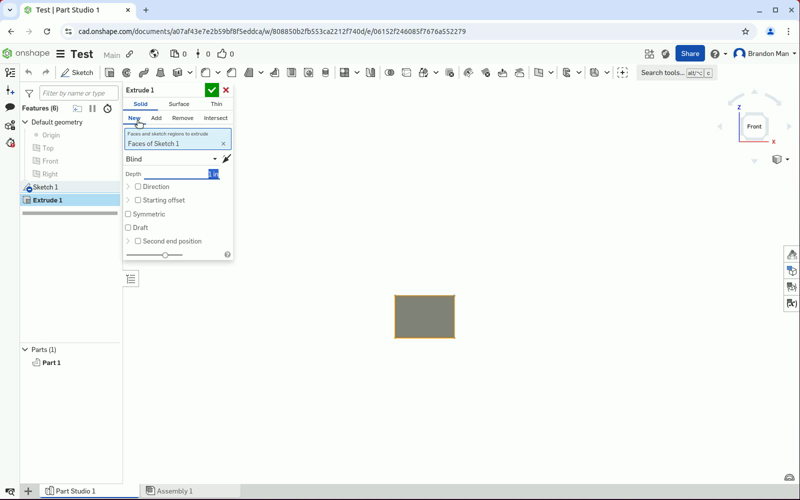
text(7.943)
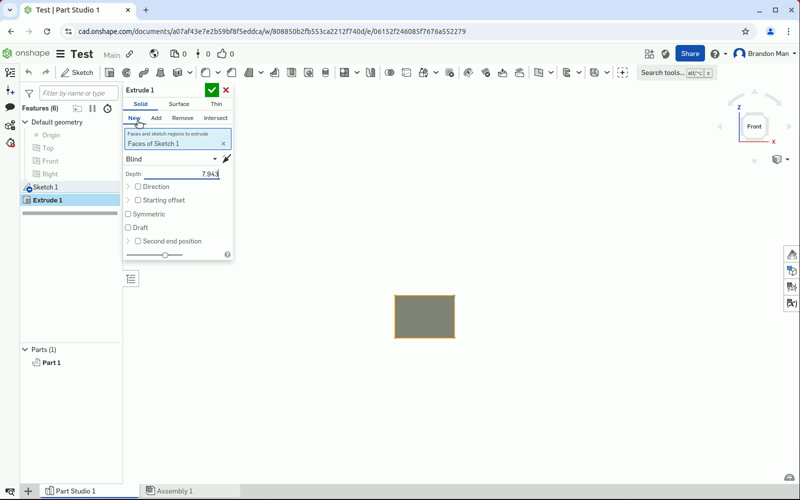
key(enter)
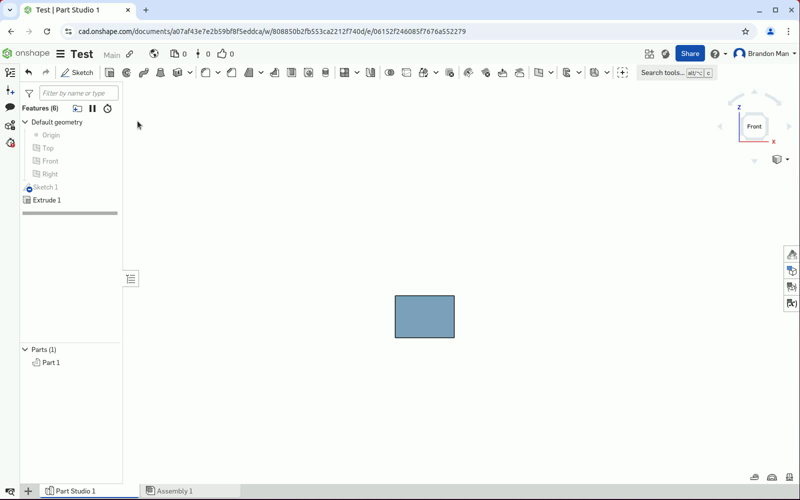
key(shift+h)
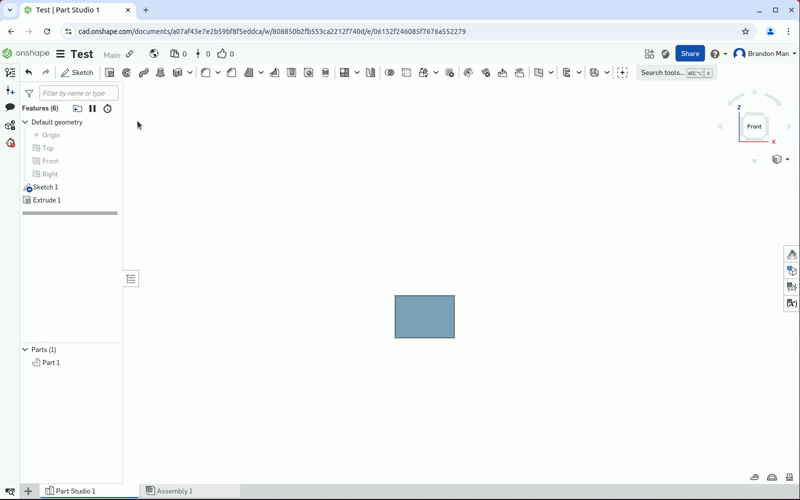
key(shift+h)
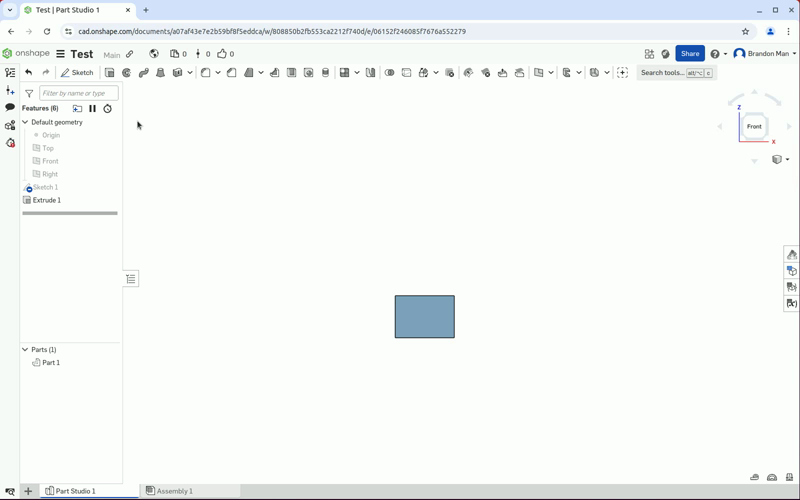
mouse_move(73, 189)
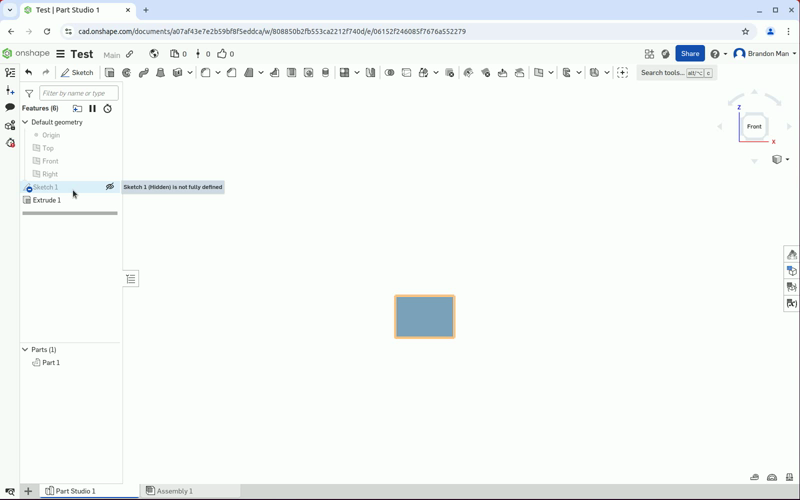
click(73, 189)
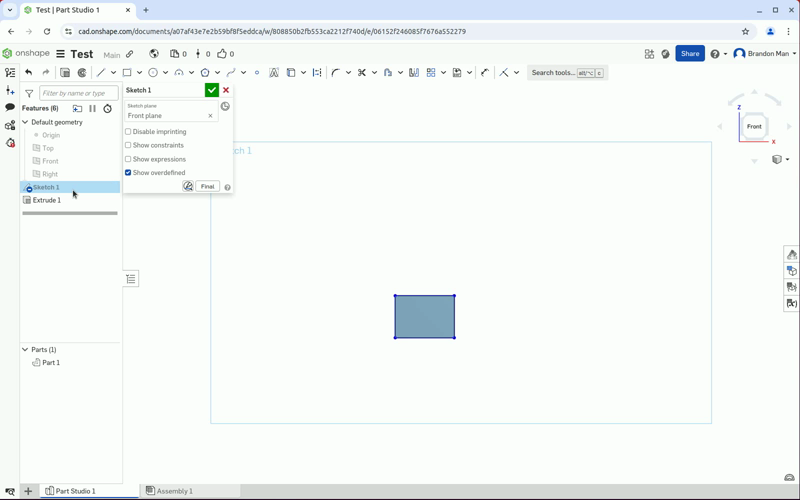
mouse_move(229, 92)
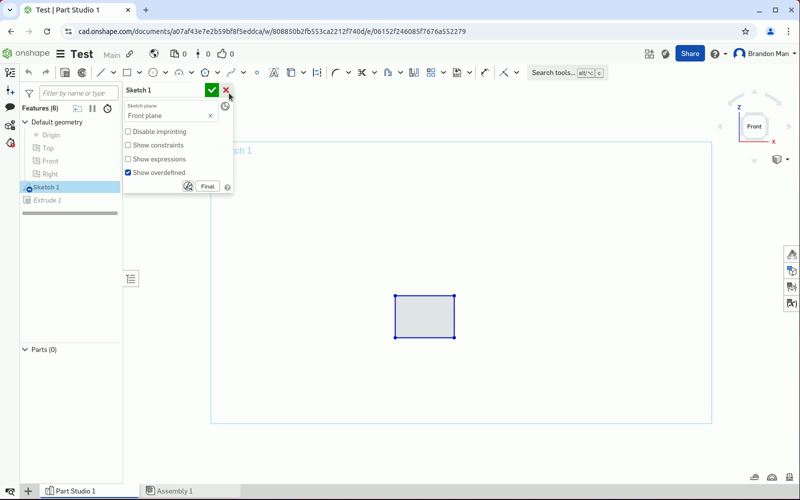
click(229, 92)
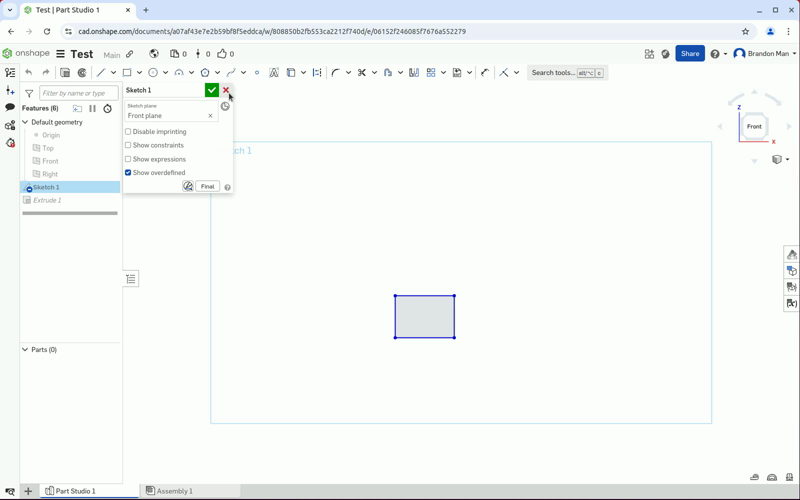
key(shift+s)
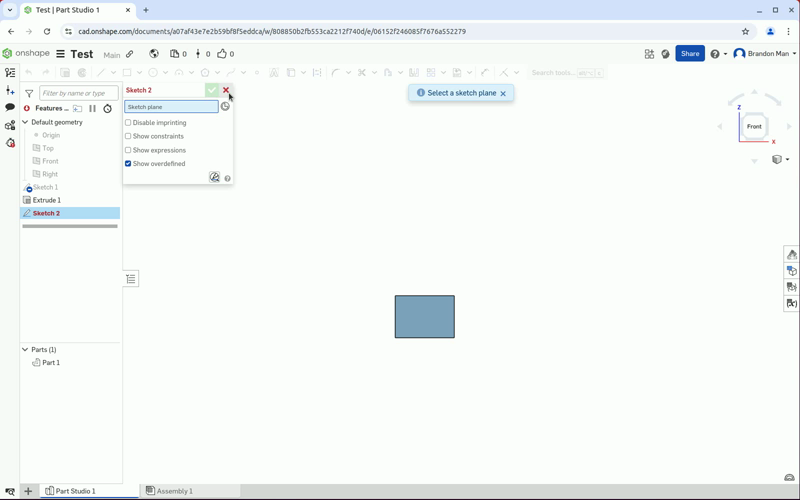
mouse_move(73, 163)
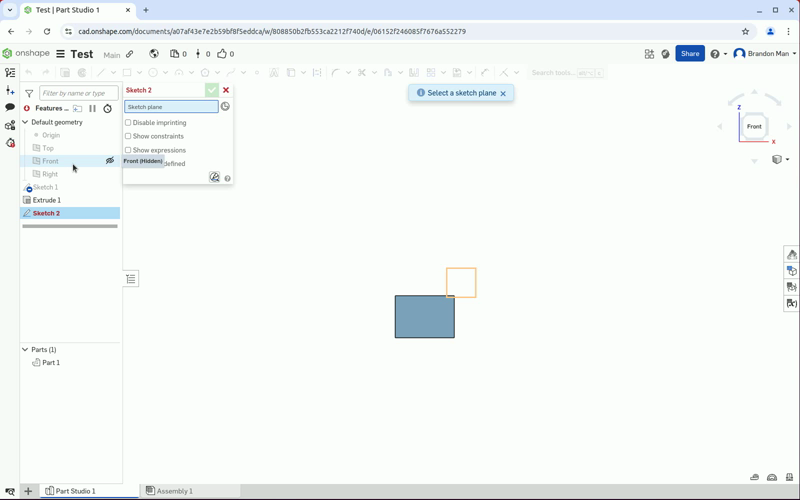
click(73, 163)
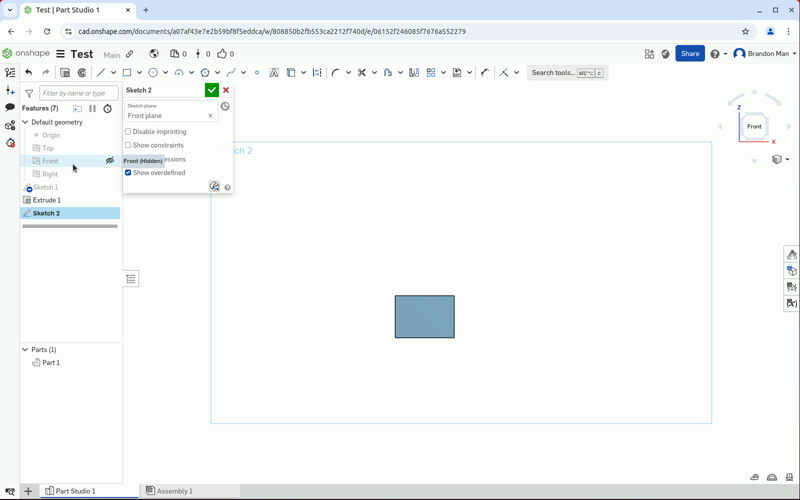
mouse_move(73, 352)
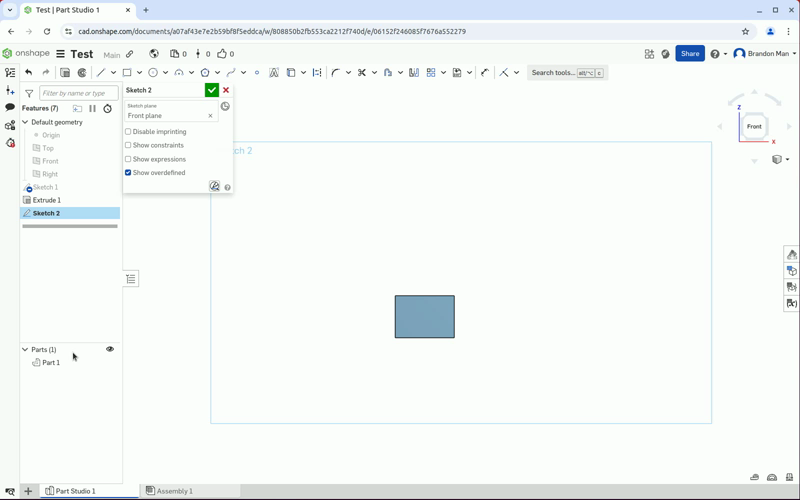
key(y)
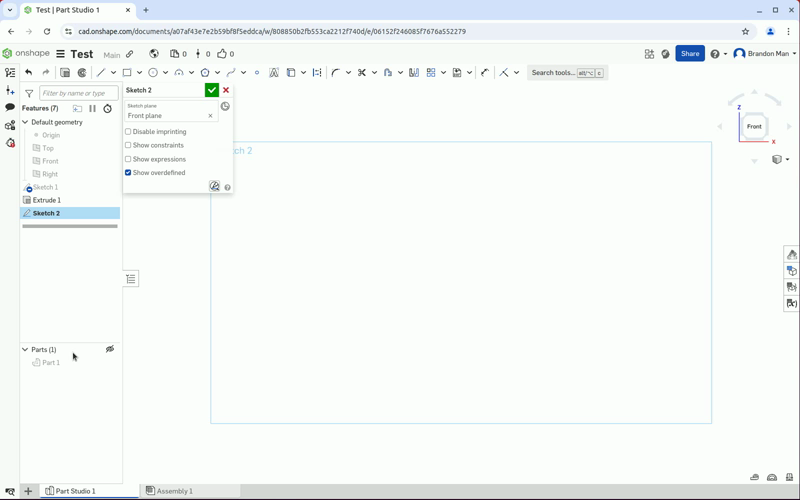
key(l)
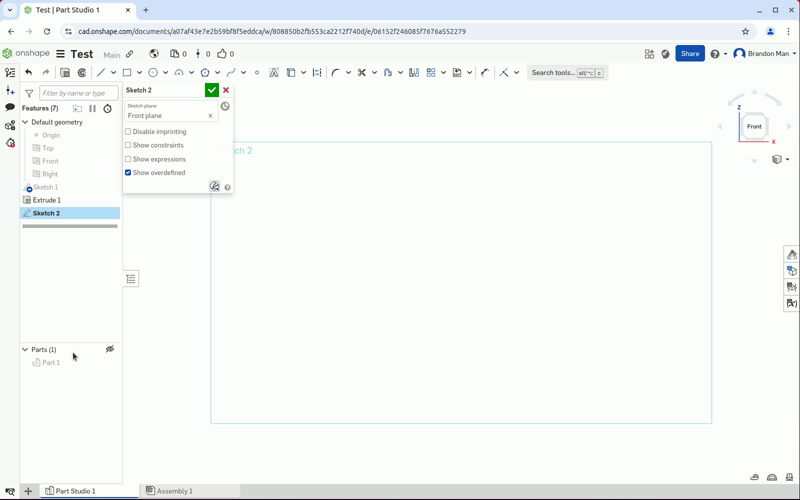
key_down(shift)
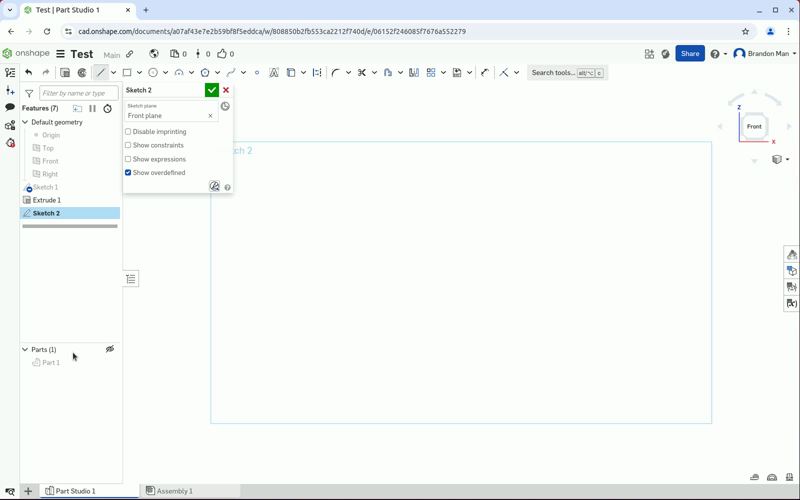
mouse_move(495, 337)
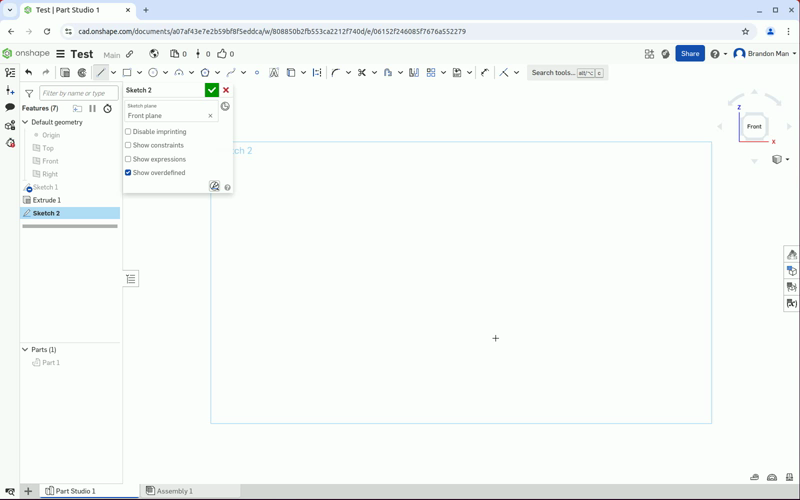
click(495, 337)
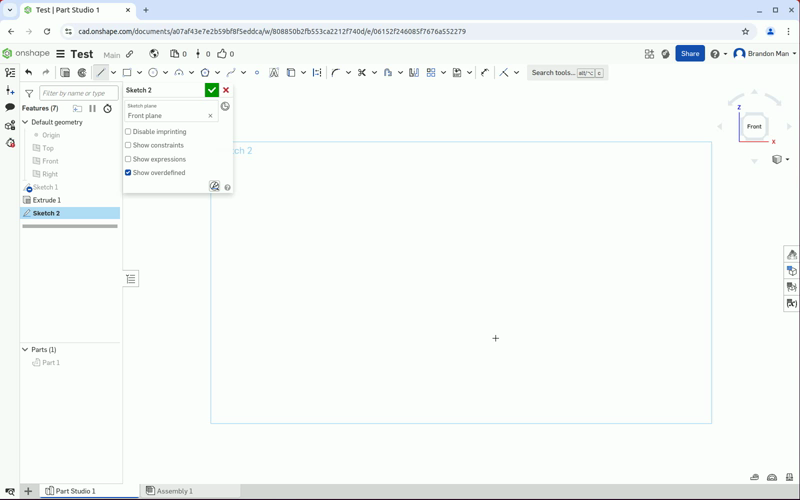
key_up(shift)
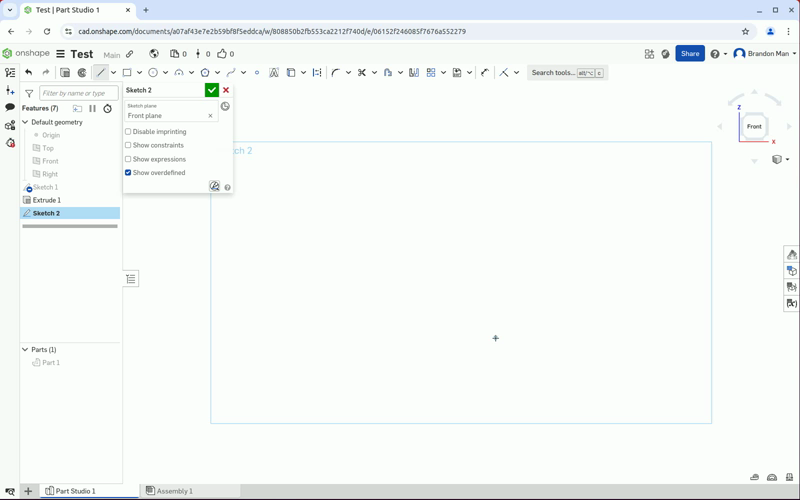
key_down(shift)
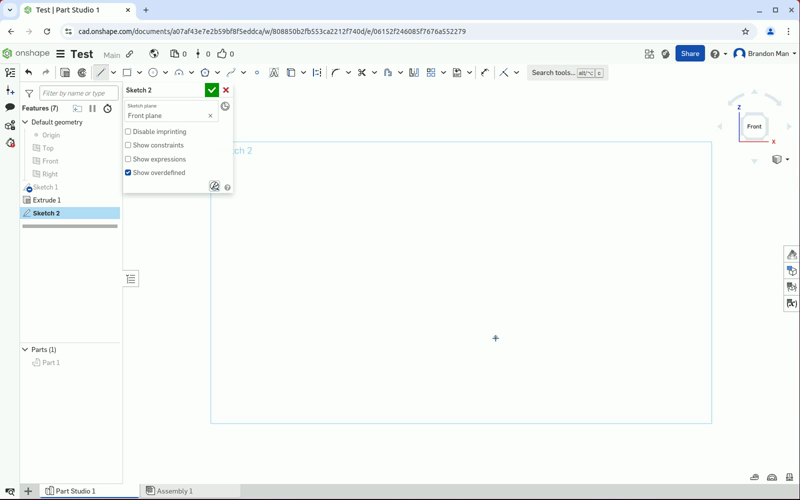
mouse_move(525, 337)
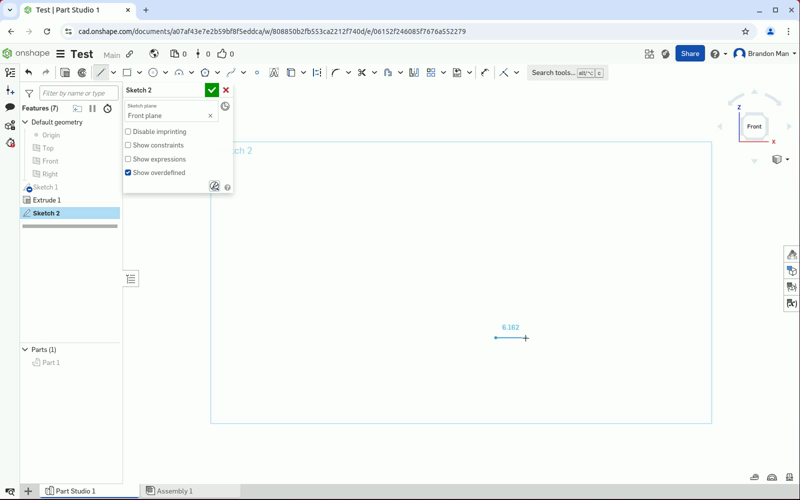
mouse_move(555, 337)
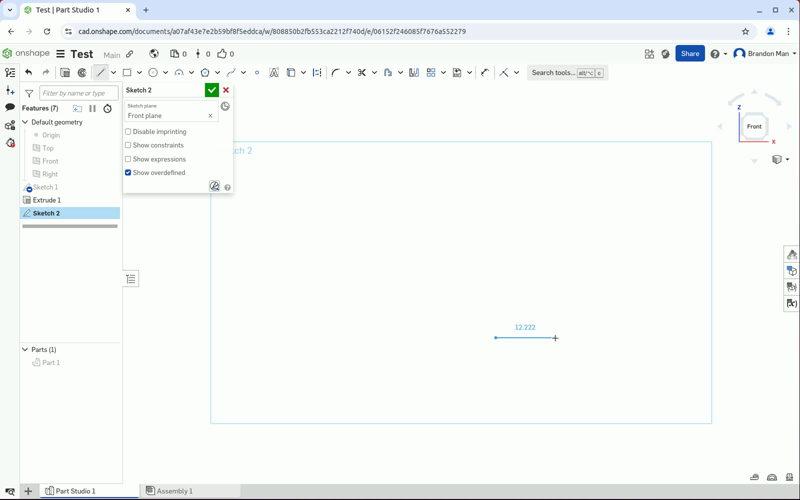
click(555, 337)
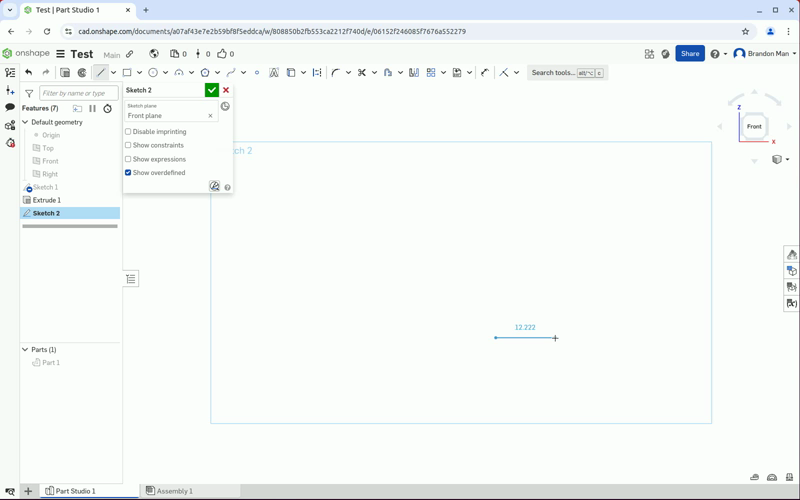
key_up(shift)
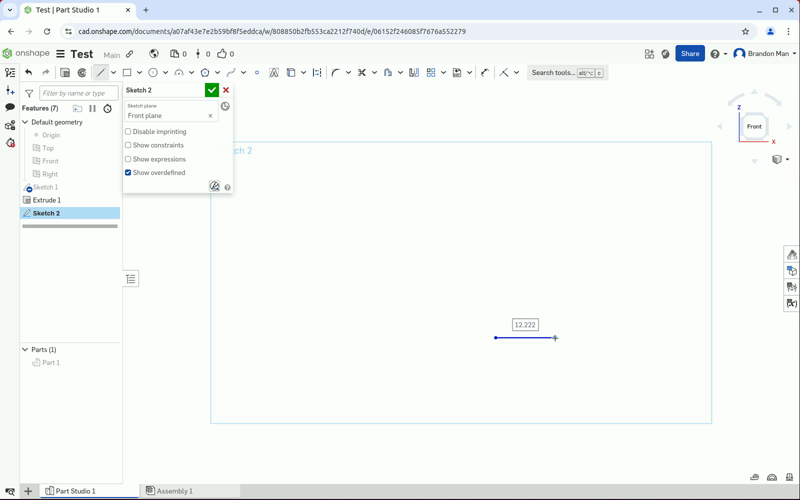
key_down(shift)
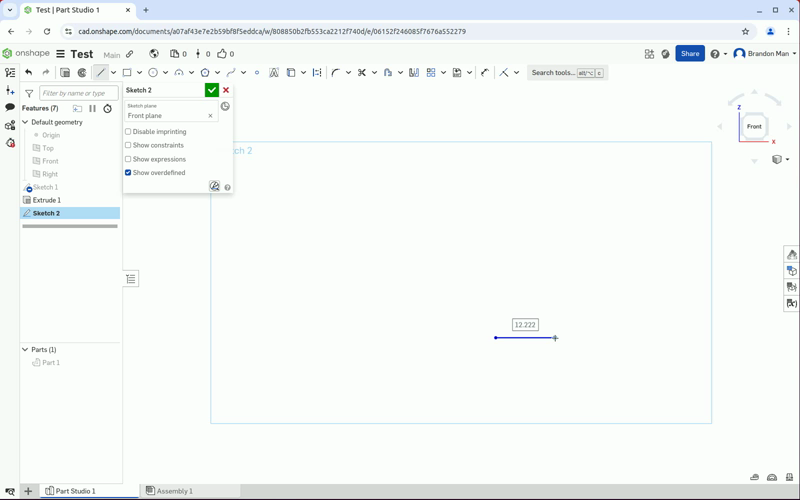
mouse_move(585, 337)
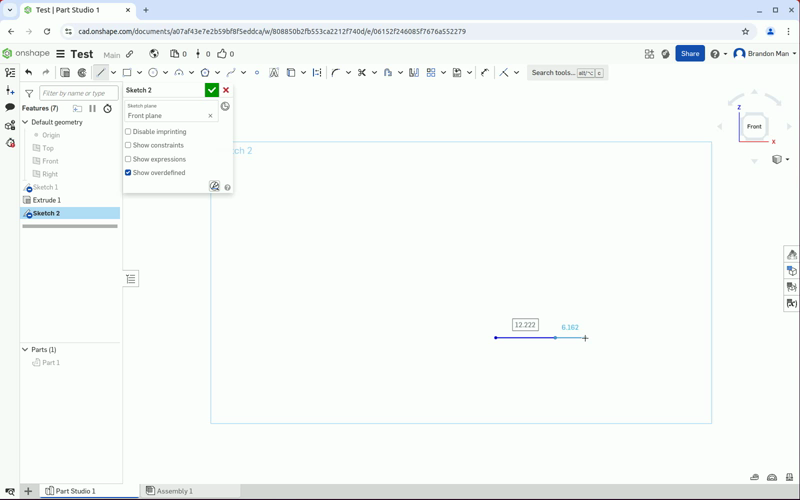
mouse_move(555, 300)
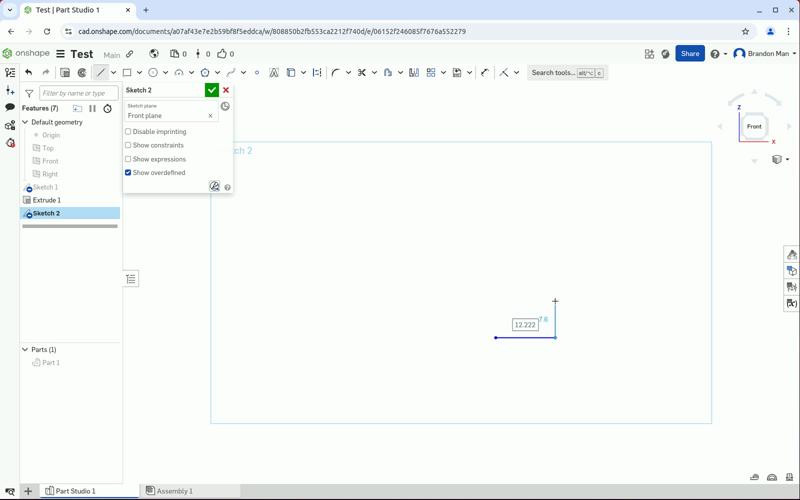
click(555, 300)
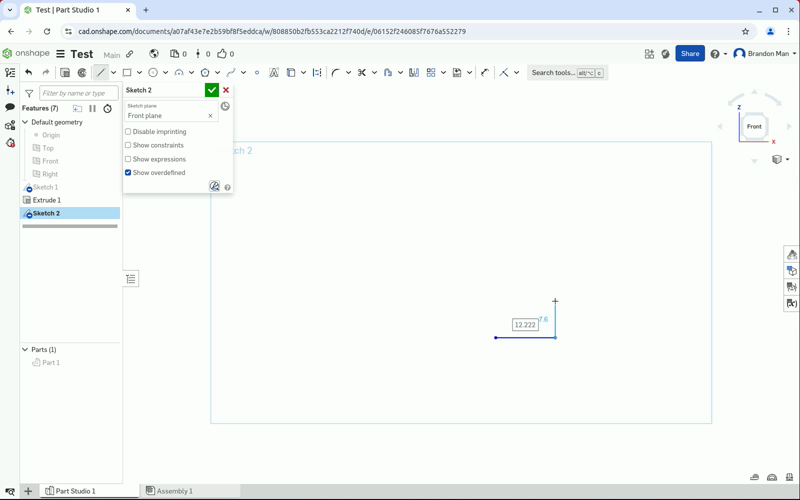
key_up(shift)
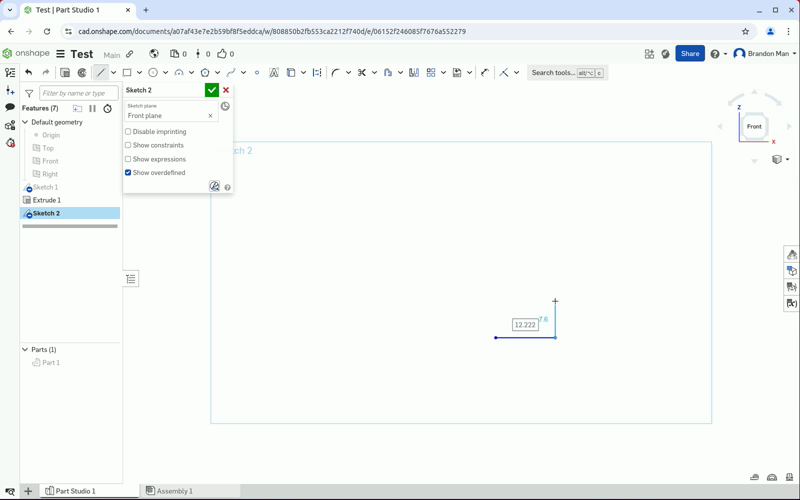
key_down(shift)
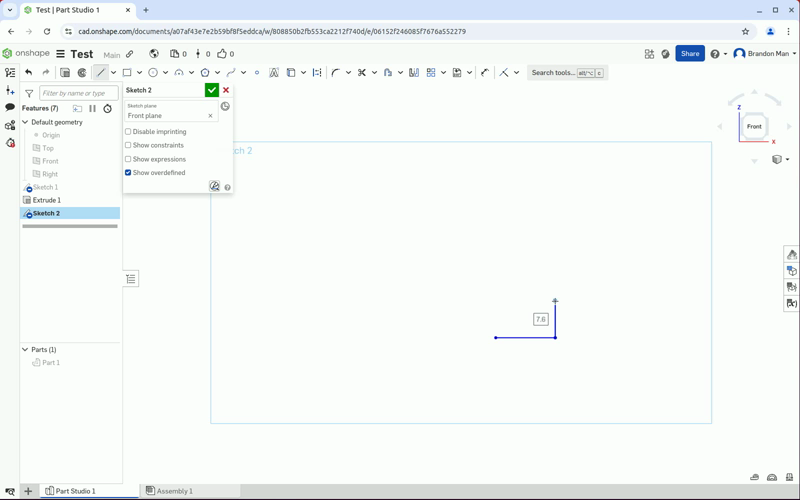
mouse_move(585, 300)
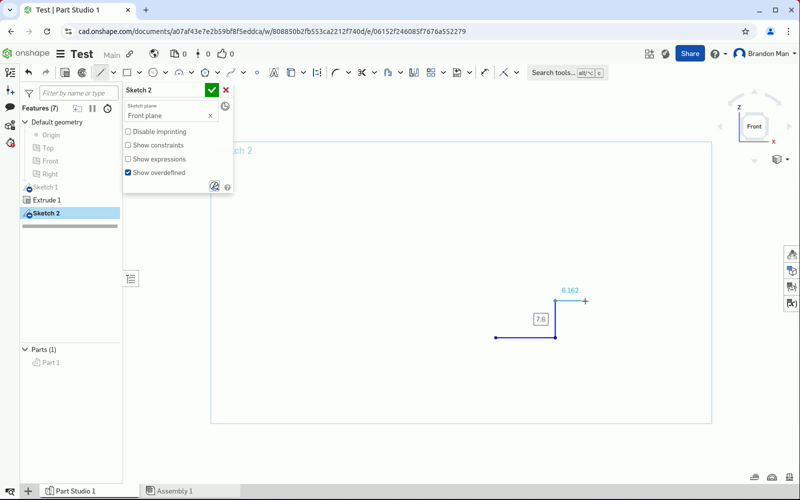
mouse_move(495, 300)
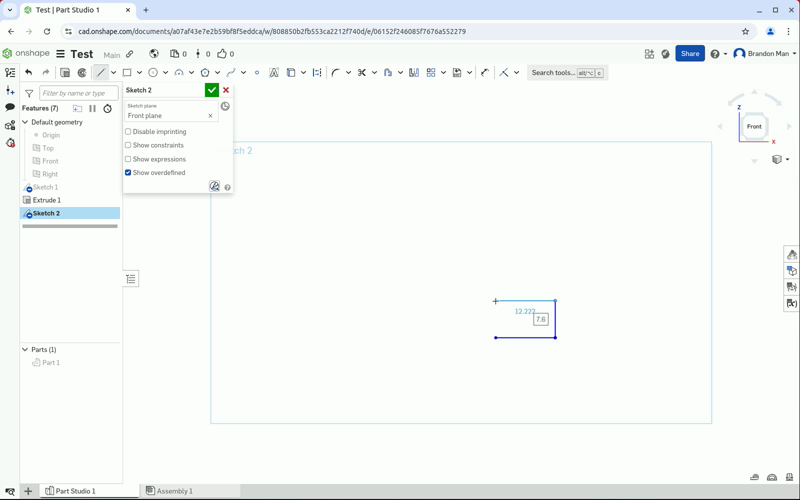
click(495, 300)
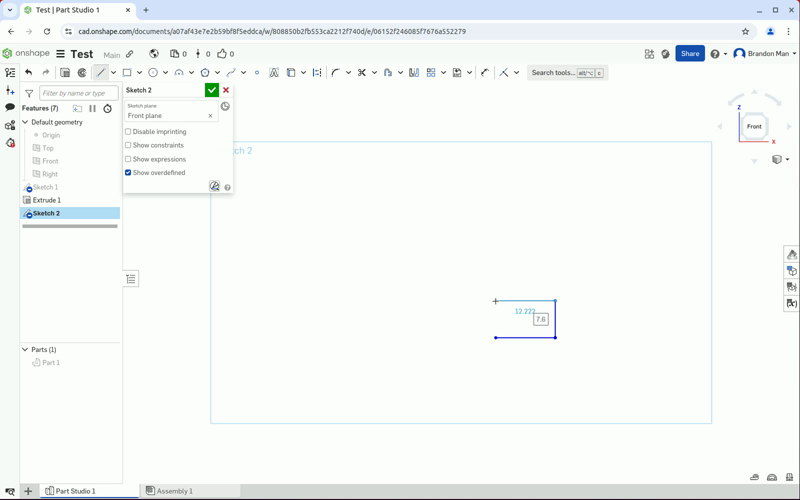
key_up(shift)
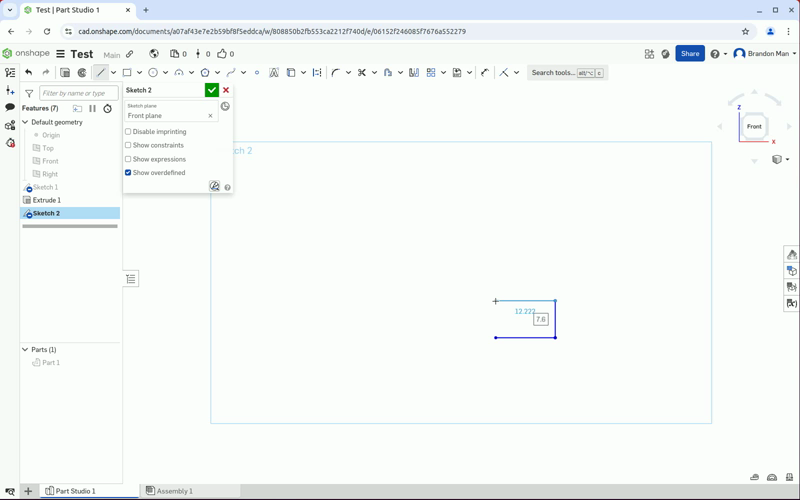
mouse_move(525, 300)
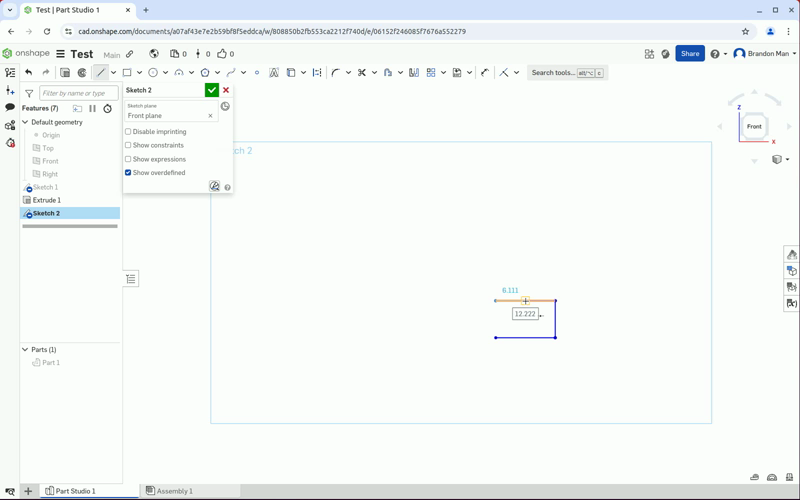
key_down(shift)
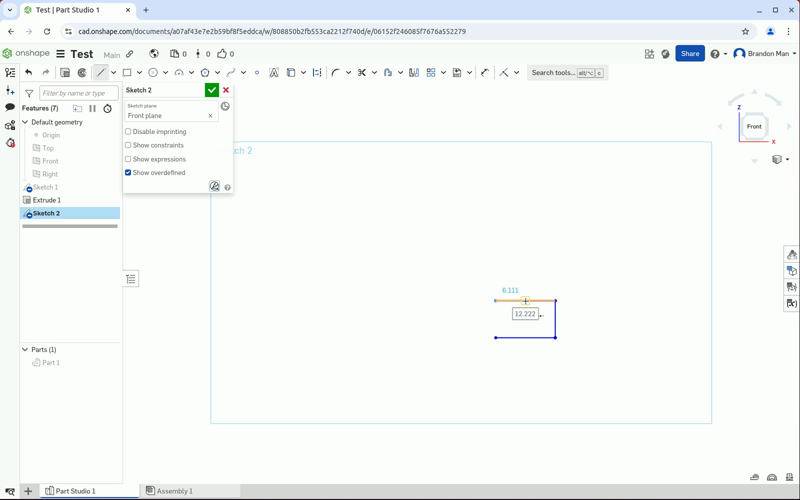
mouse_move(495, 337)
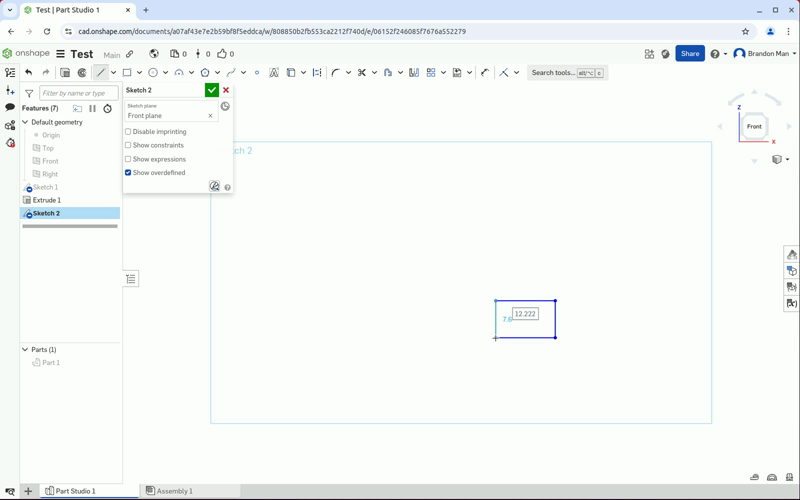
key_up(shift)
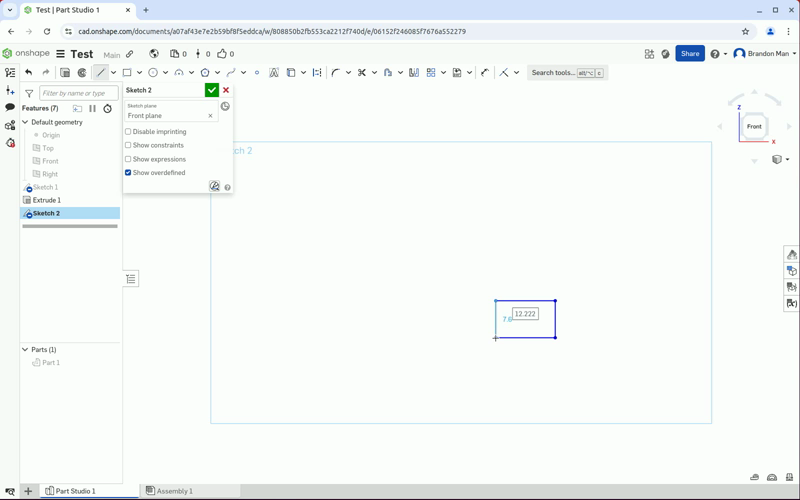
click(495, 337)
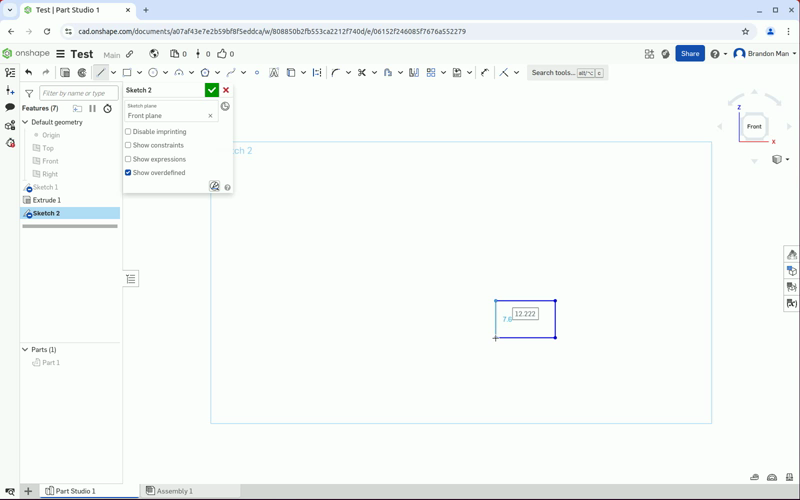
key(esc)
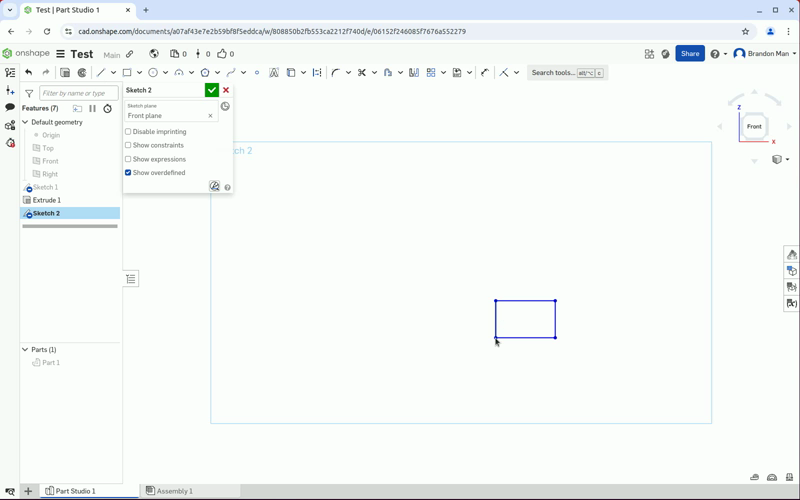
mouse_move(506, 334)
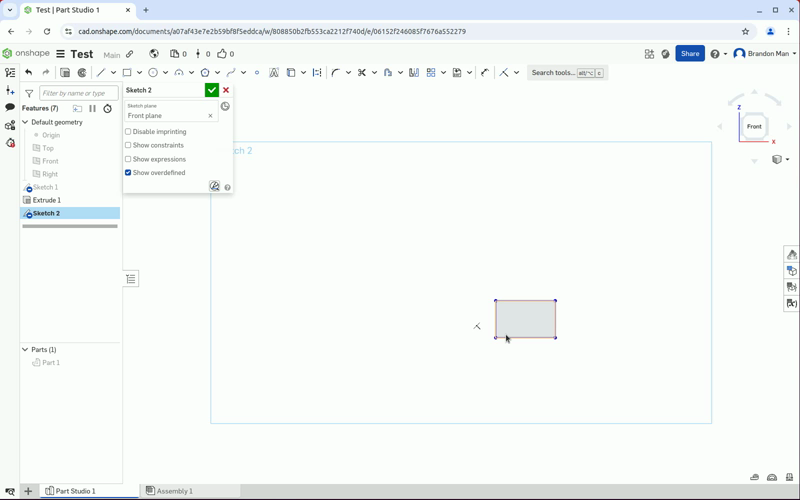
click(506, 334)
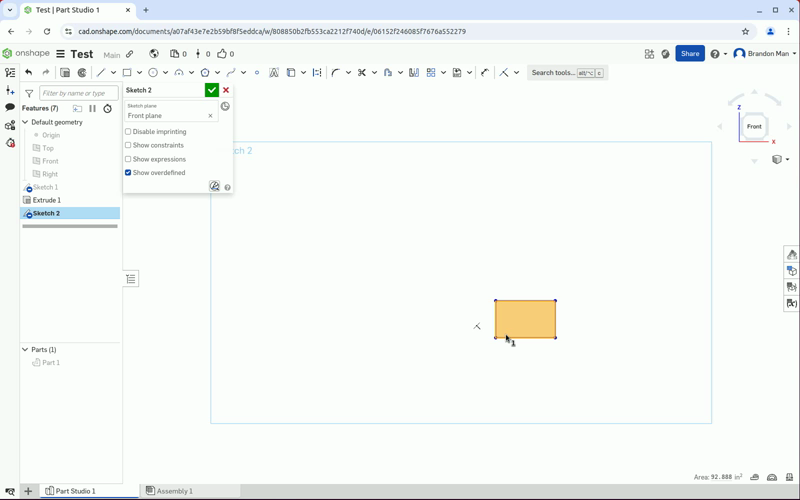
mouse_move(73, 352)
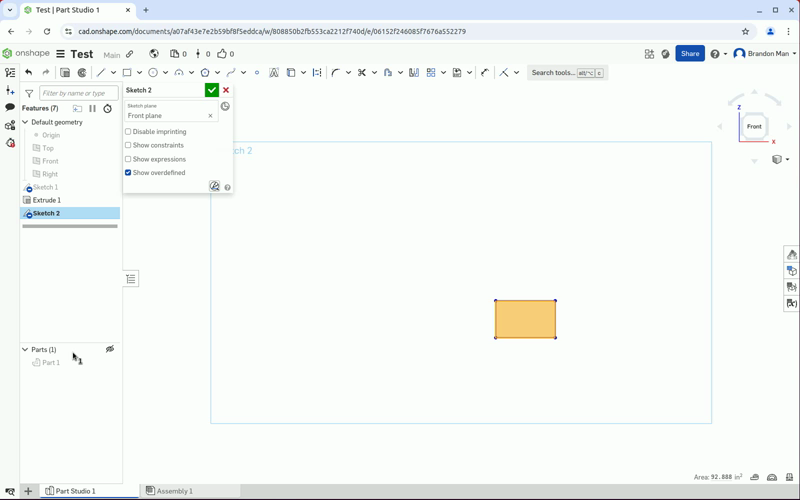
key(shift+y)
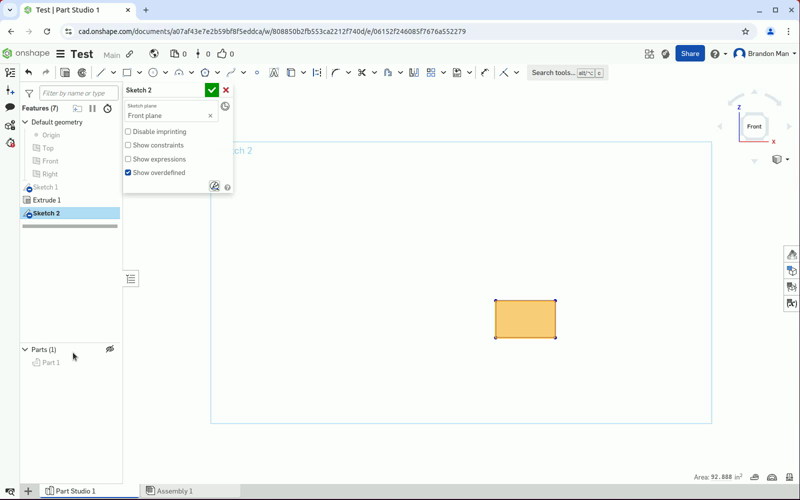
key(shift+e)
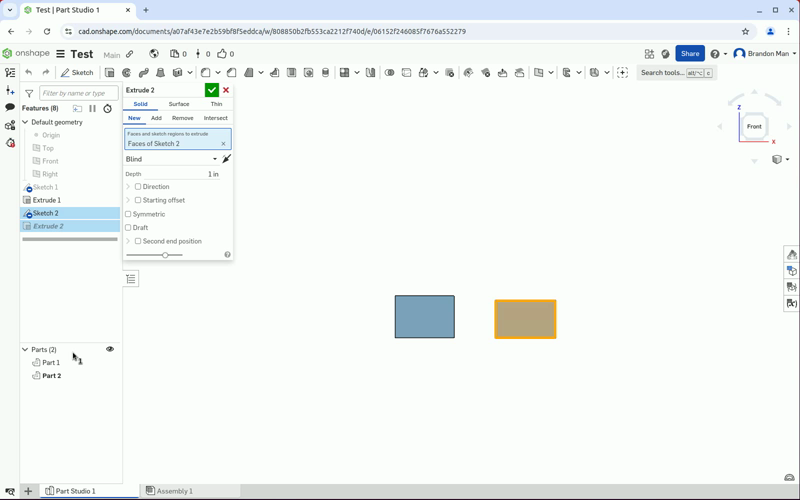
mouse_move(143, 106)
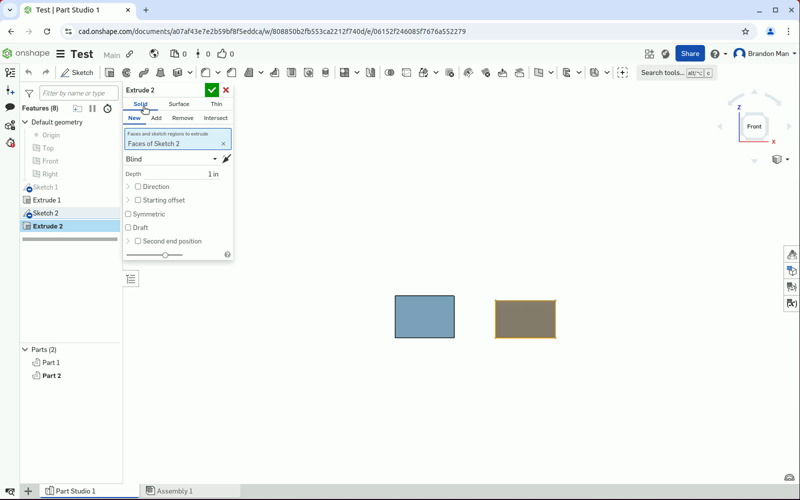
click(143, 106)
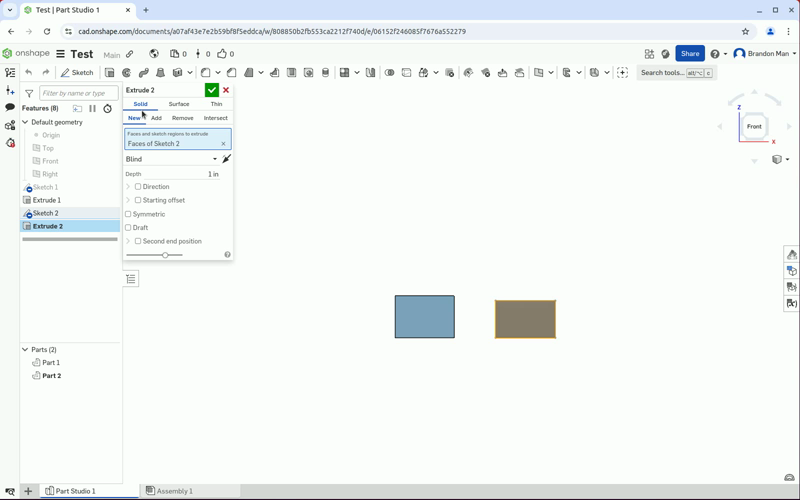
mouse_move(137, 120)
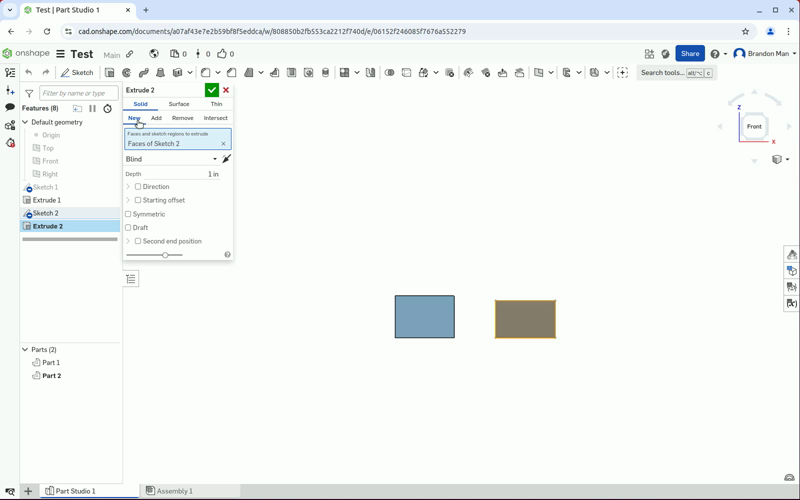
click(137, 120)
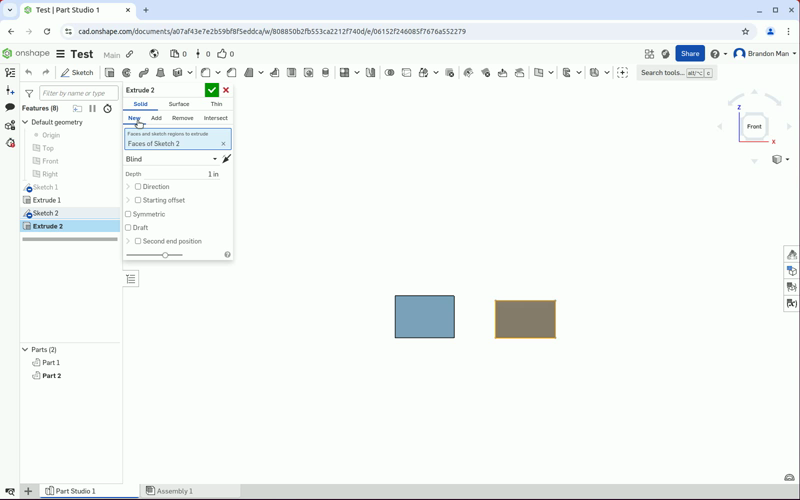
key(tab, 4)
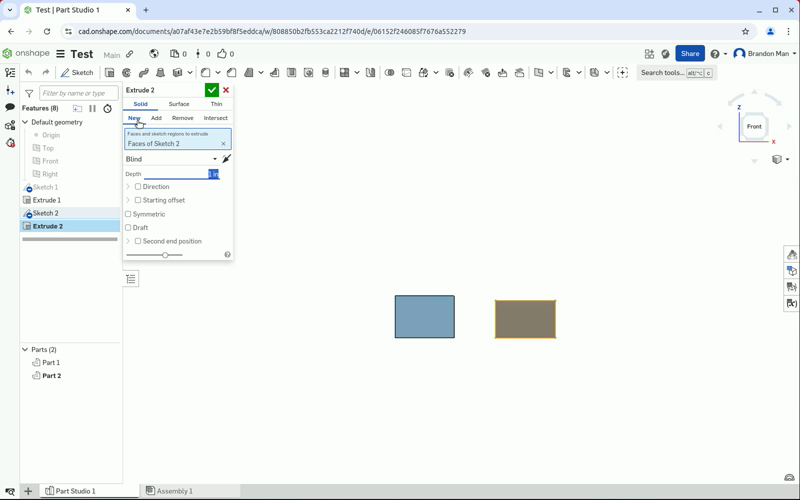
text(7.943)
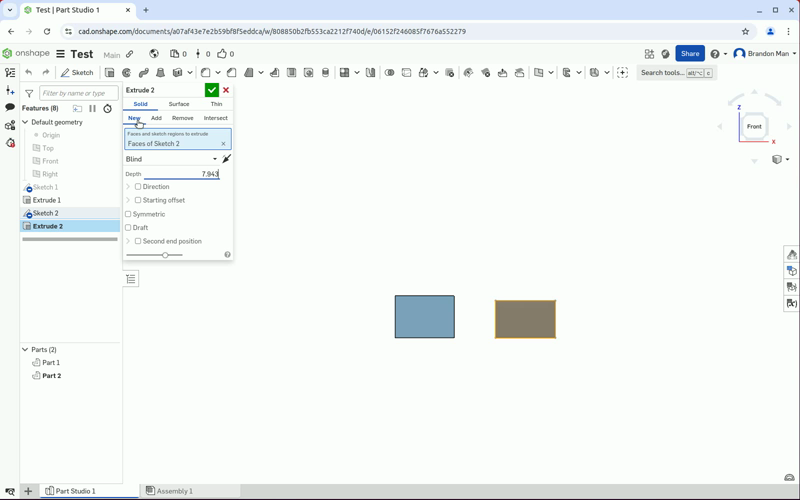
key(enter)
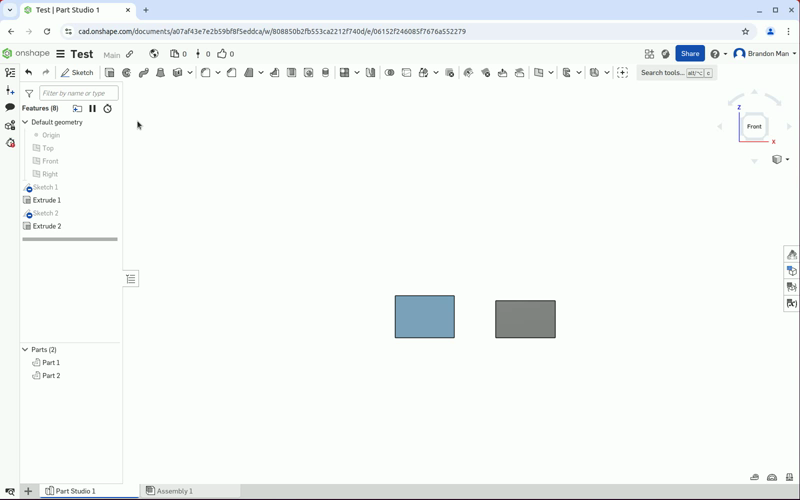
key(shift+h)
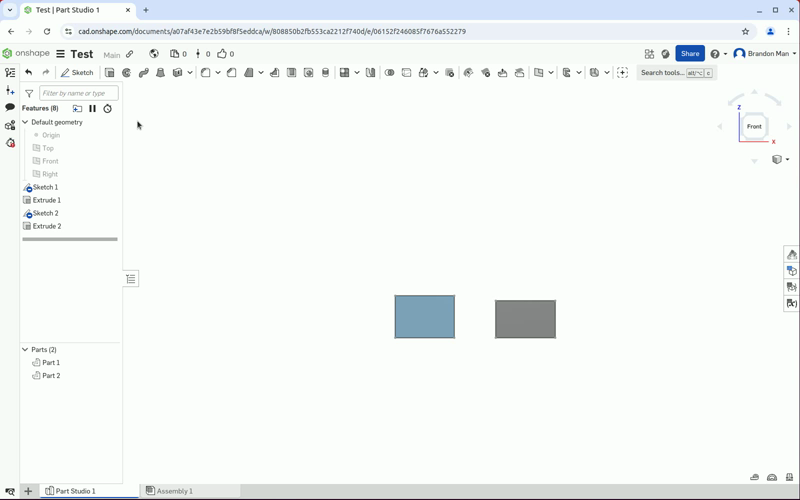
key(shift+h)
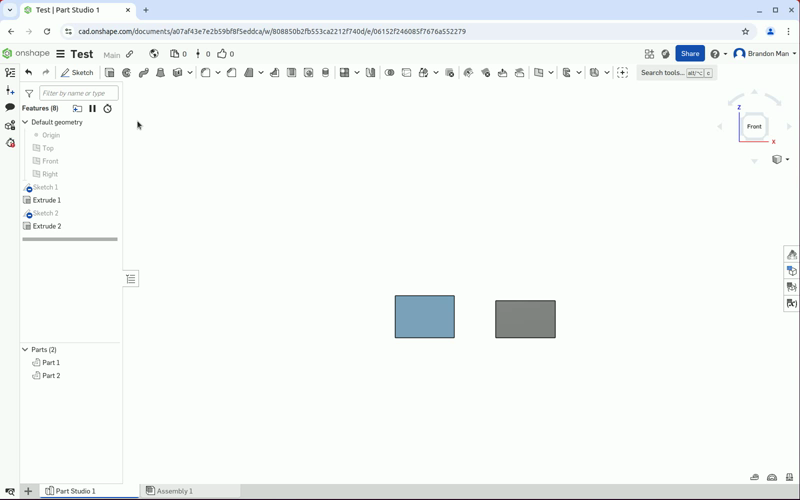
mouse_move(73, 189)
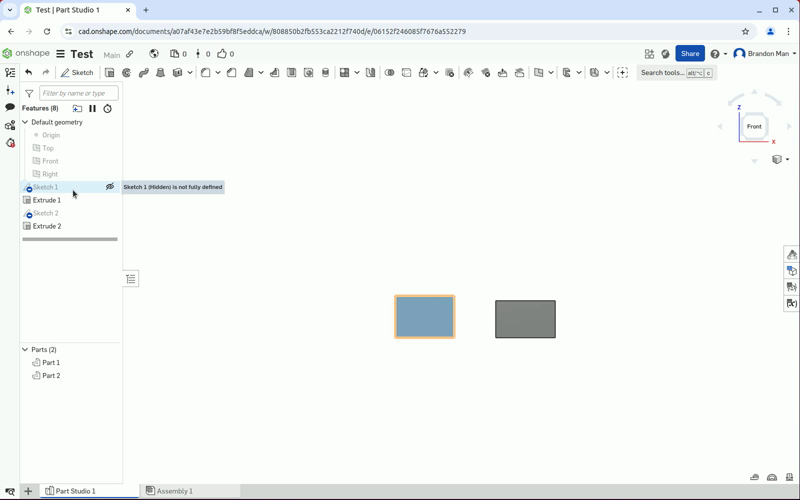
click(73, 189)
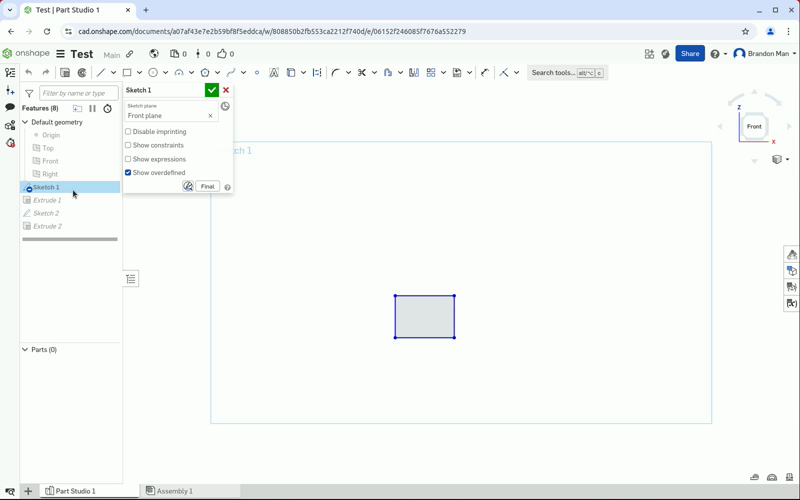
mouse_move(229, 92)
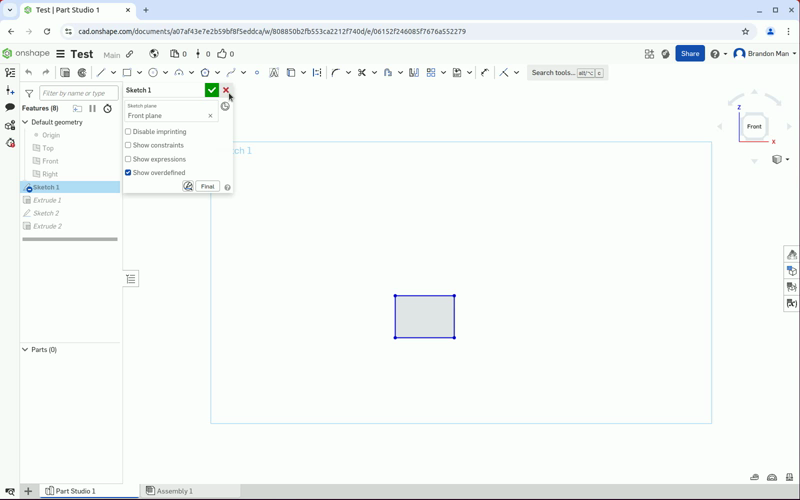
click(229, 92)
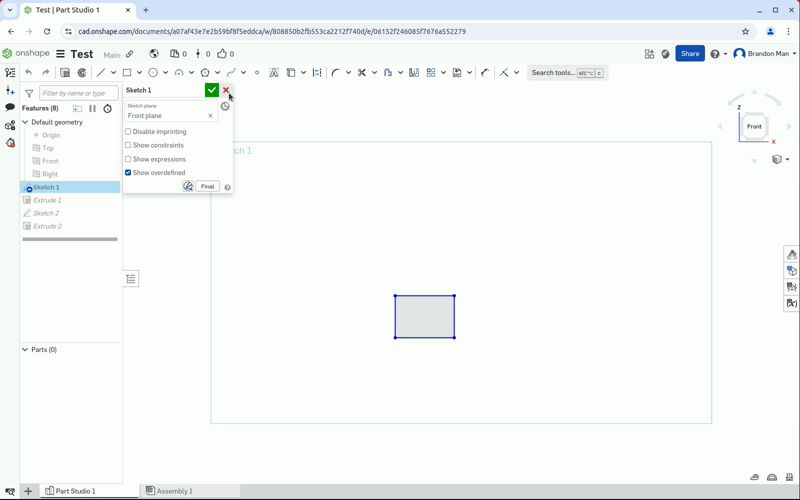
key(shift+s)
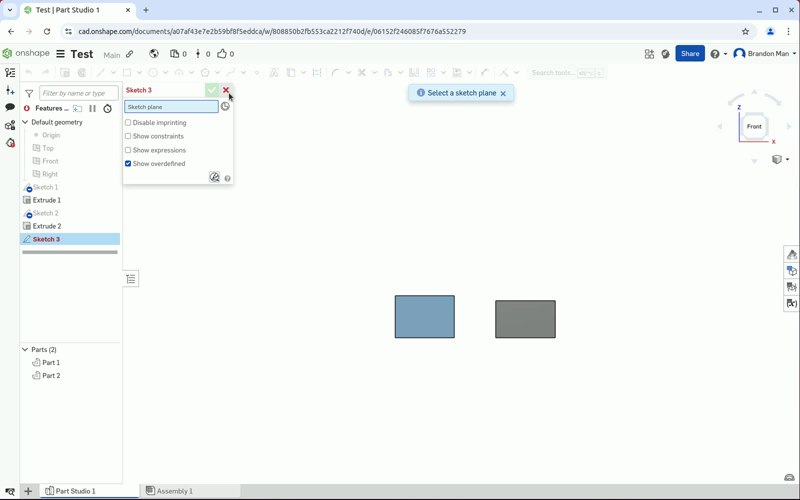
mouse_move(73, 163)
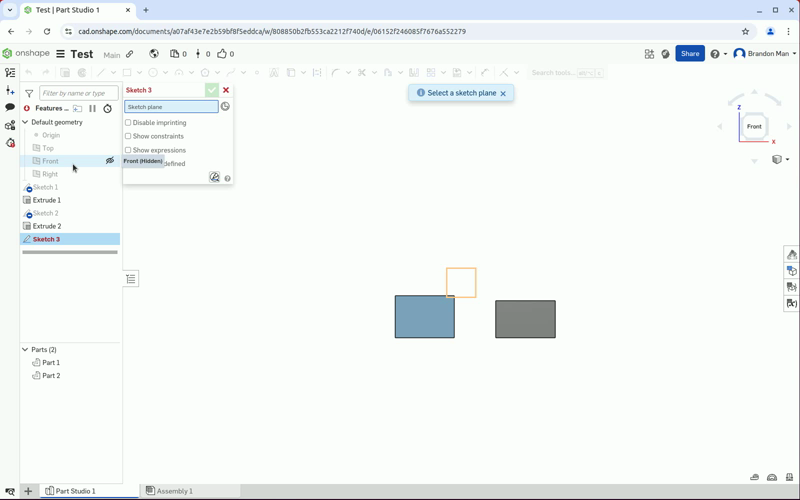
click(73, 163)
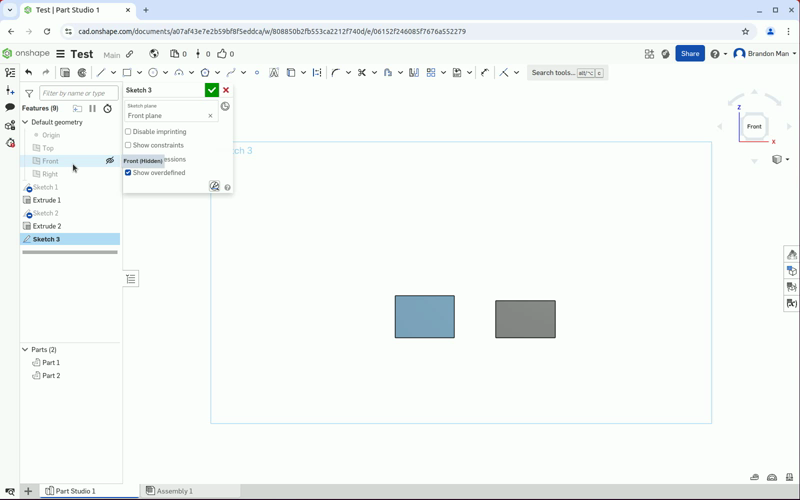
mouse_move(73, 352)
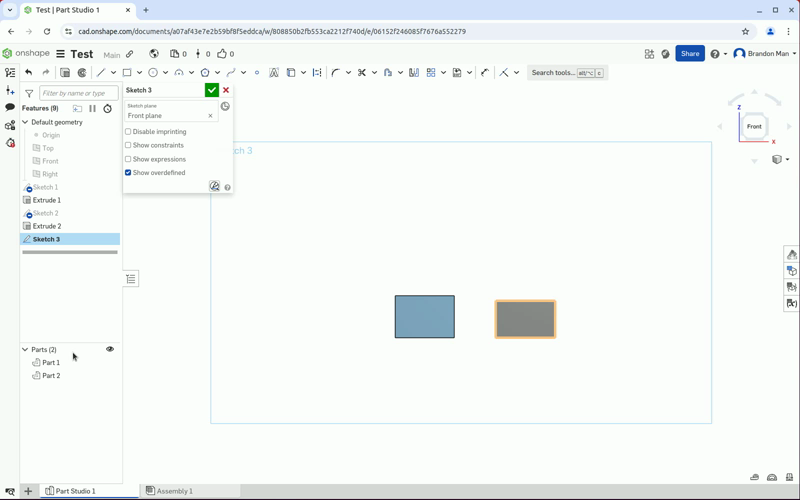
key(y)
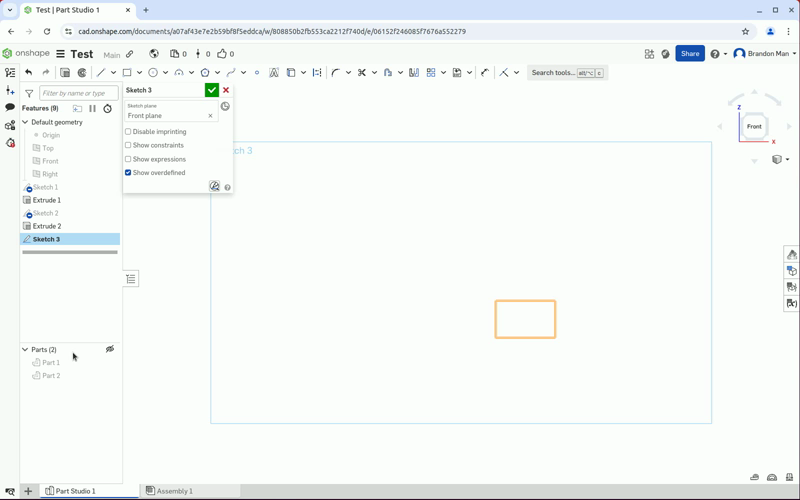
key(l)
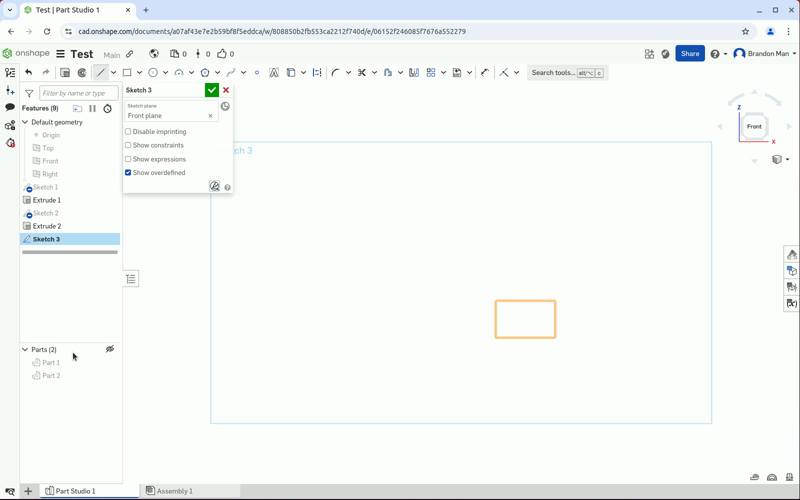
key_down(shift)
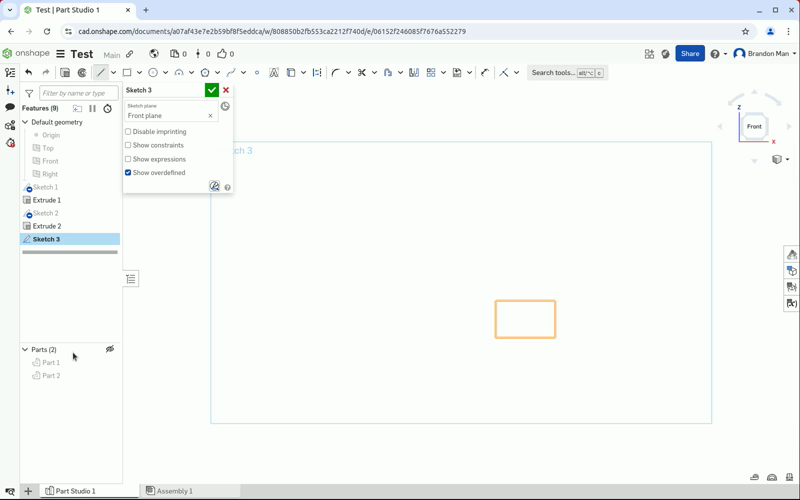
mouse_move(495, 395)
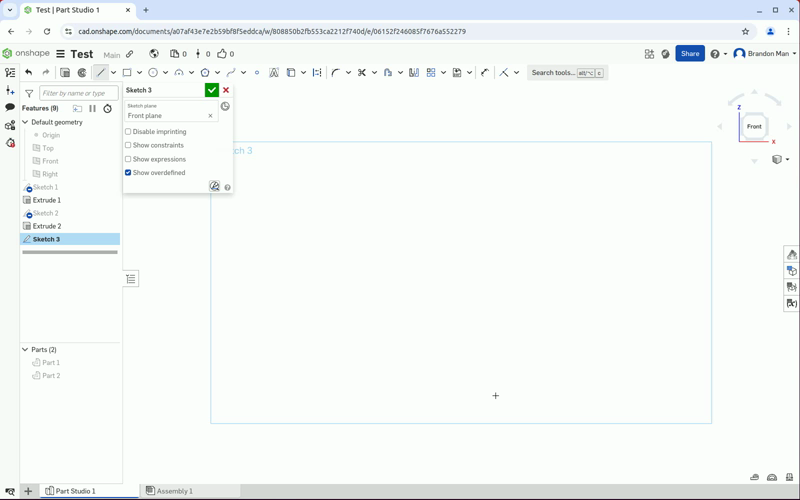
click(495, 395)
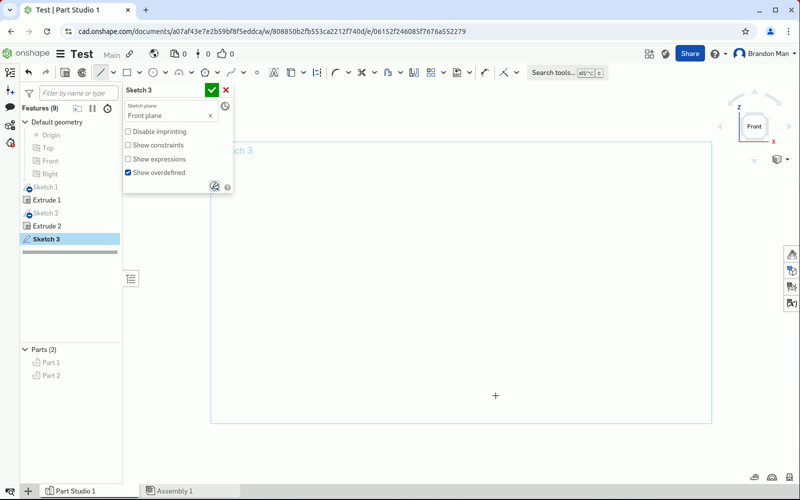
key_up(shift)
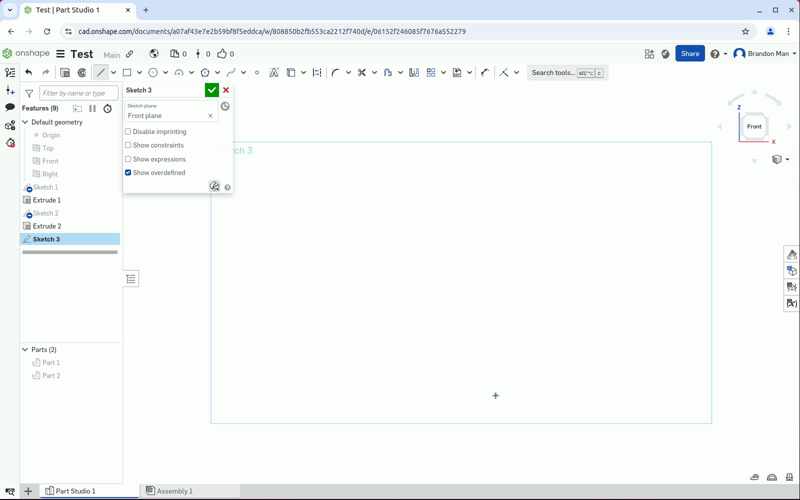
key_down(shift)
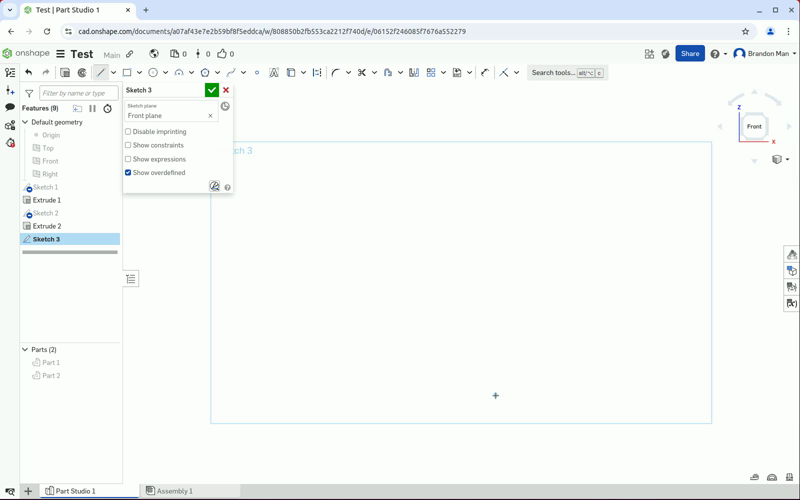
mouse_move(525, 395)
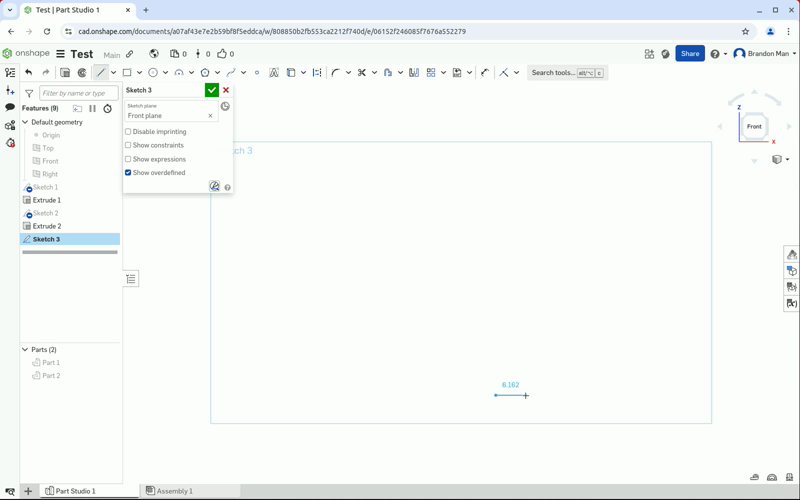
mouse_move(555, 395)
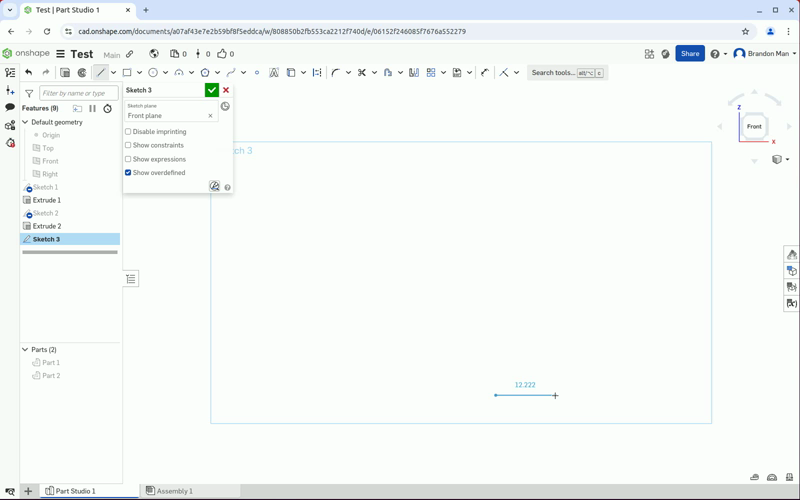
click(555, 395)
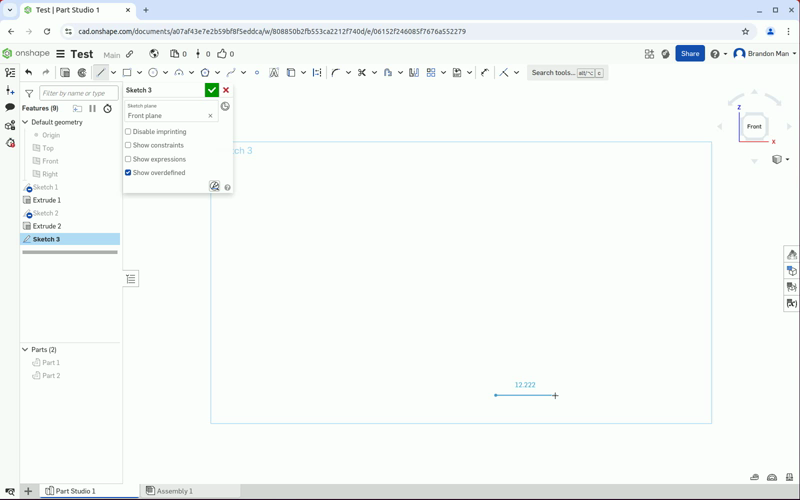
key_up(shift)
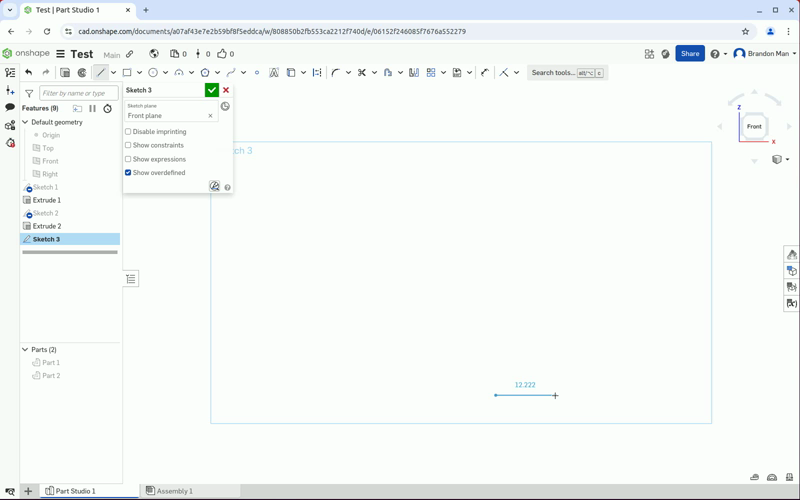
key_down(shift)
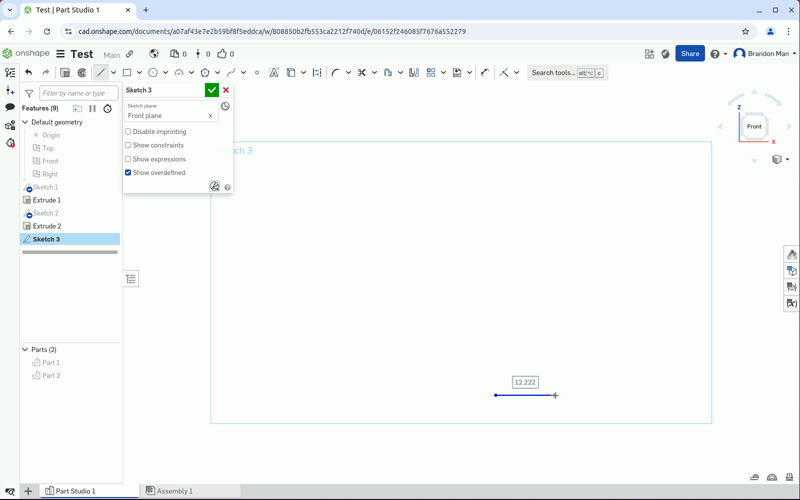
mouse_move(585, 395)
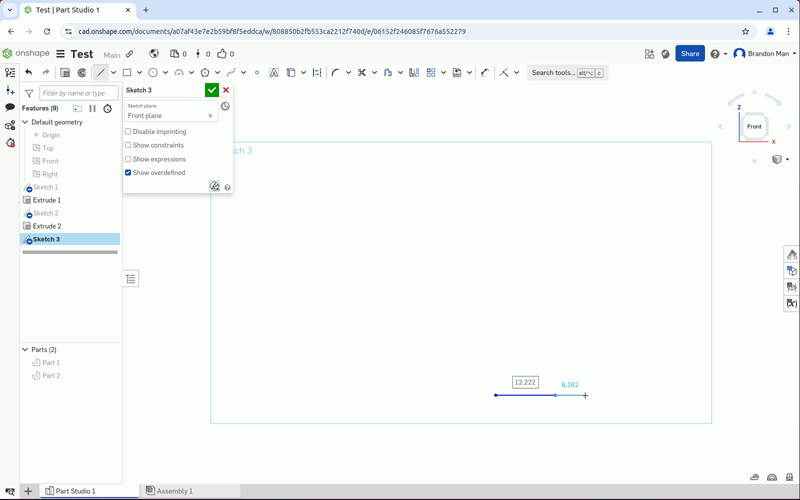
mouse_move(555, 337)
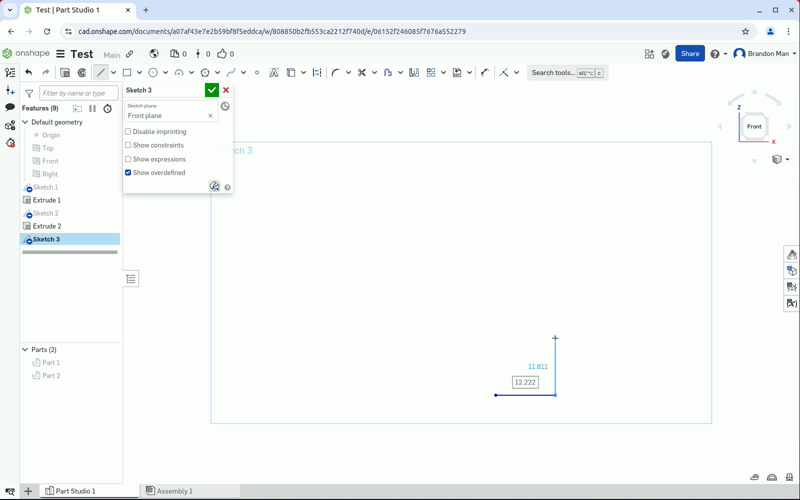
click(555, 337)
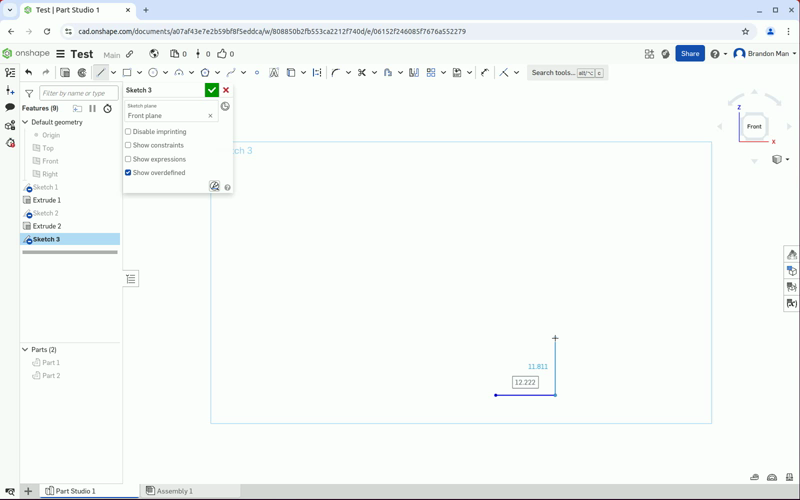
key_up(shift)
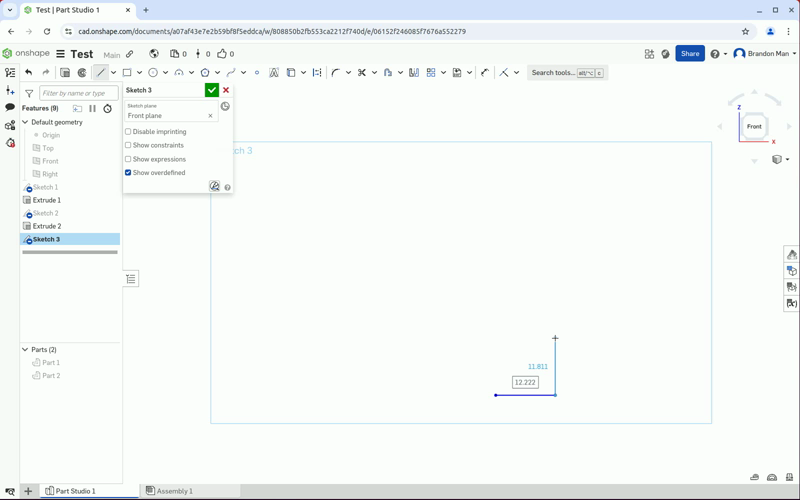
key_down(shift)
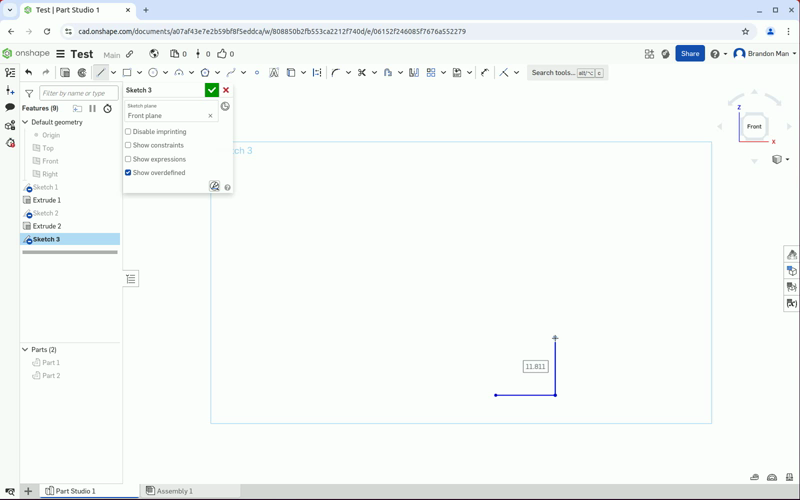
mouse_move(585, 337)
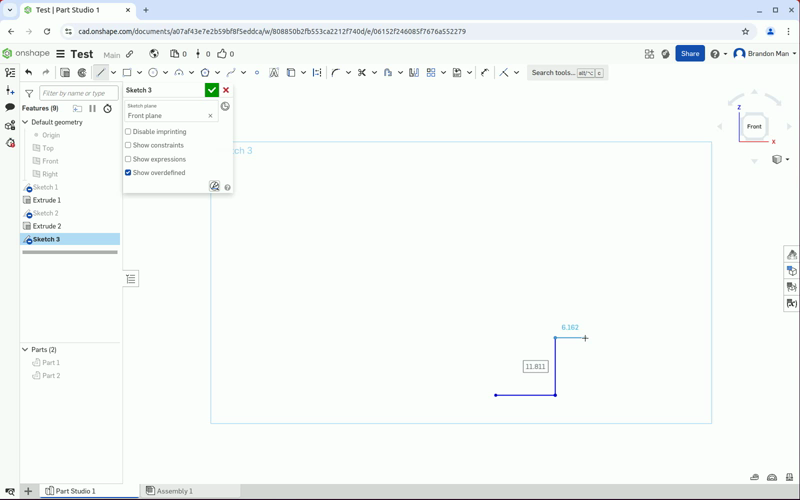
mouse_move(495, 337)
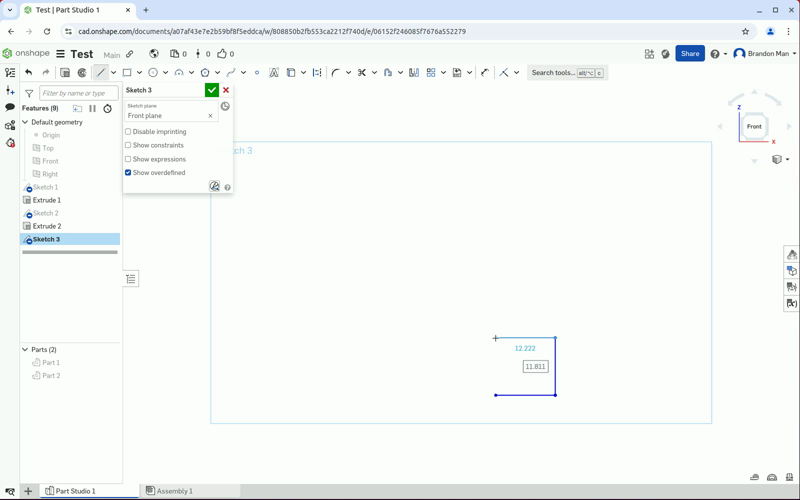
click(495, 337)
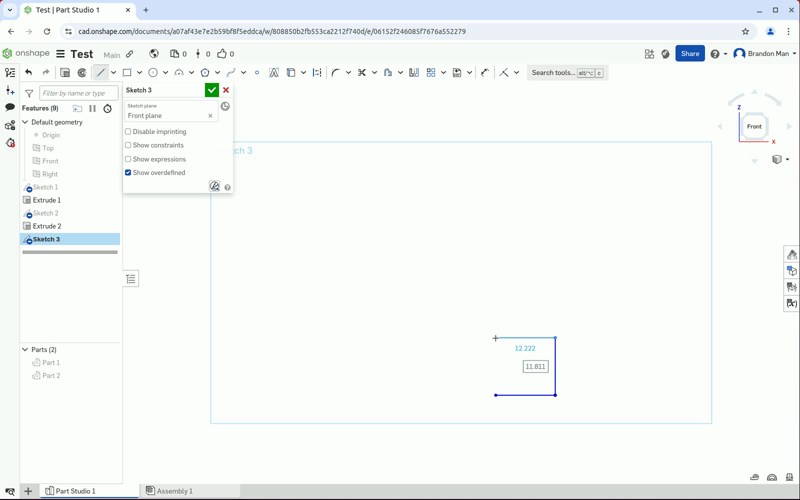
key_up(shift)
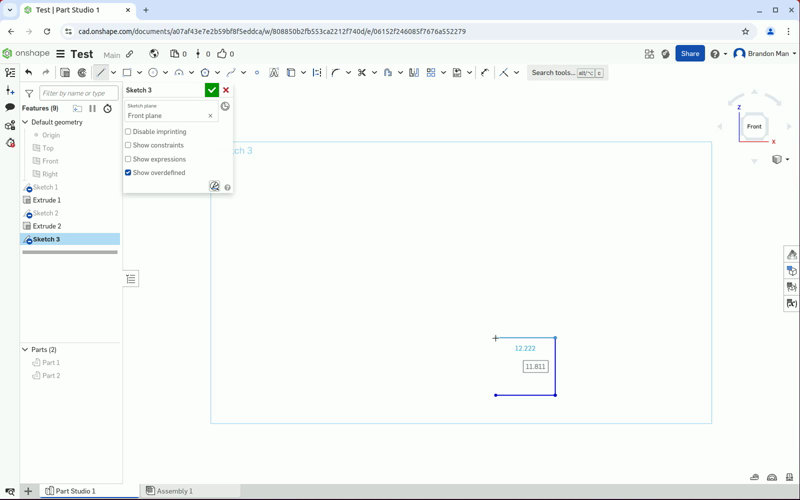
mouse_move(525, 337)
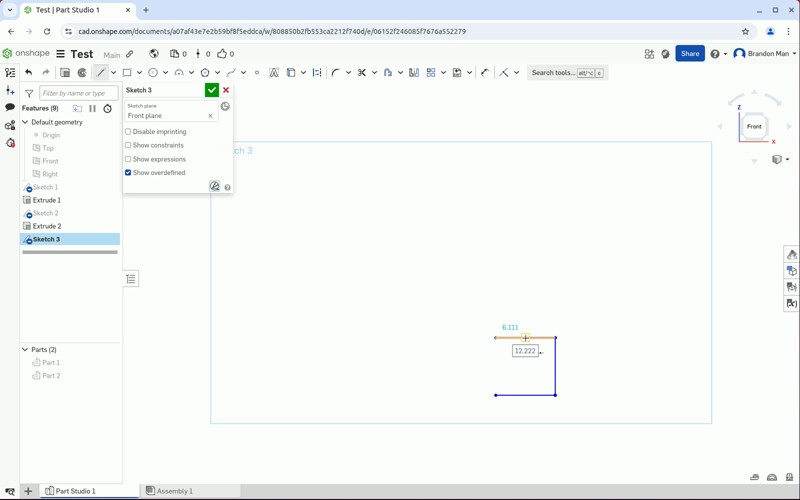
key_down(shift)
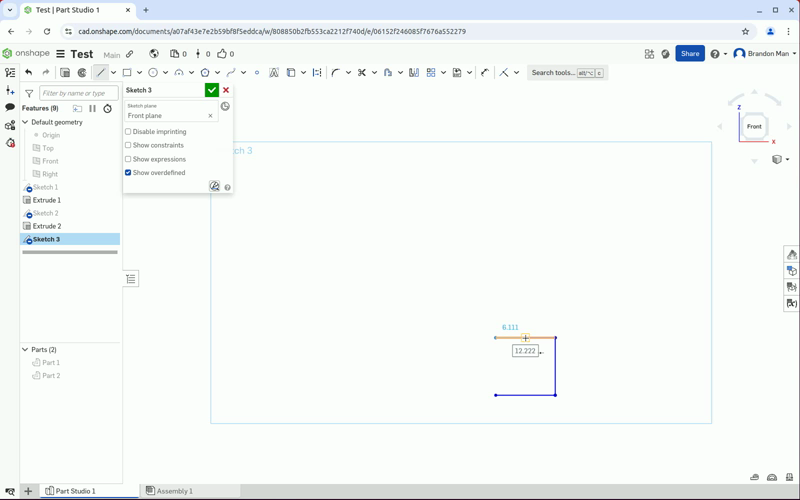
mouse_move(495, 395)
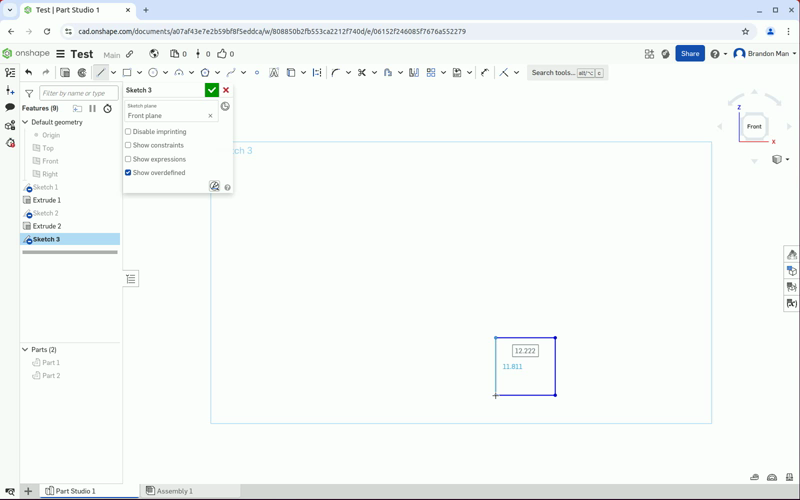
key_up(shift)
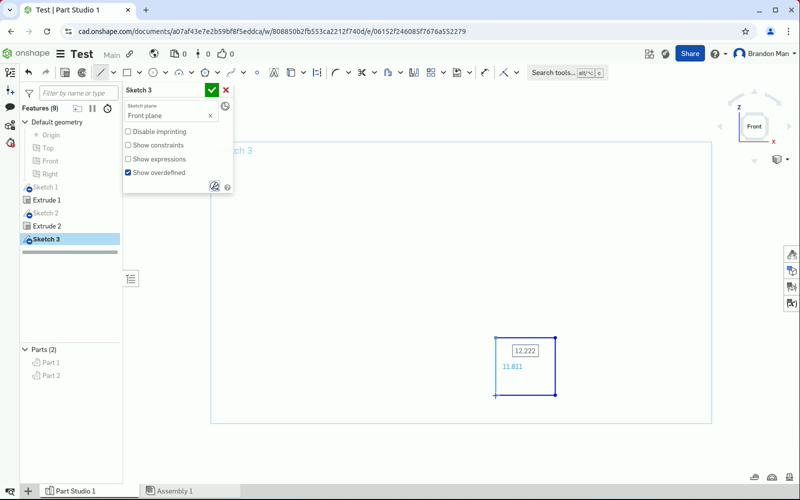
click(495, 395)
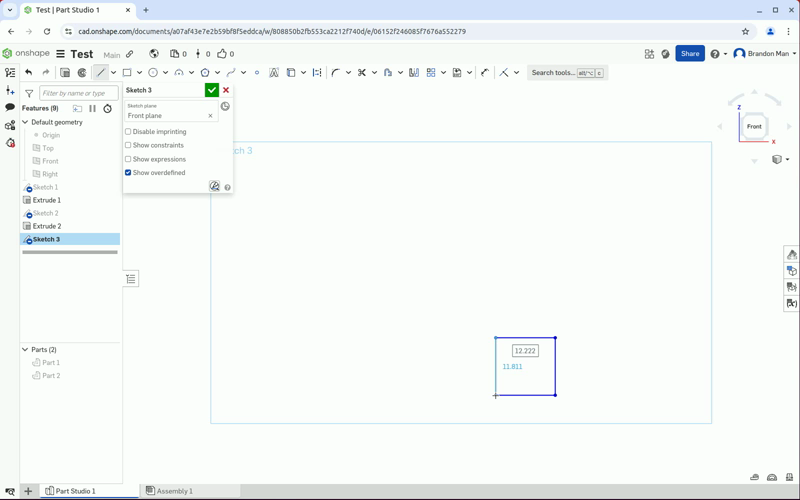
key(esc)
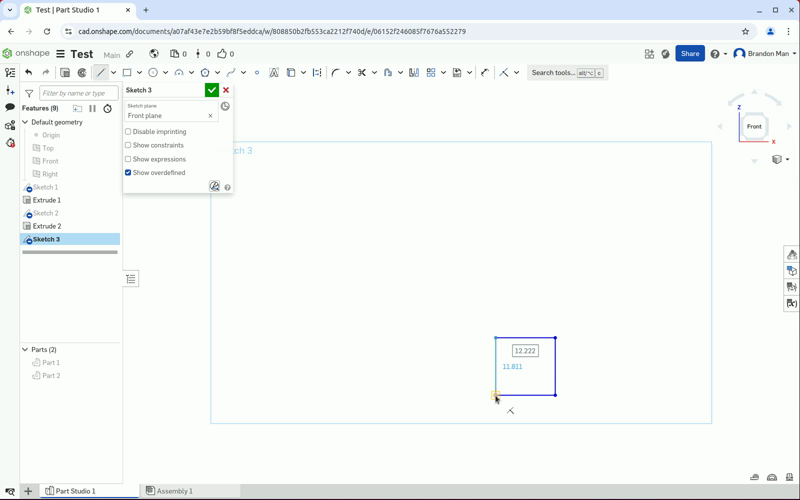
mouse_move(545, 365)
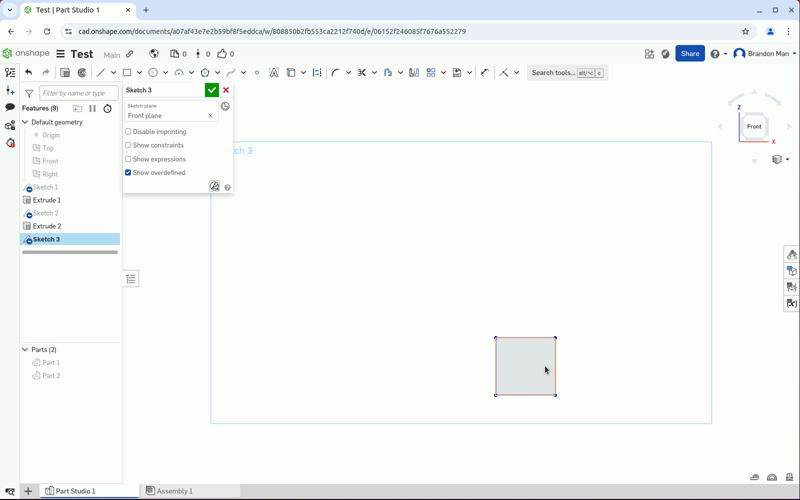
click(545, 365)
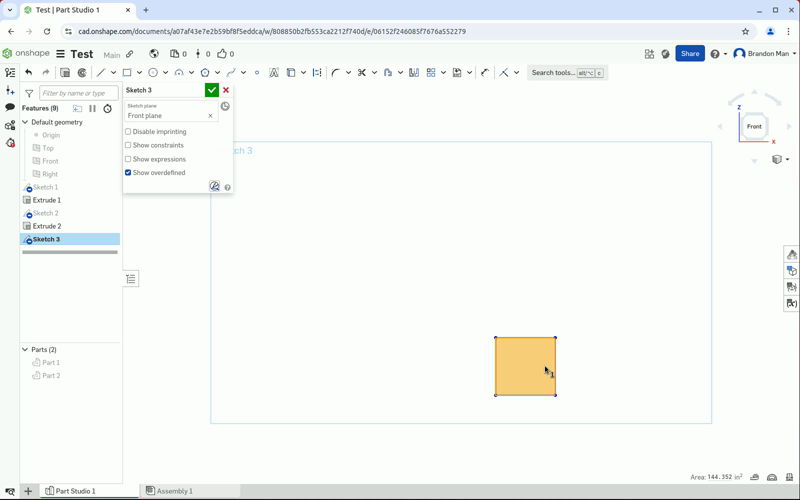
mouse_move(73, 352)
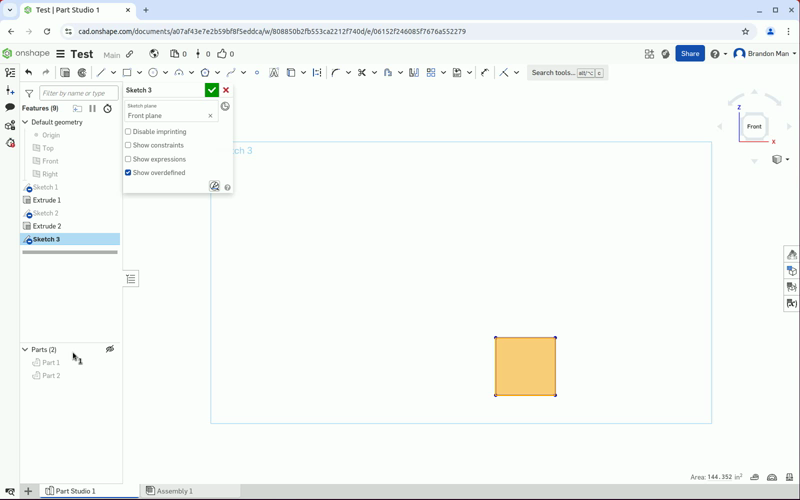
key(shift+y)
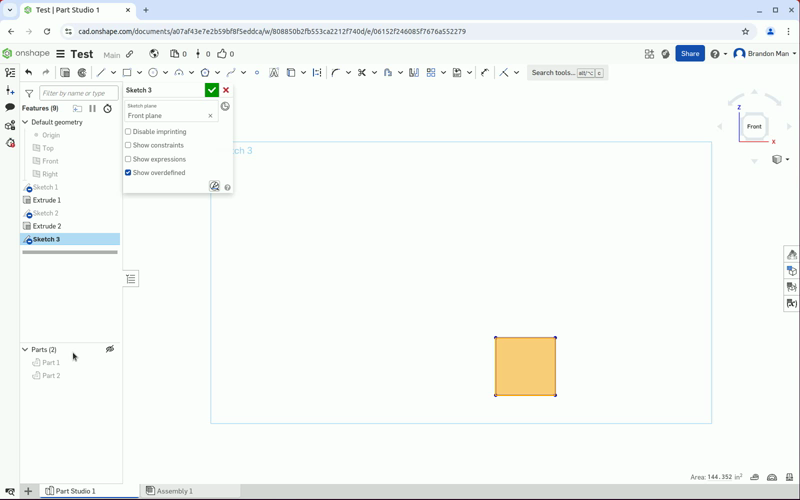
key(shift+e)
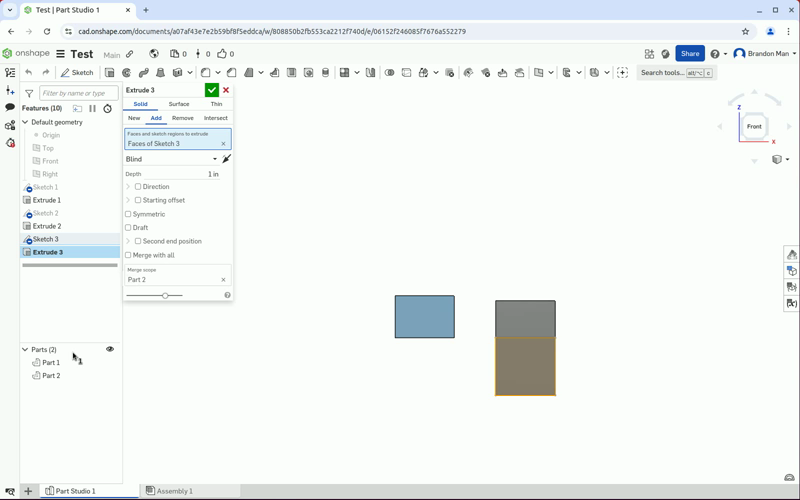
mouse_move(143, 106)
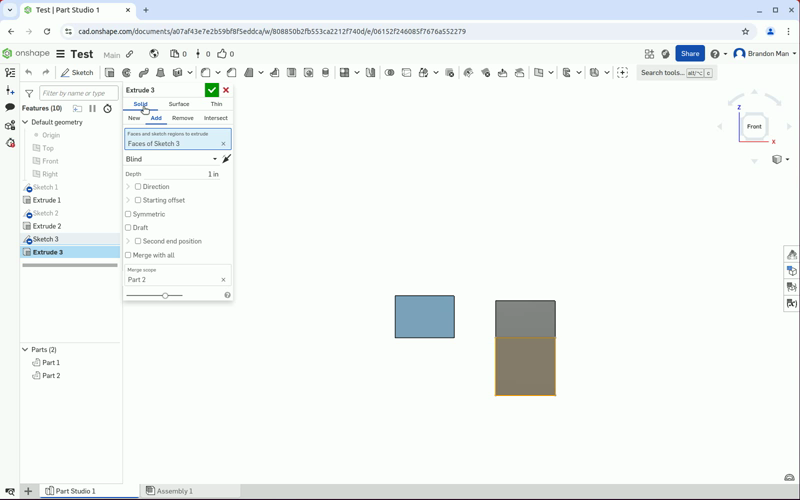
click(143, 106)
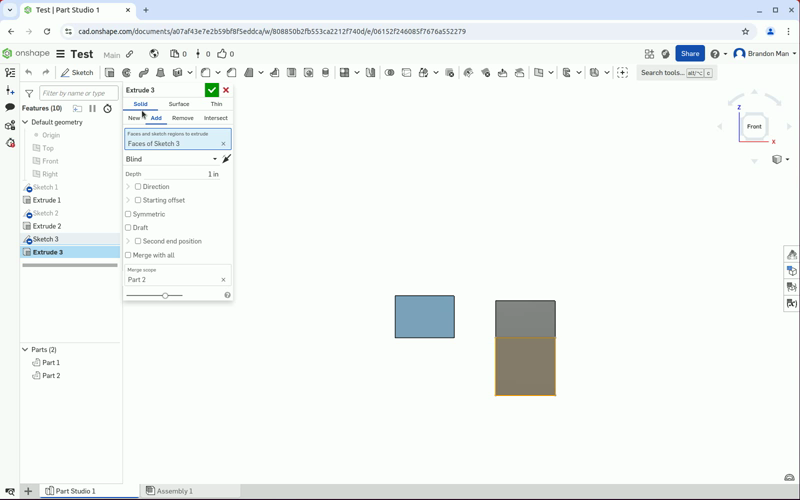
mouse_move(137, 120)
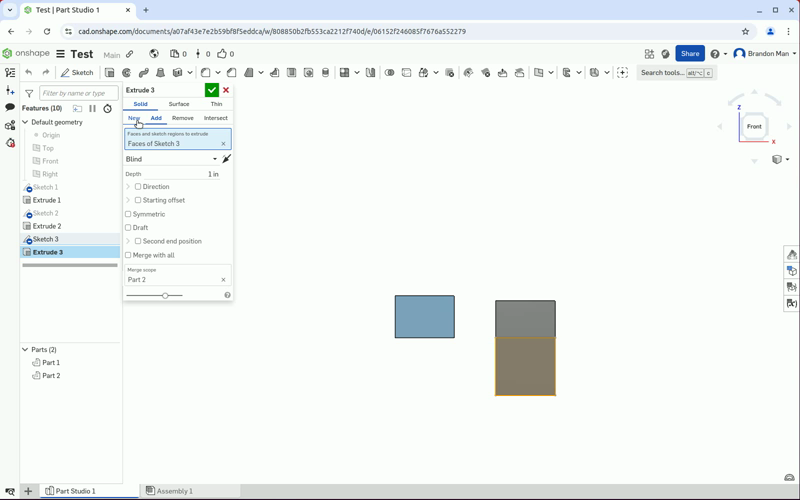
click(137, 120)
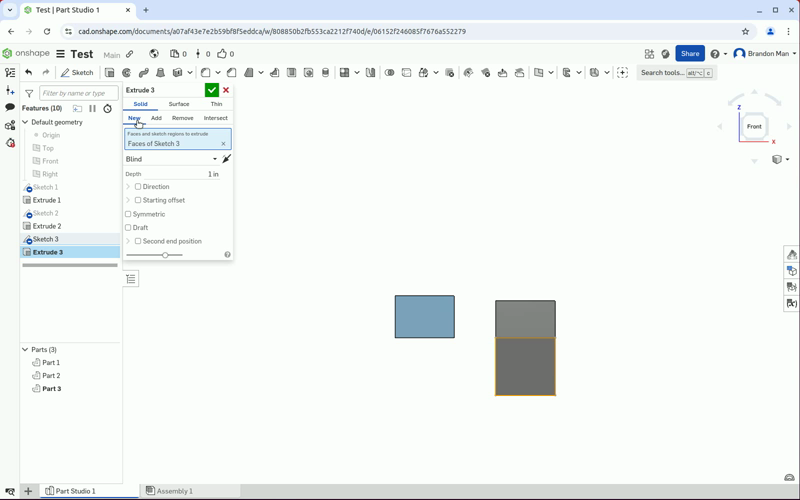
key(tab, 4)
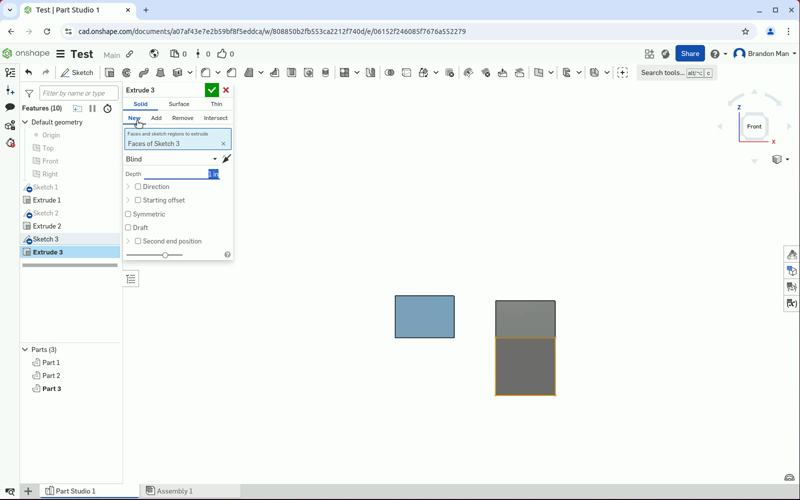
text(7.943)
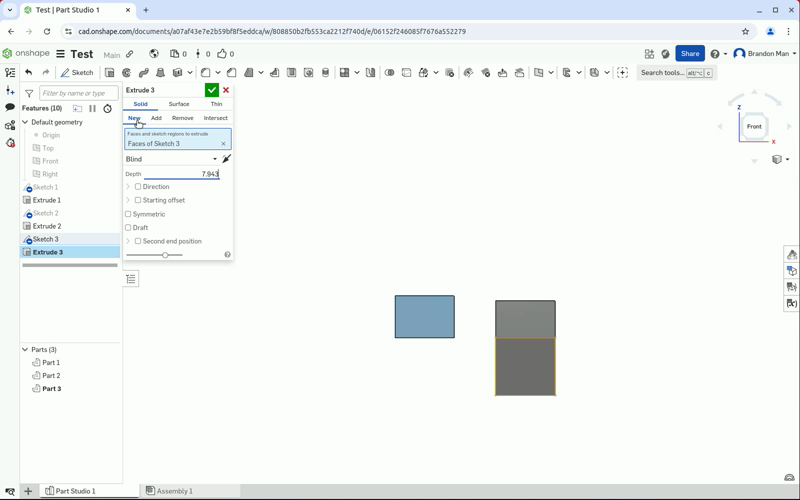
key(enter)
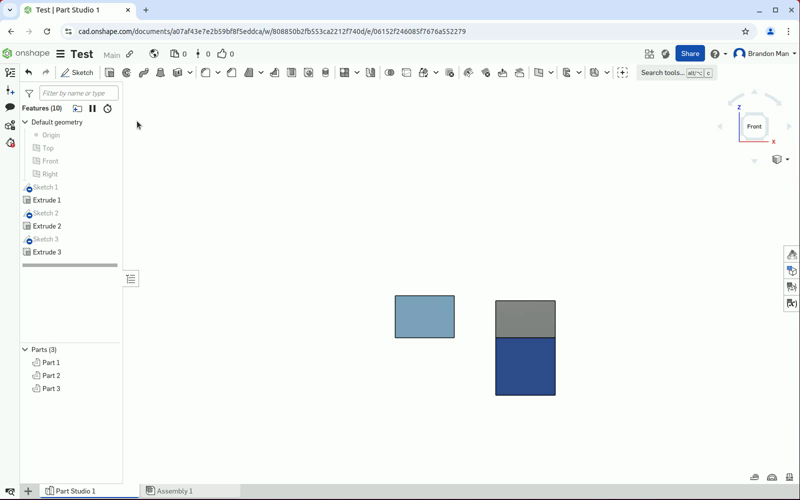
key(shift+h)
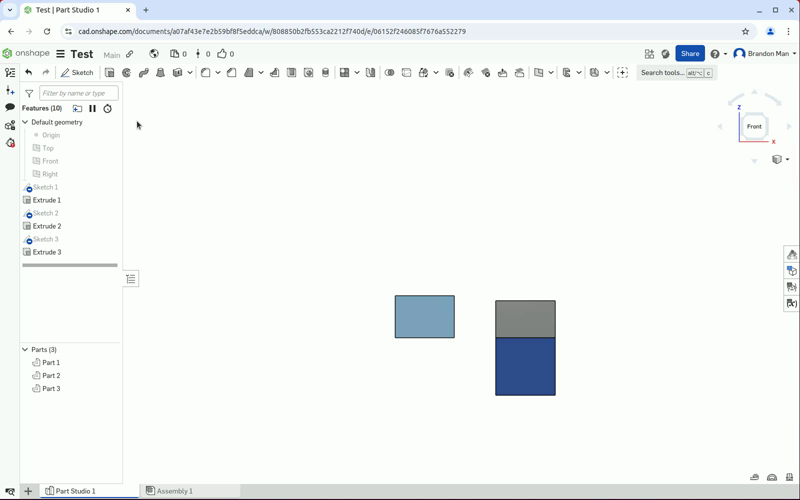
key(shift+h)
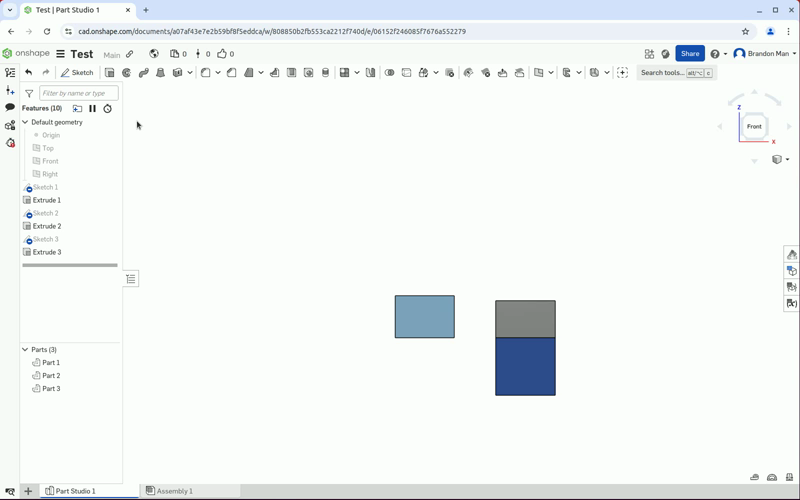
mouse_move(73, 189)
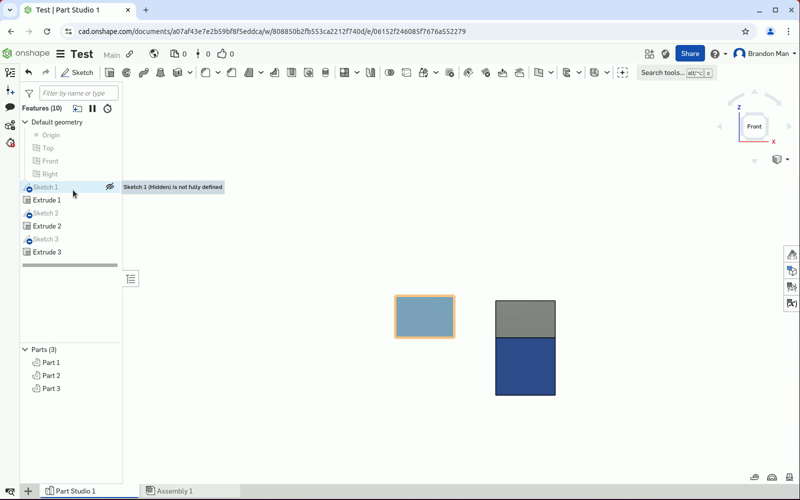
click(73, 189)
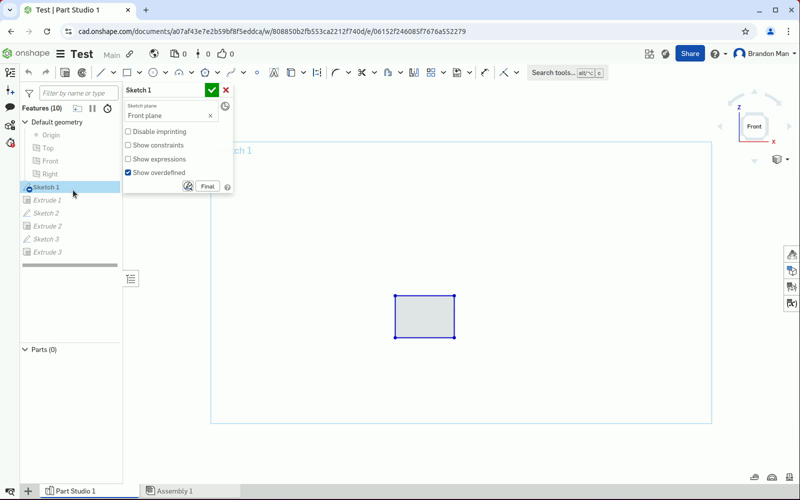
mouse_move(229, 92)
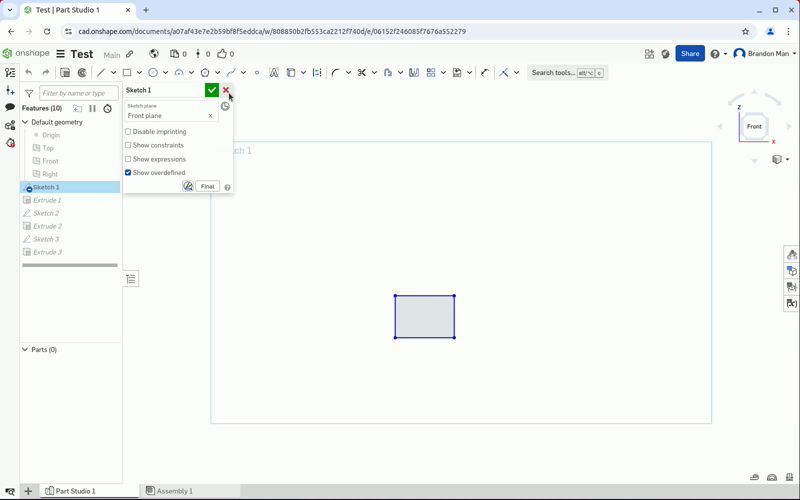
click(229, 92)
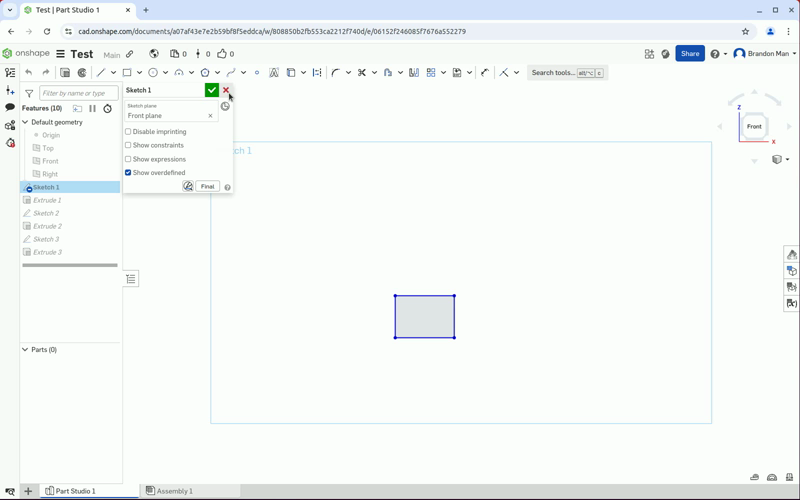
key(shift+s)
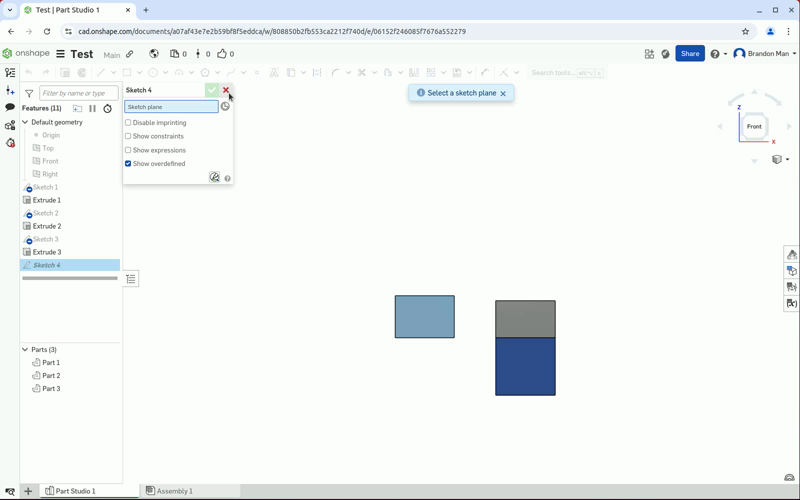
mouse_move(73, 163)
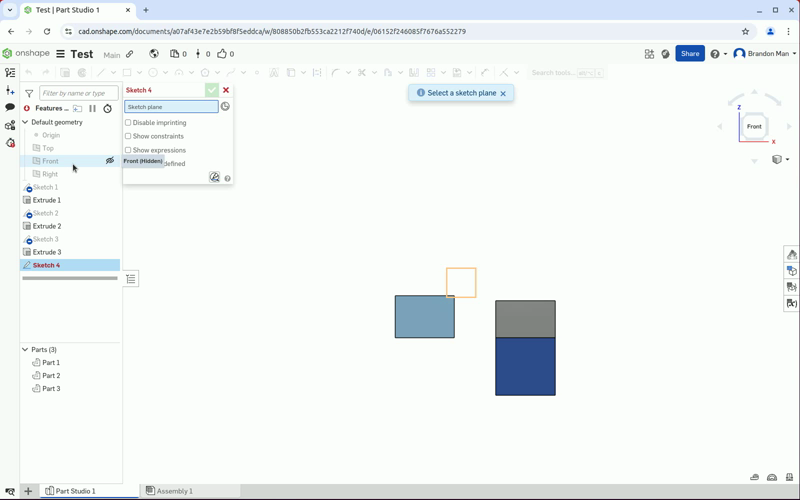
click(73, 163)
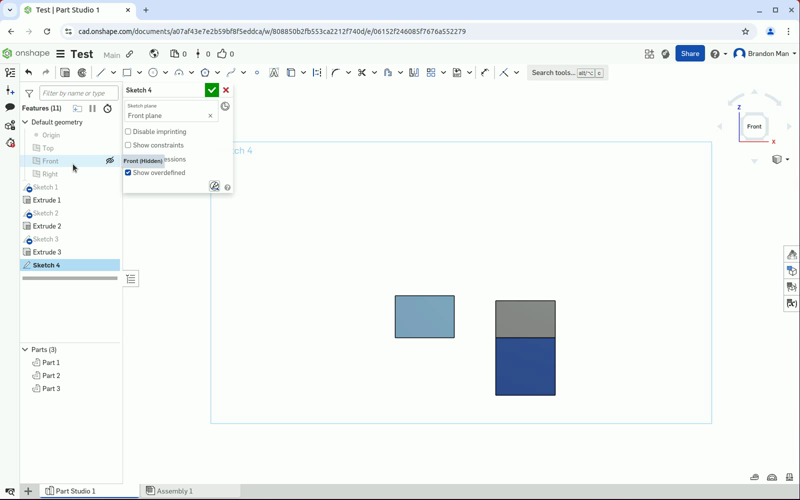
mouse_move(73, 352)
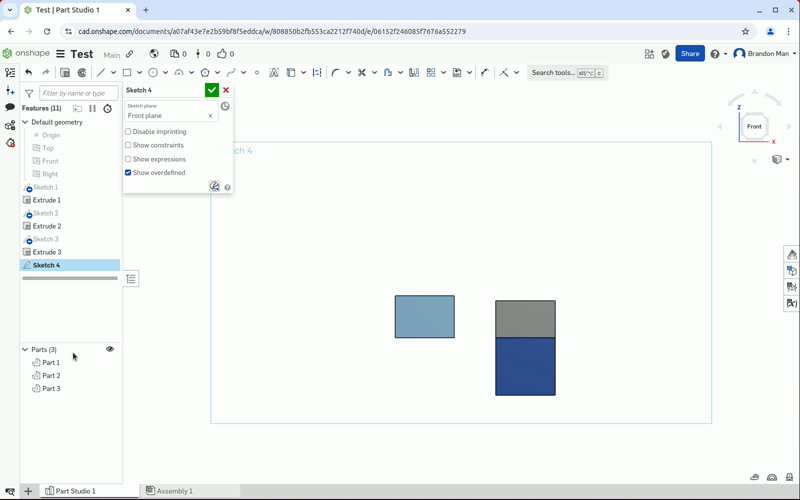
key(y)
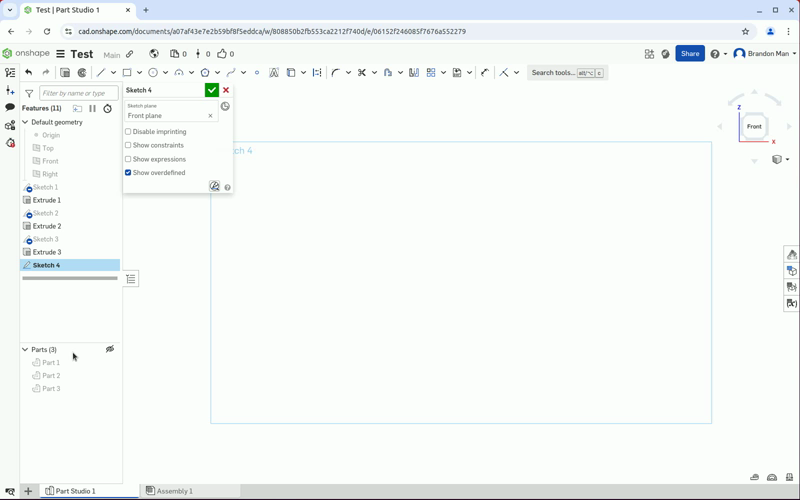
key(l)
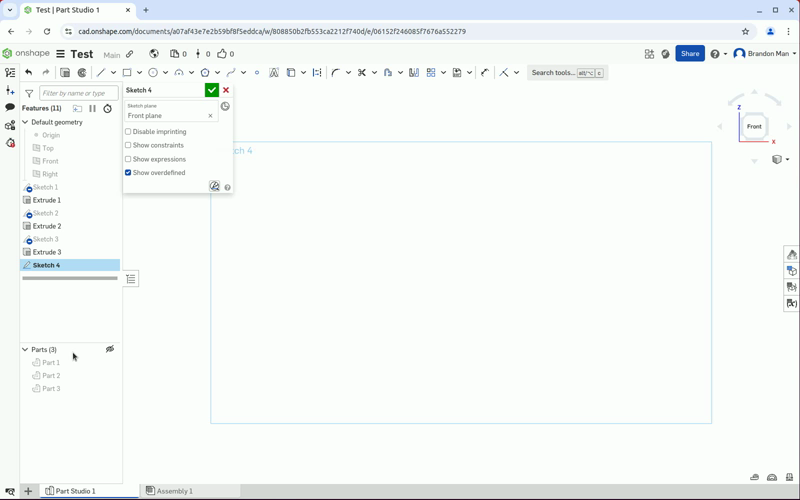
key_down(shift)
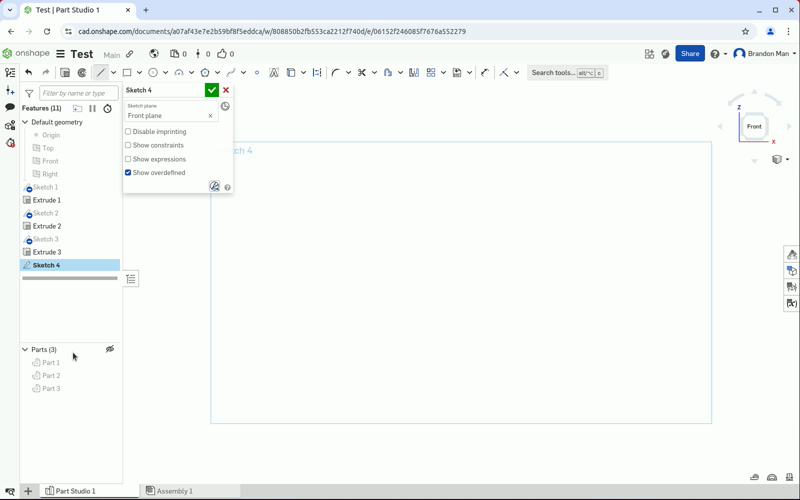
mouse_move(395, 372)
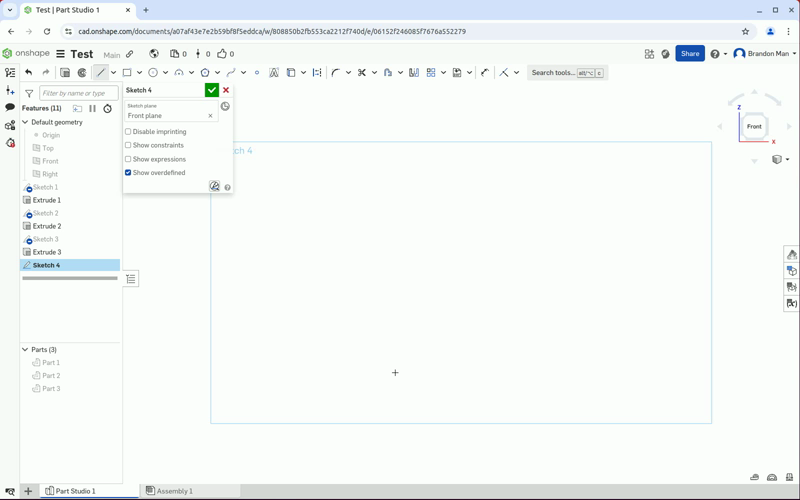
click(395, 372)
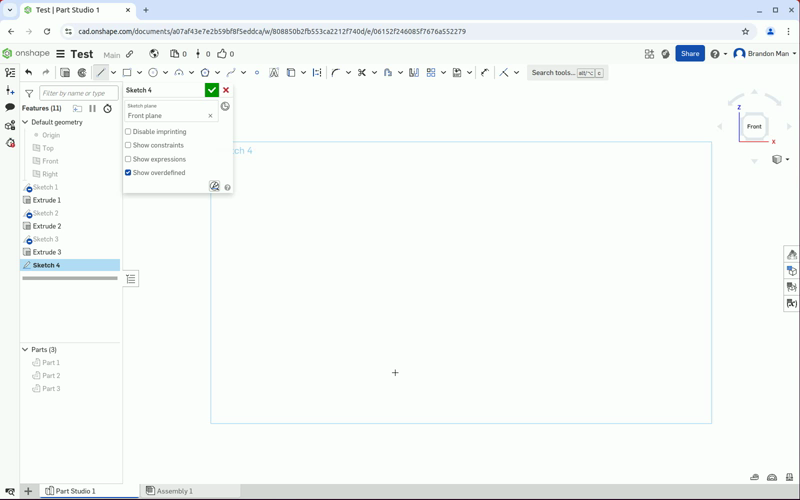
key_up(shift)
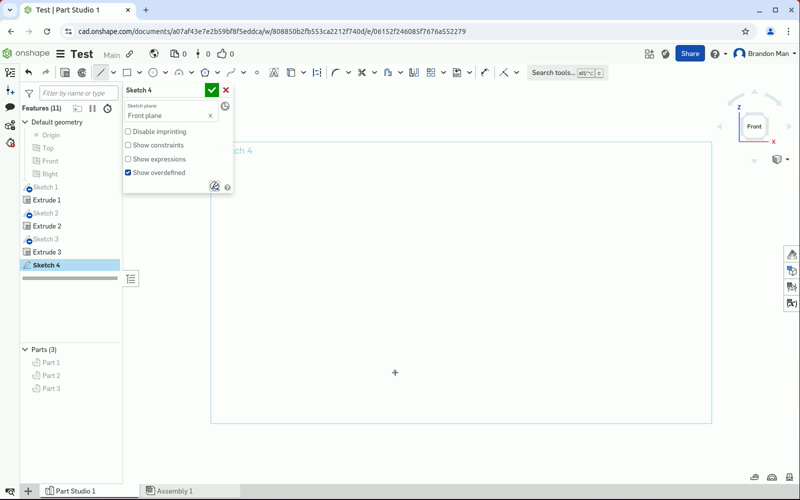
key_down(shift)
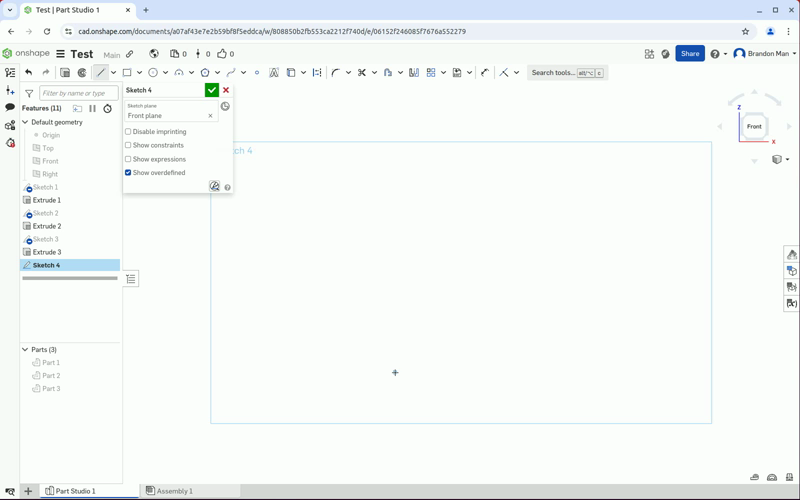
mouse_move(425, 372)
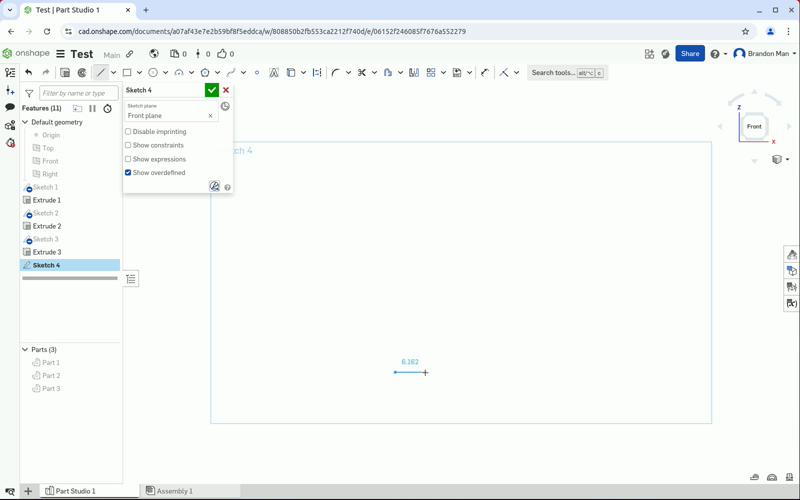
mouse_move(454, 372)
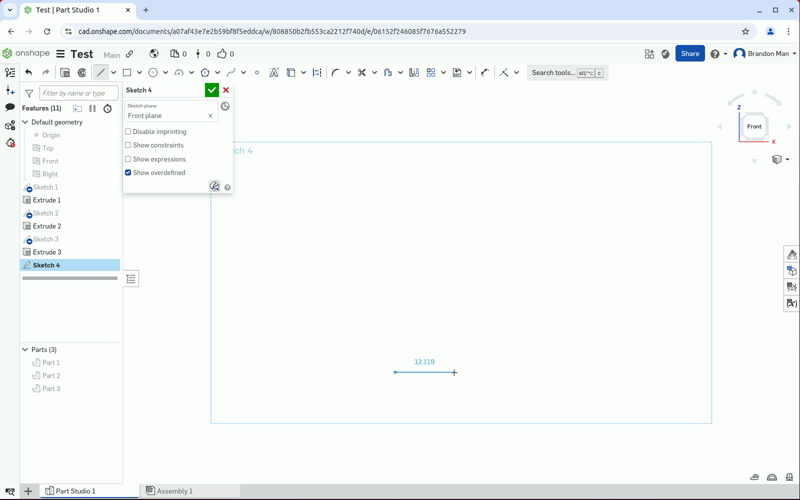
click(454, 372)
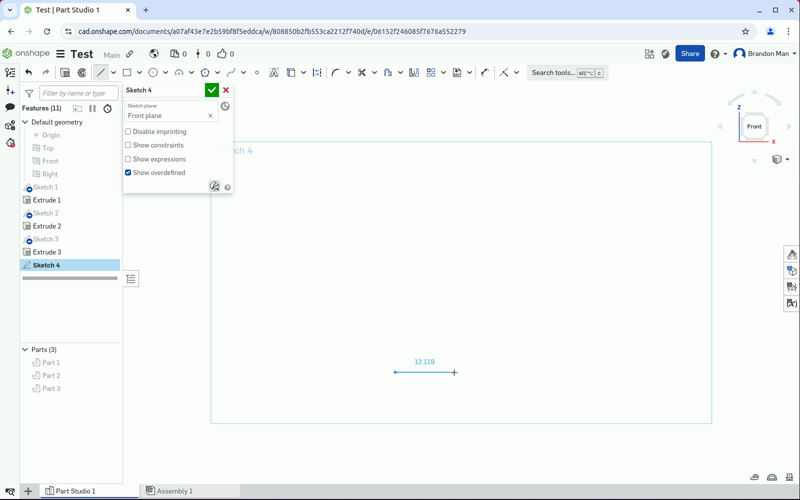
key_up(shift)
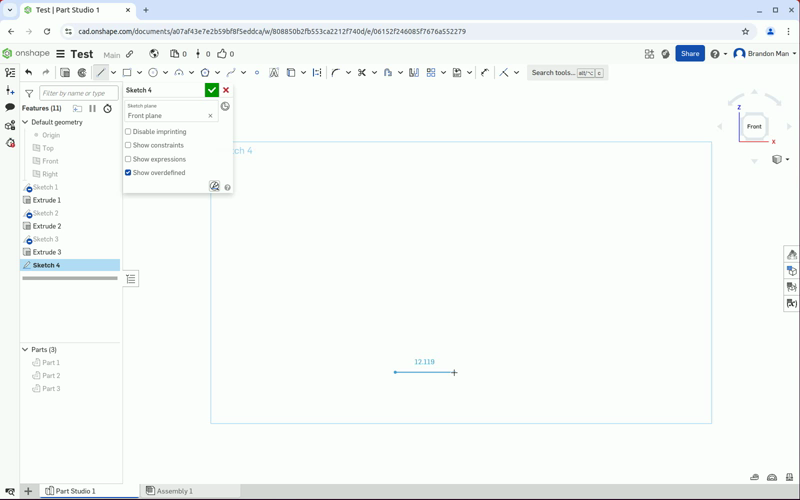
key_down(shift)
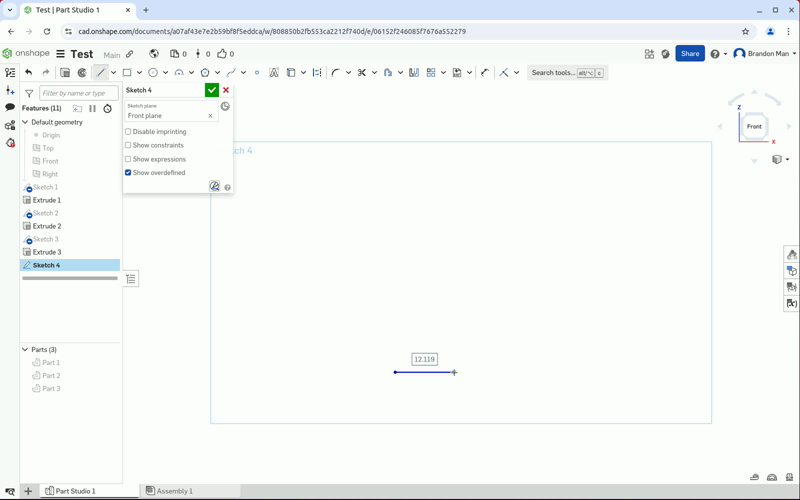
mouse_move(484, 372)
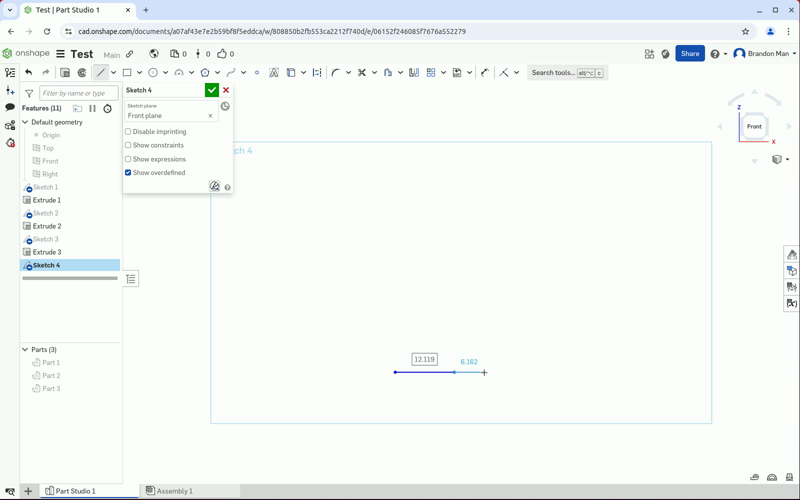
mouse_move(454, 337)
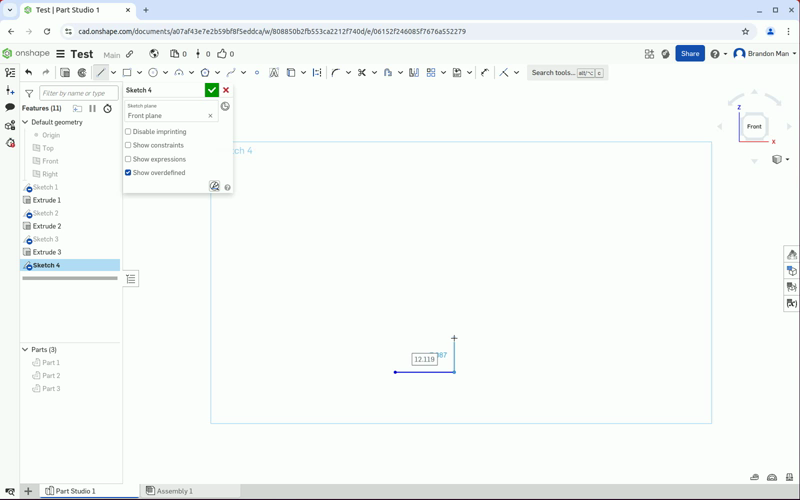
click(454, 337)
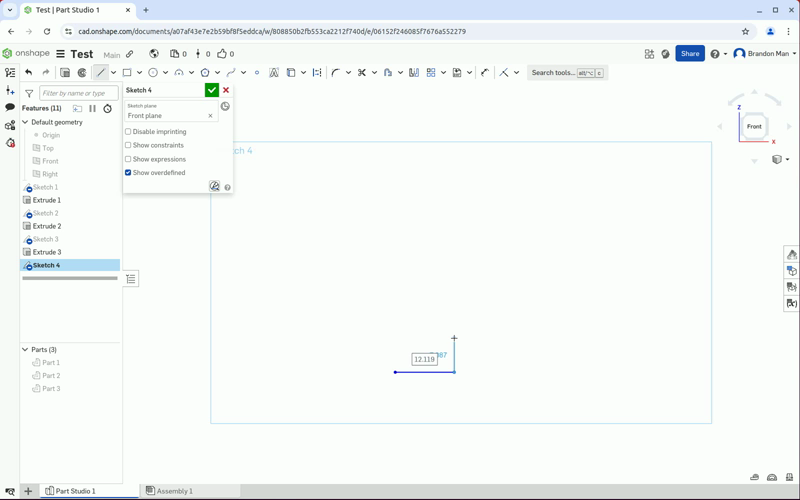
key_up(shift)
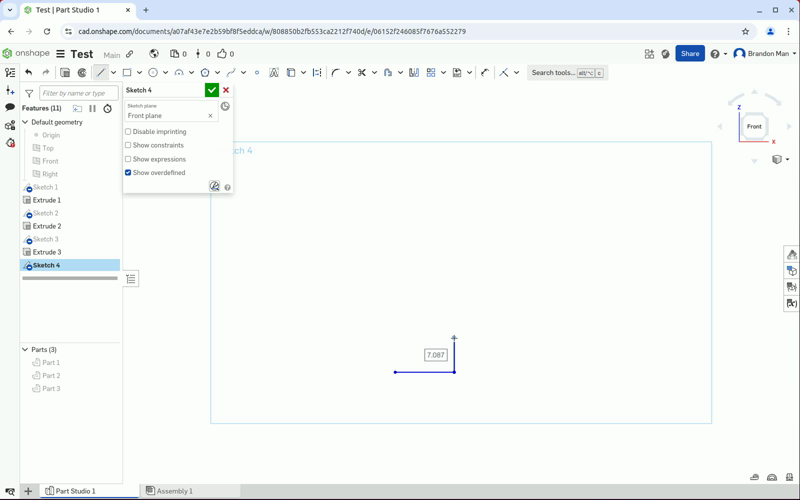
key_down(shift)
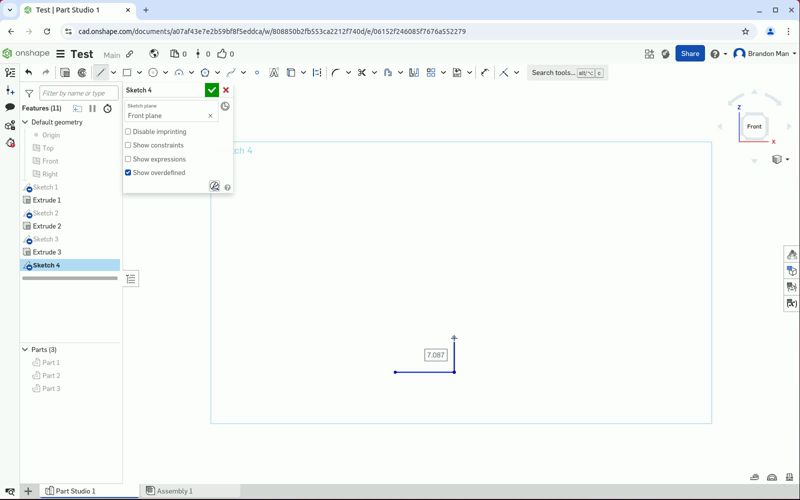
mouse_move(484, 337)
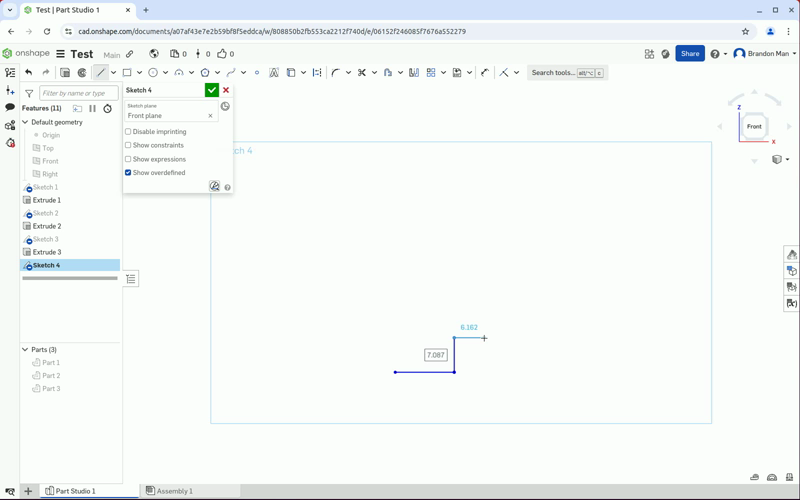
mouse_move(395, 337)
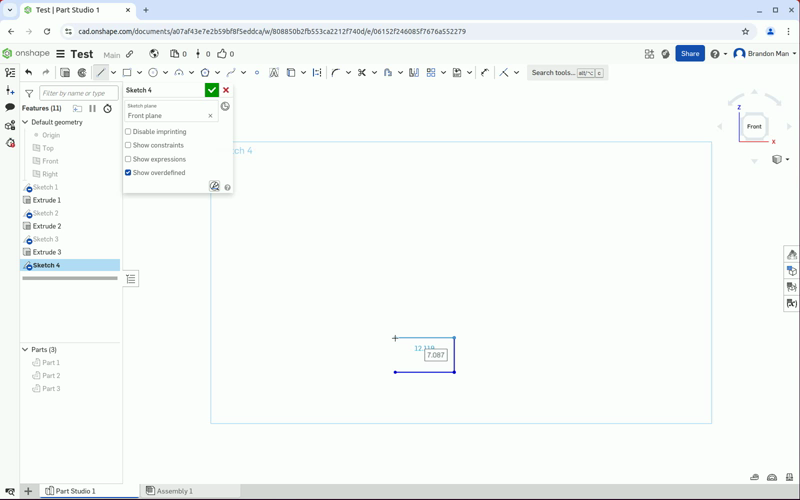
click(395, 337)
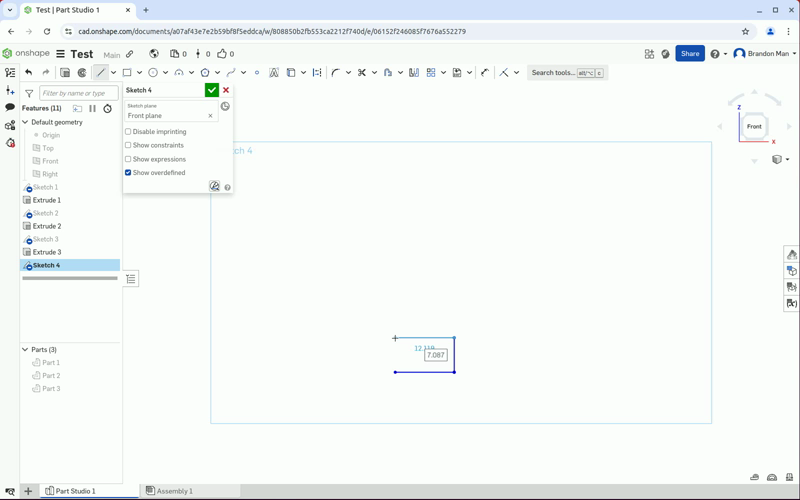
key_up(shift)
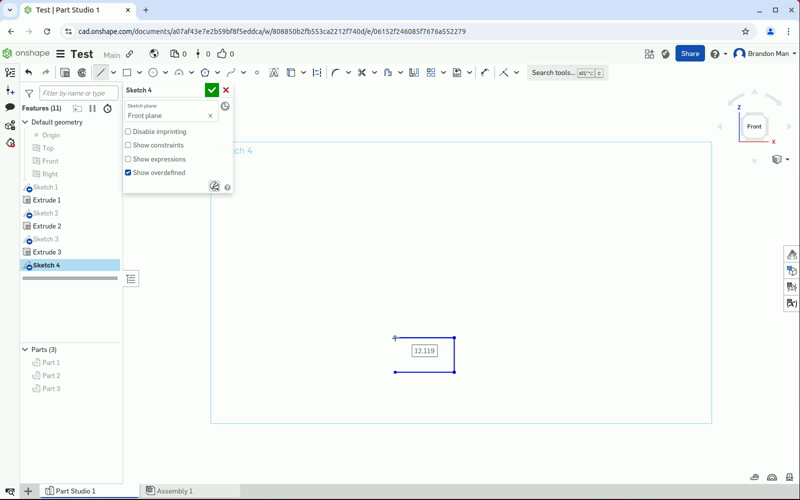
mouse_move(425, 337)
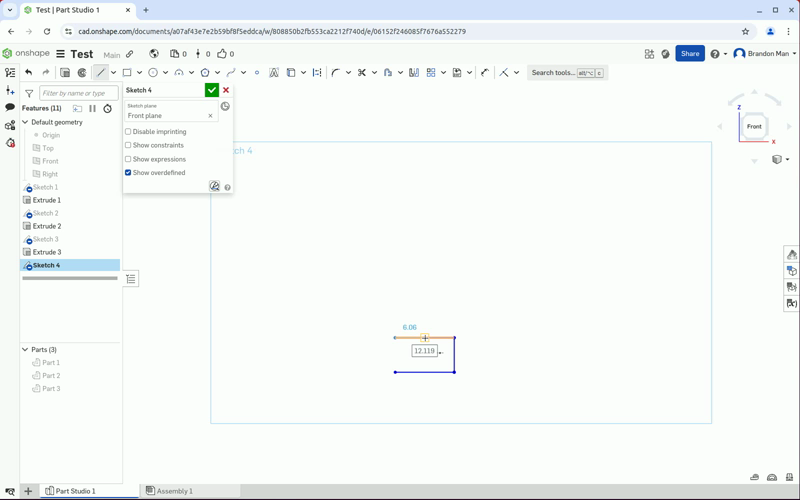
key_down(shift)
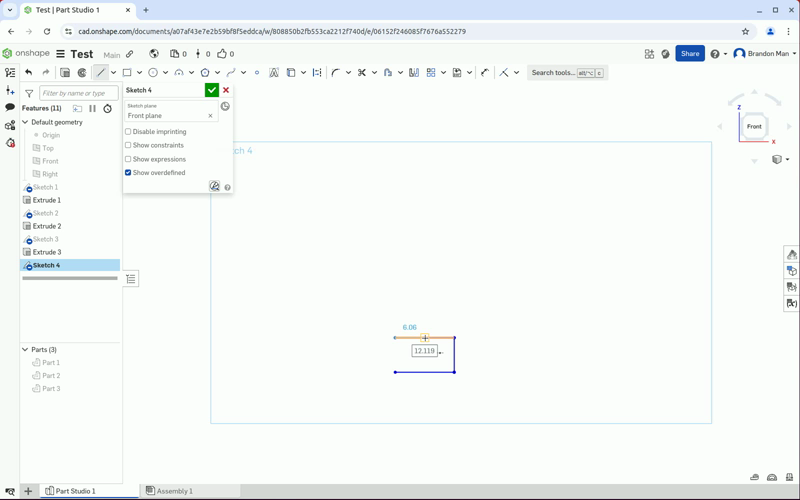
mouse_move(395, 372)
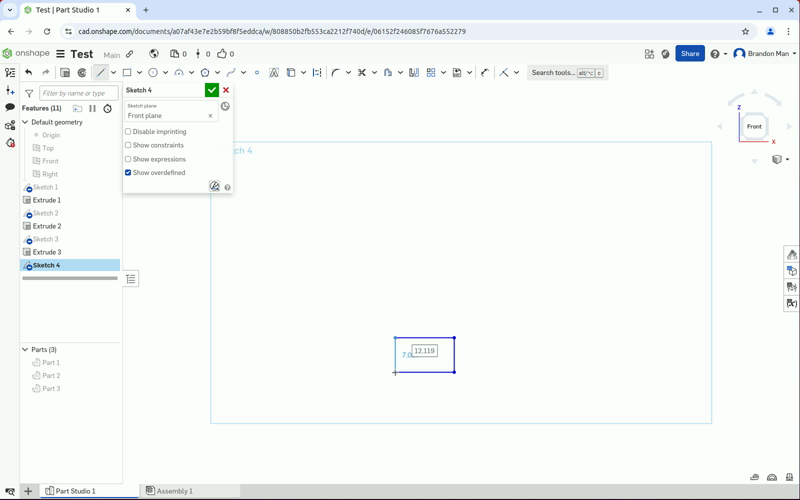
key_up(shift)
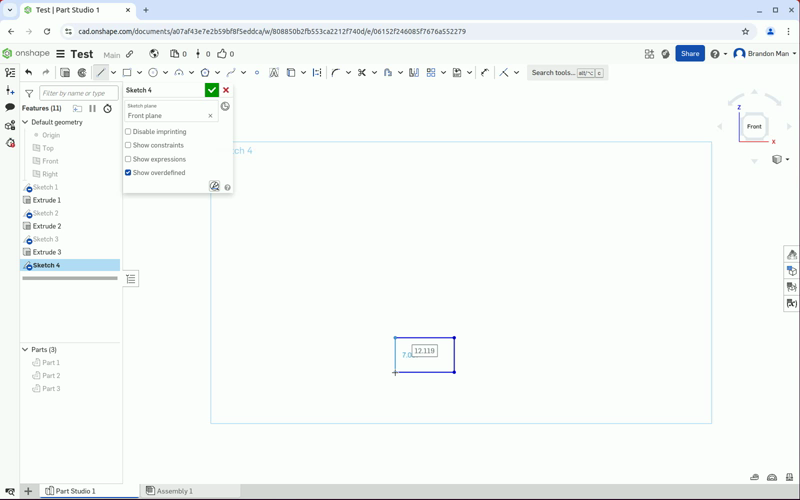
click(395, 372)
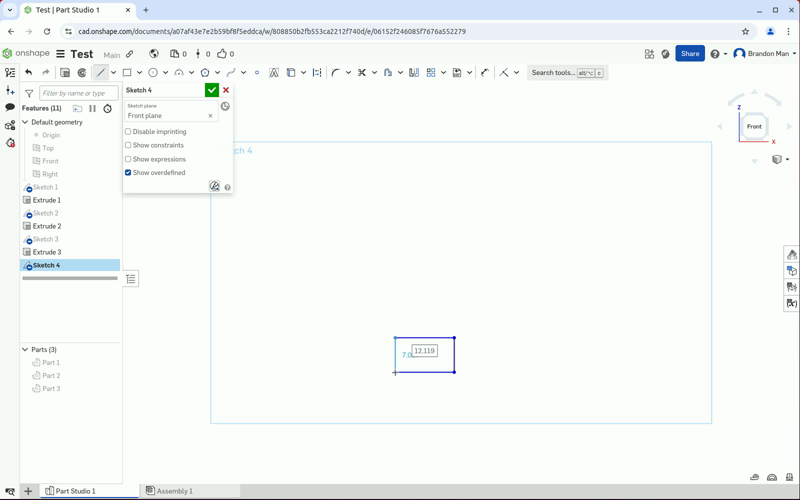
key(esc)
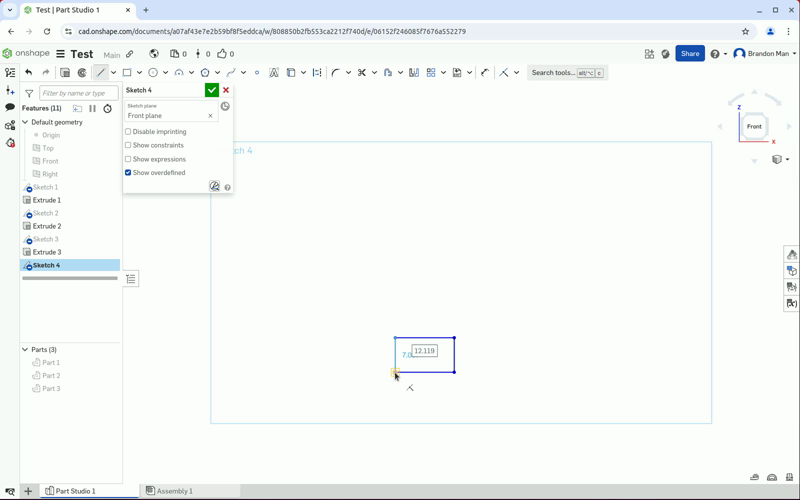
mouse_move(439, 344)
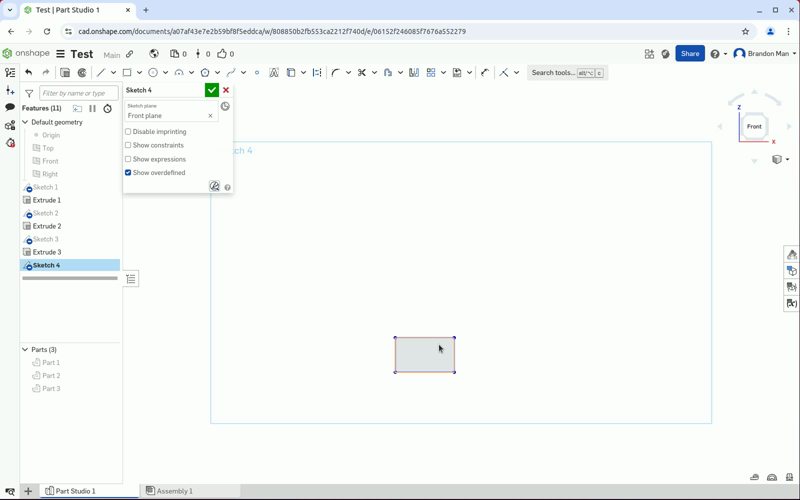
click(439, 344)
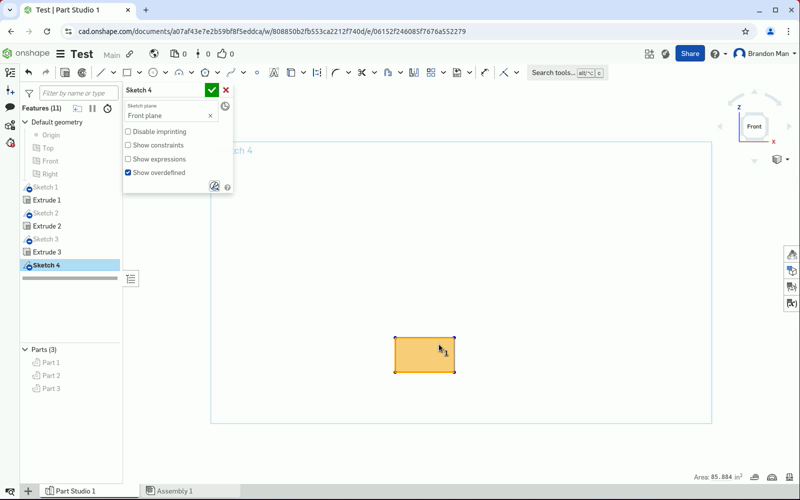
mouse_move(73, 352)
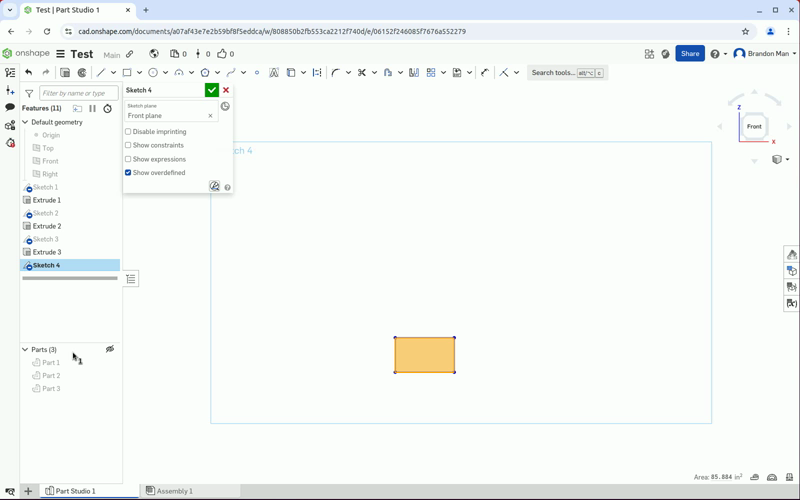
key(shift+y)
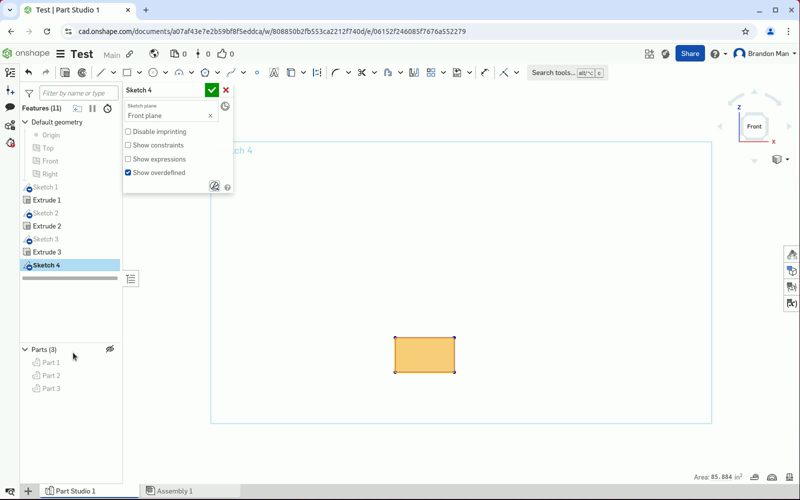
key(shift+e)
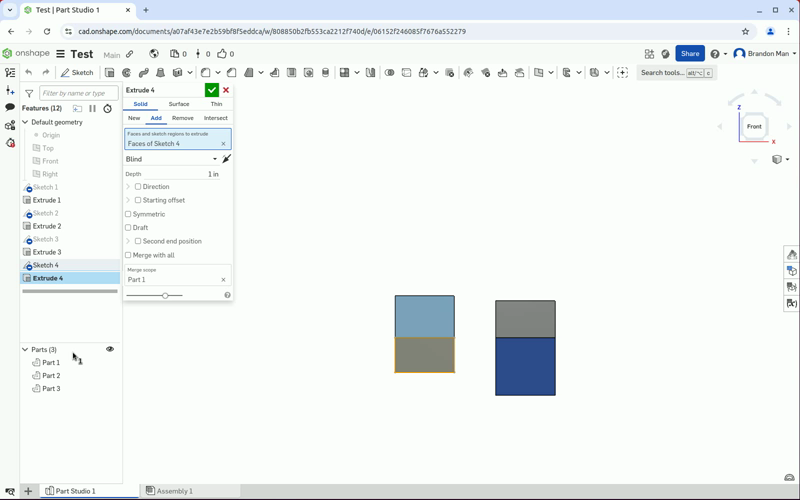
mouse_move(143, 106)
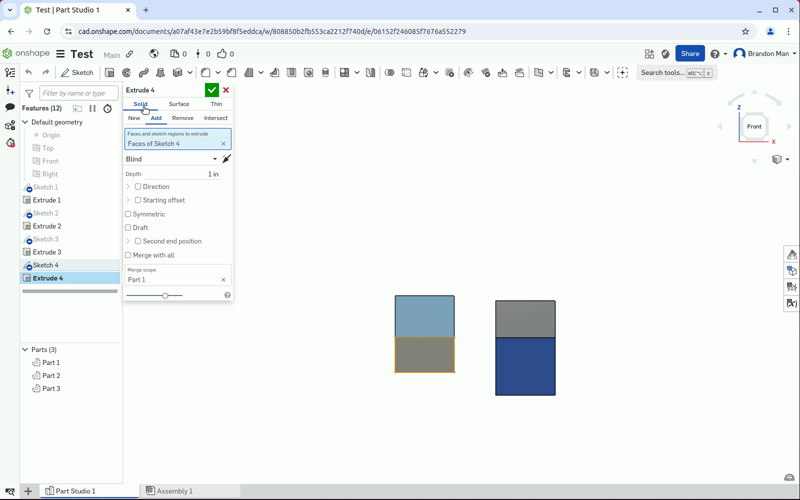
click(143, 106)
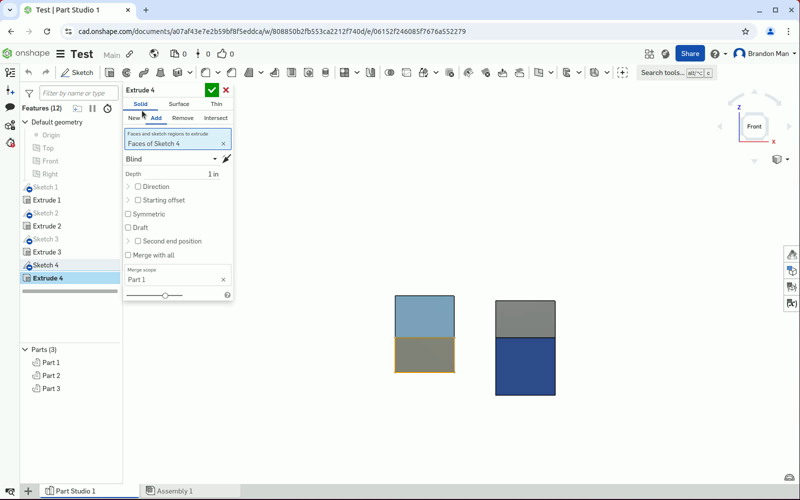
mouse_move(137, 120)
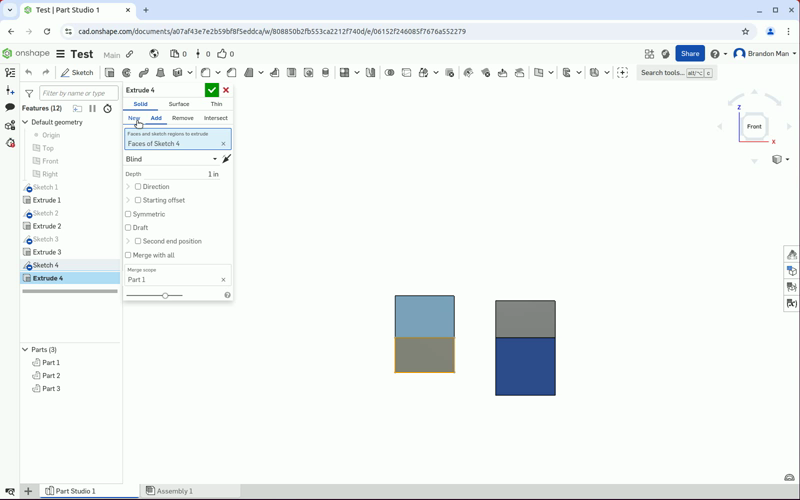
click(137, 120)
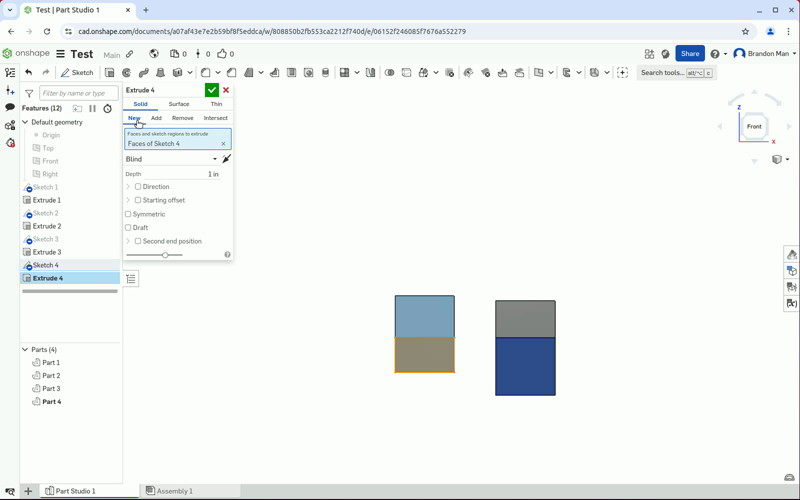
key(tab, 4)
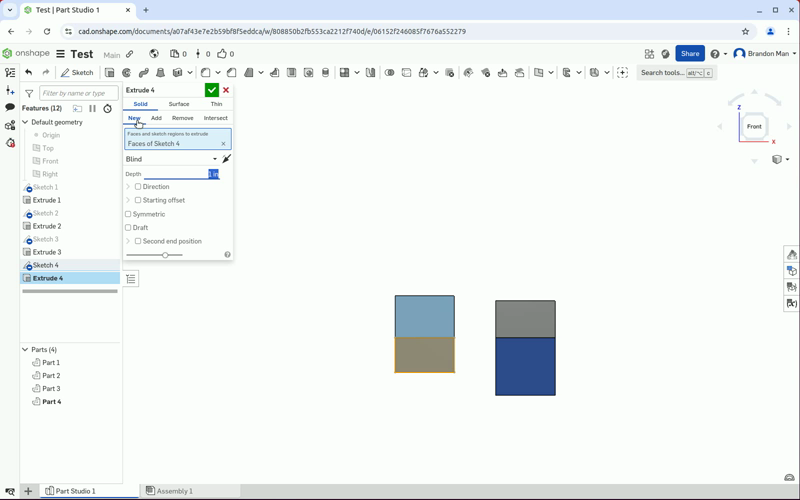
text(7.943)
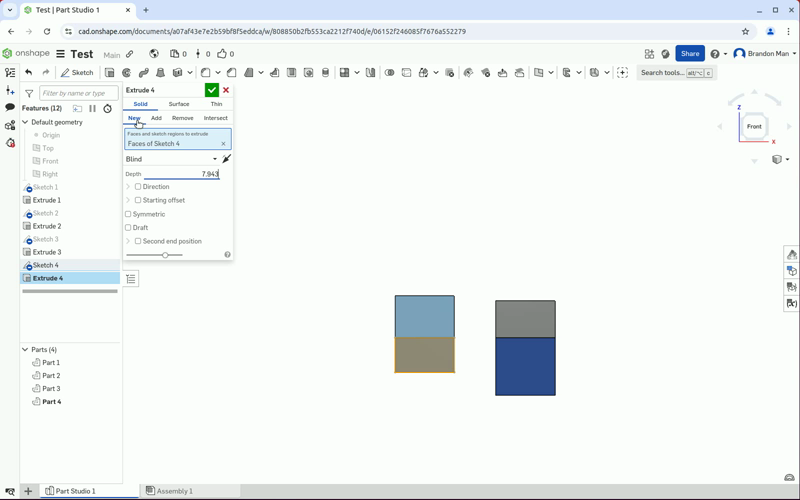
key(enter)
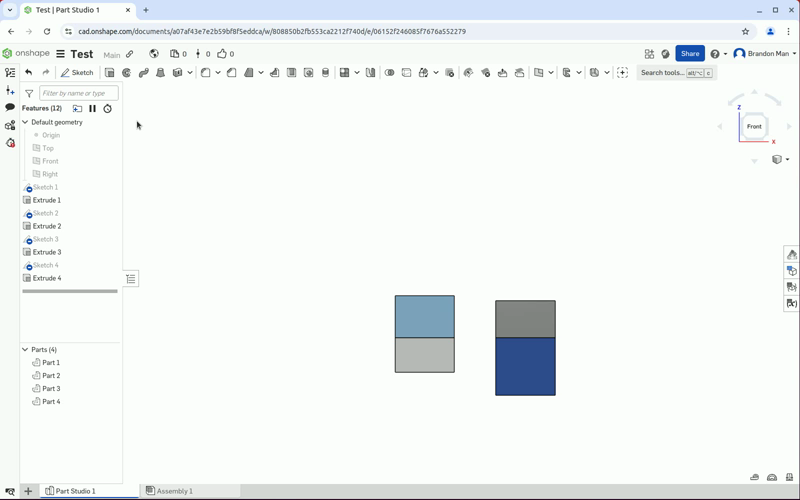
key(shift+h)
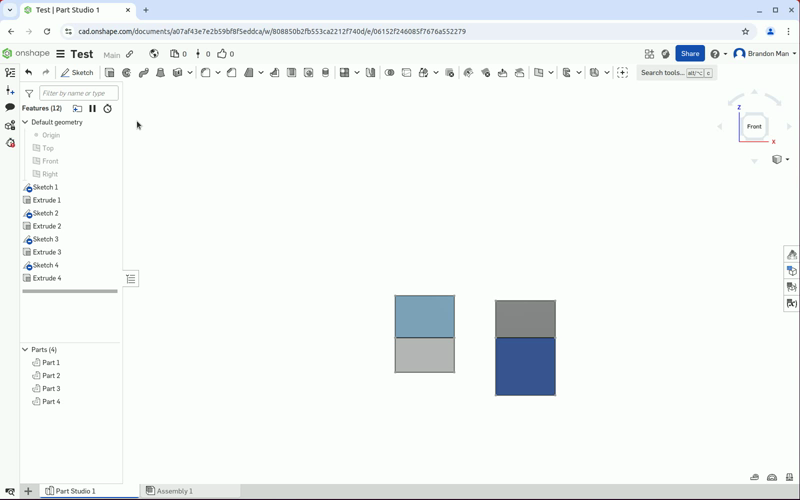
key(shift+h)
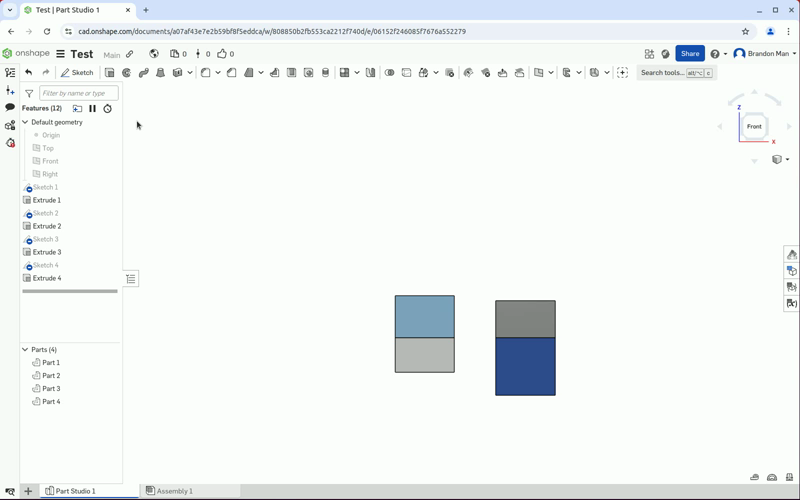
mouse_move(73, 189)
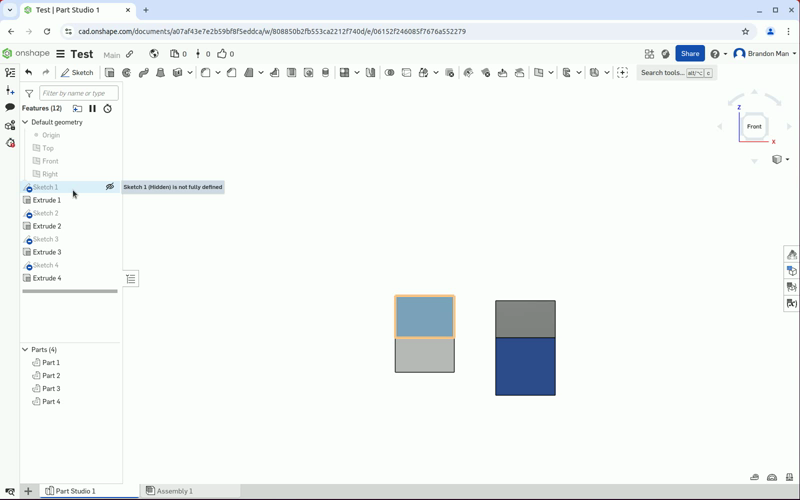
click(73, 189)
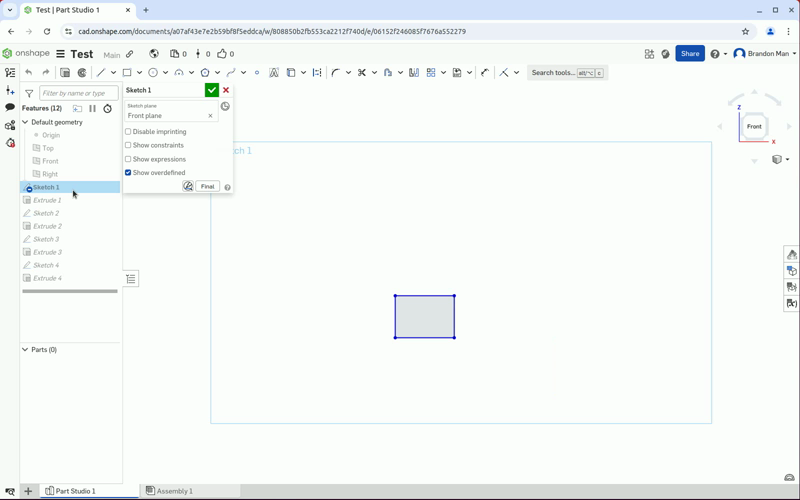
mouse_move(229, 92)
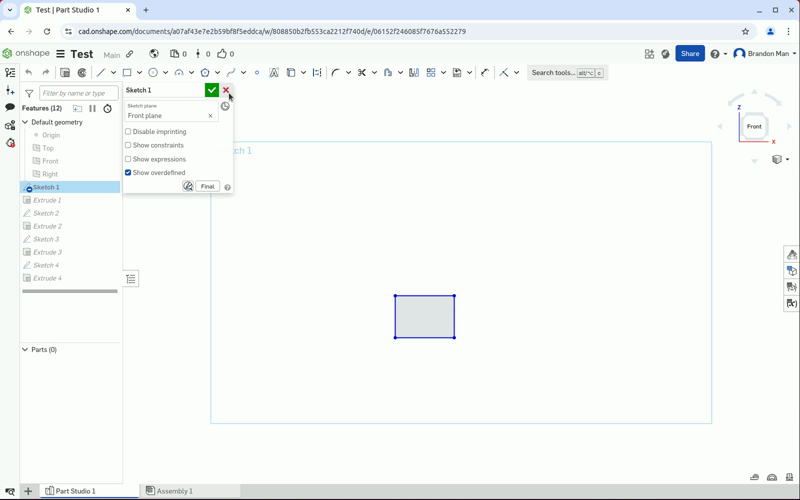
click(229, 92)
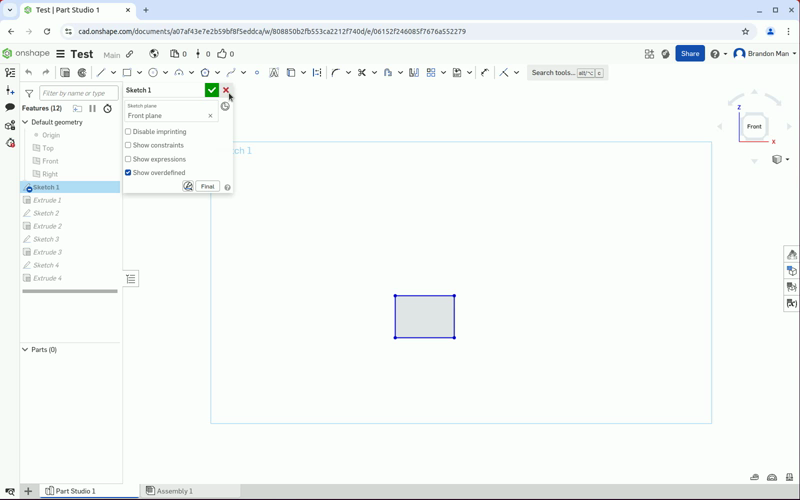
key(shift+s)
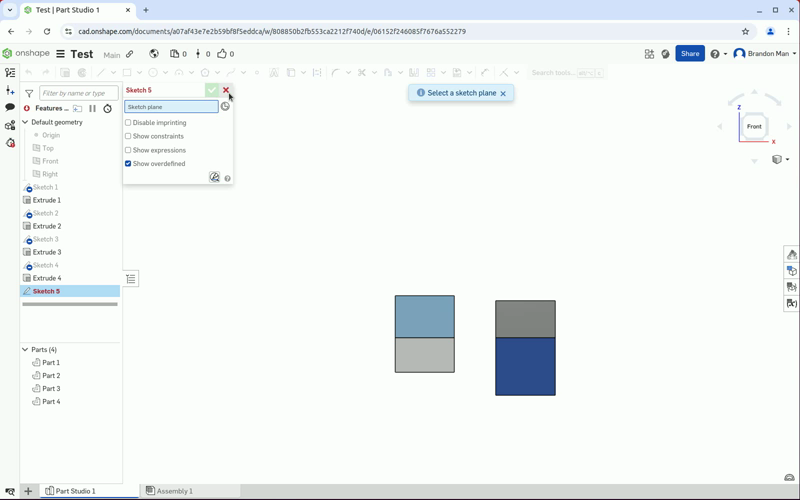
mouse_move(73, 163)
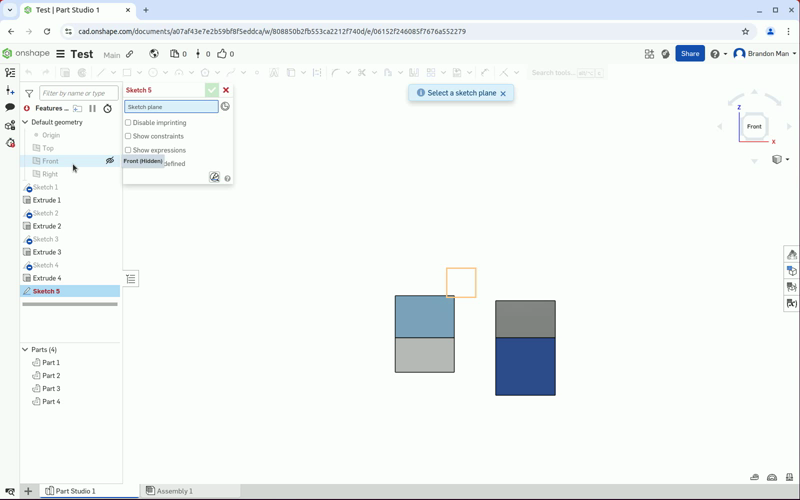
click(73, 163)
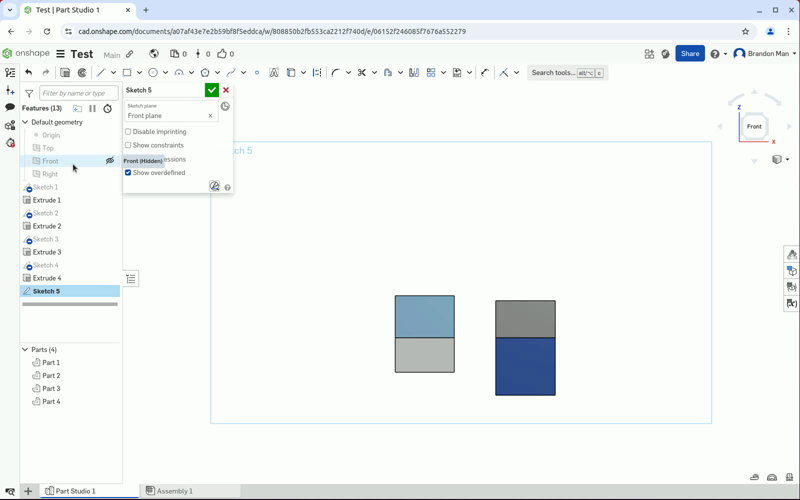
mouse_move(73, 352)
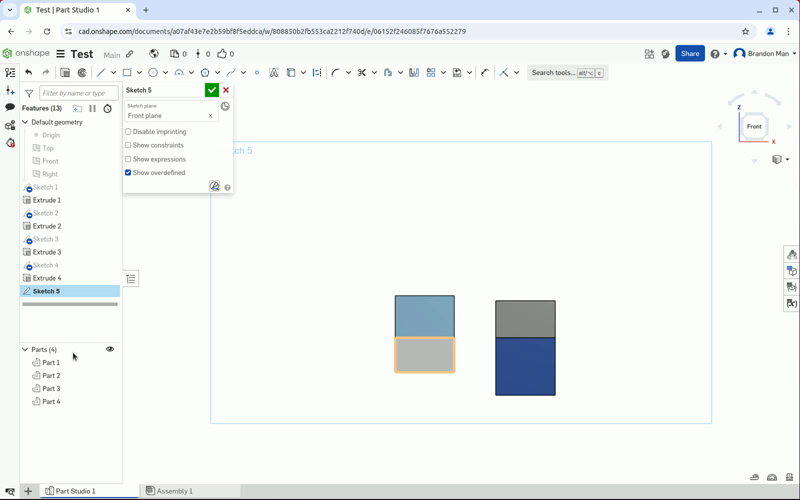
key(y)
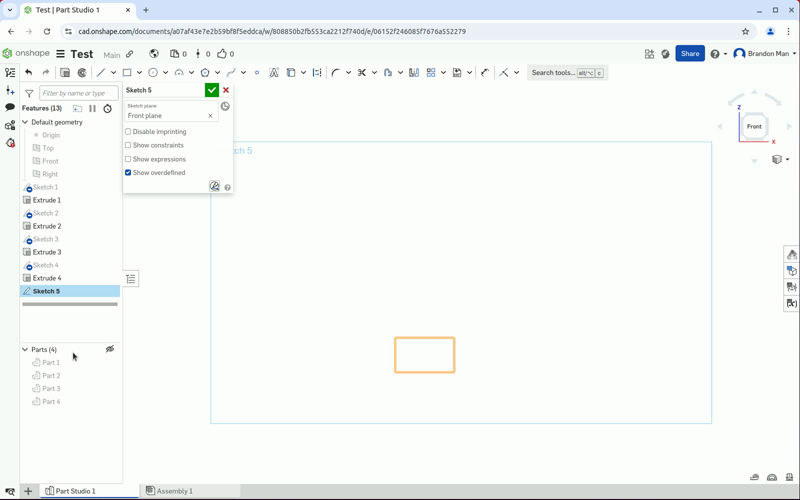
key(l)
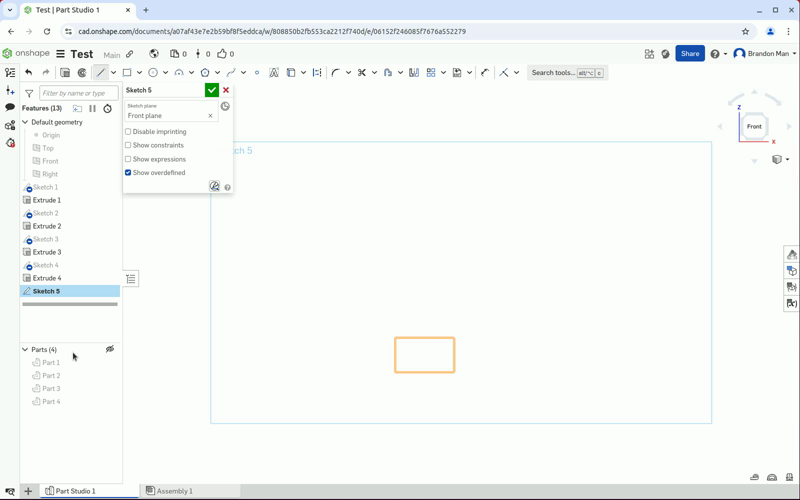
key_down(shift)
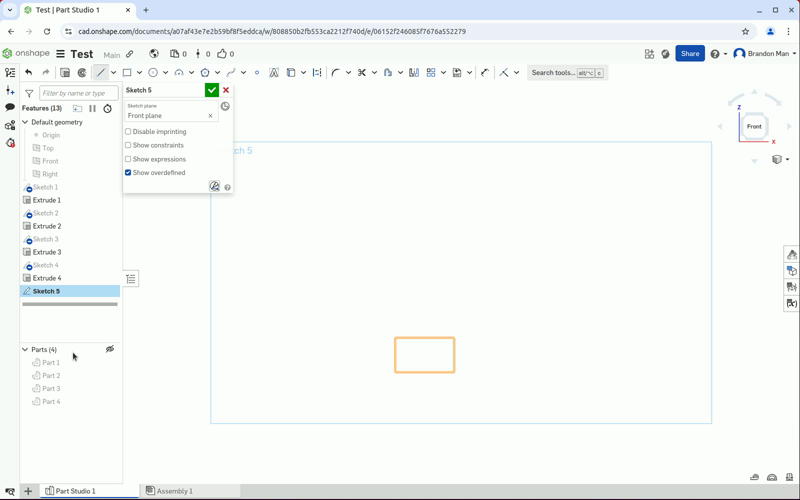
mouse_move(361, 337)
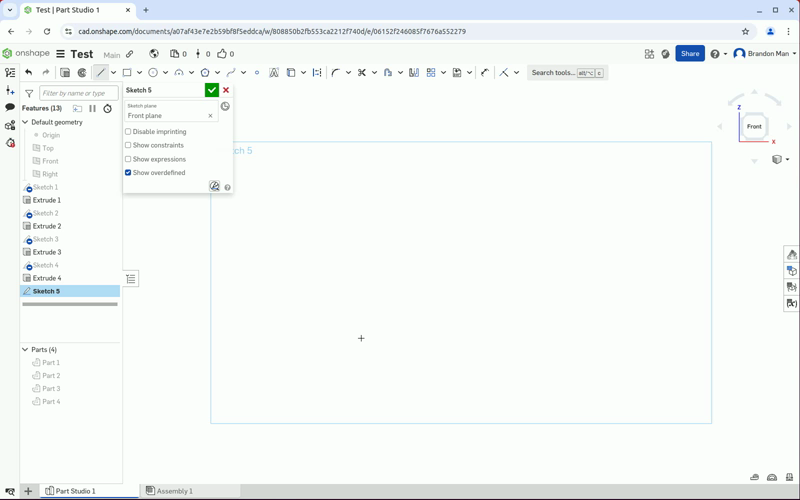
click(361, 337)
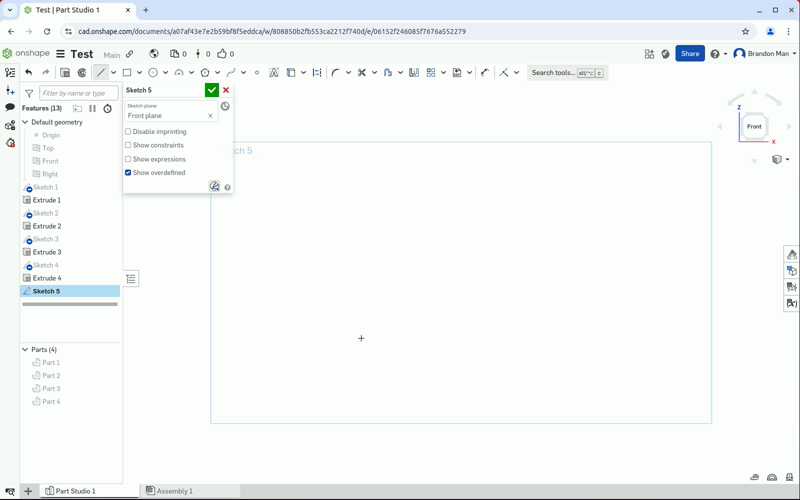
key_up(shift)
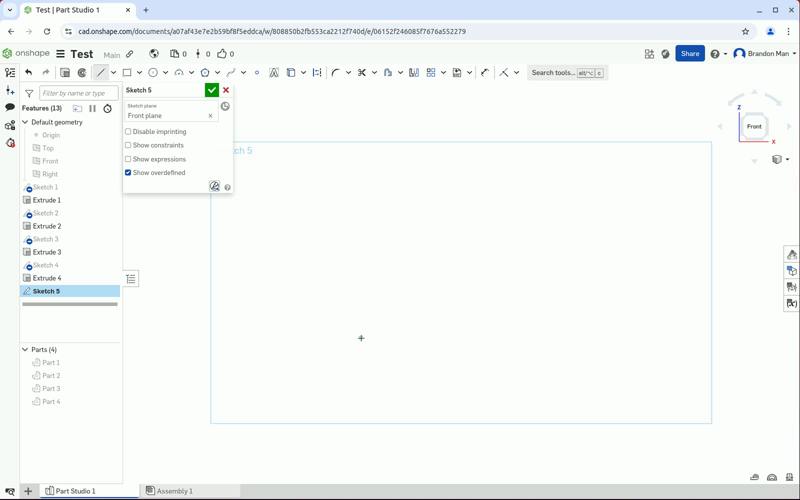
key_down(shift)
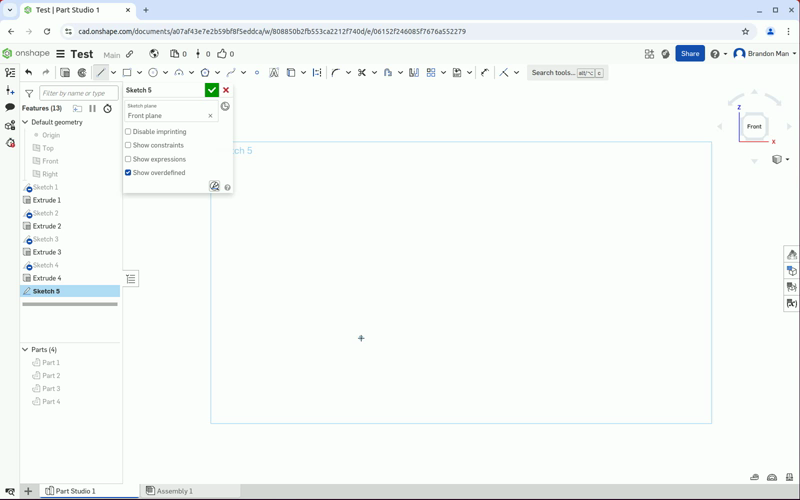
mouse_move(391, 337)
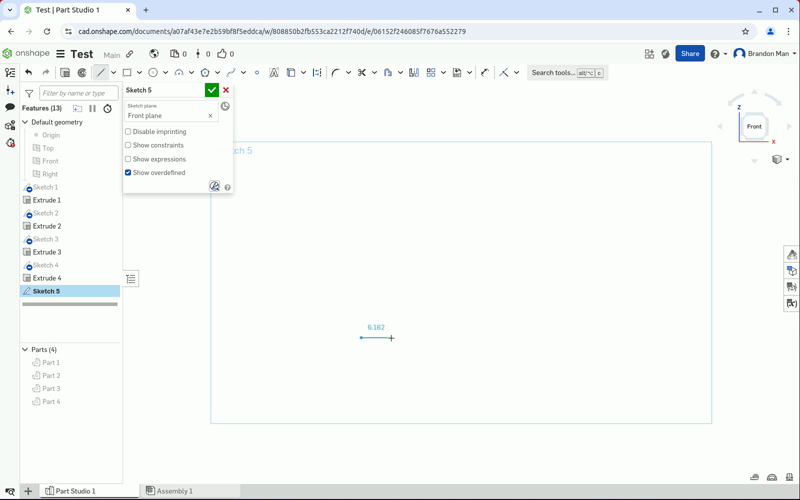
mouse_move(395, 337)
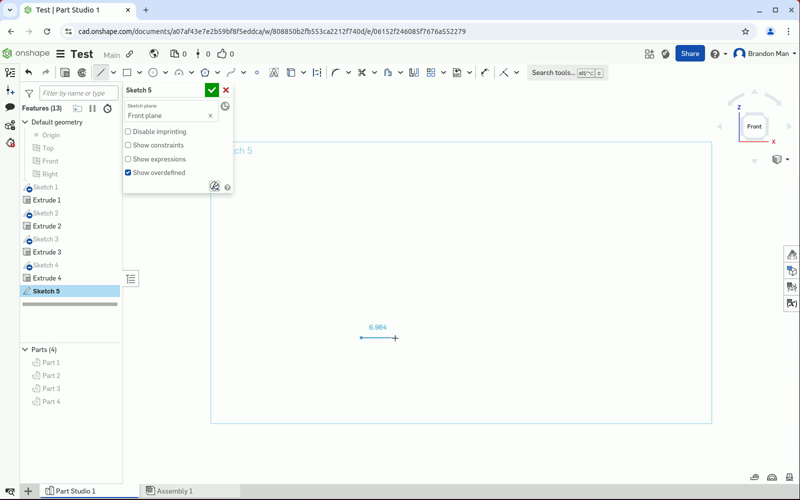
click(395, 337)
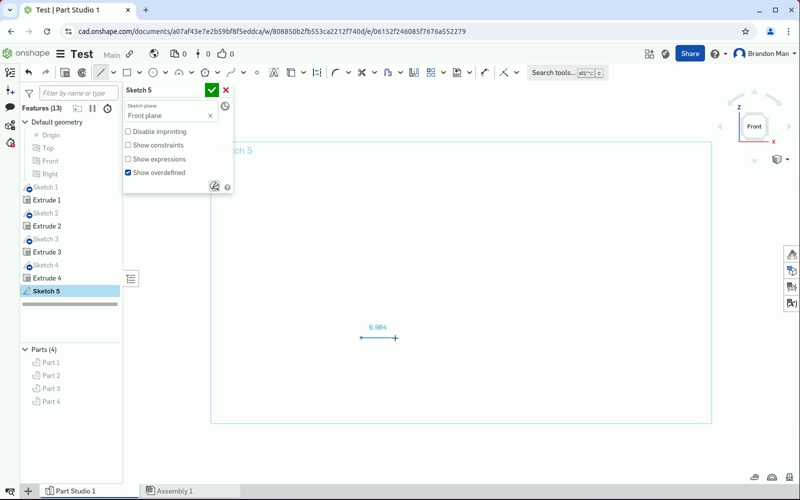
key_up(shift)
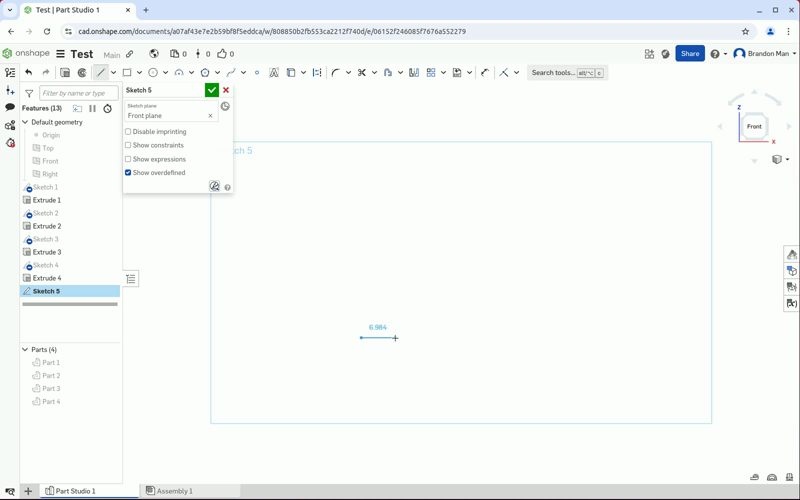
key_down(shift)
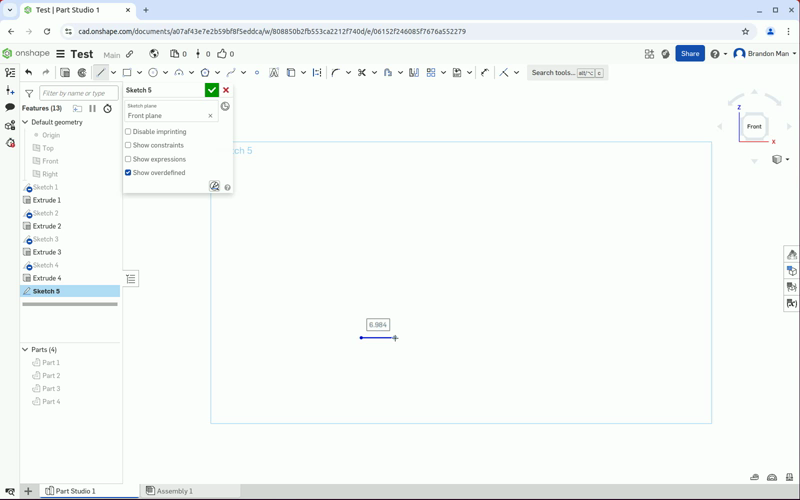
mouse_move(425, 337)
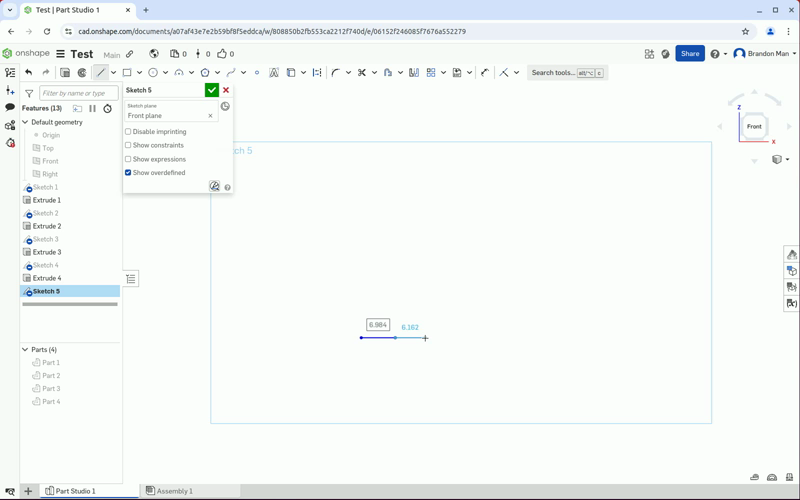
mouse_move(395, 294)
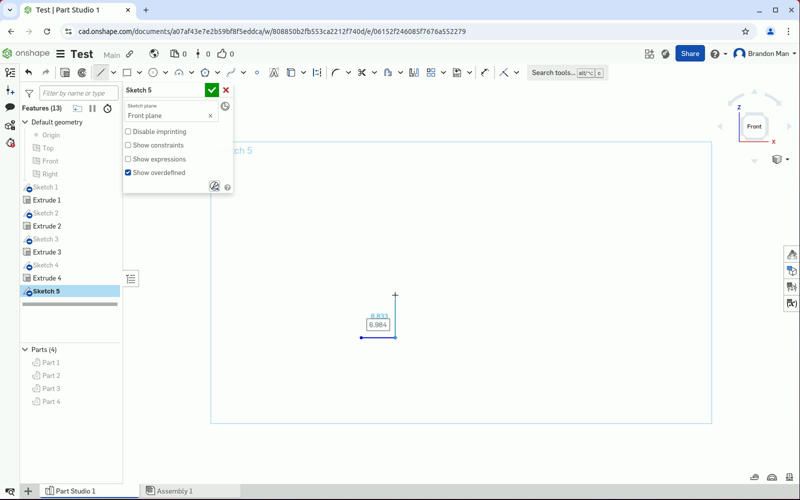
click(395, 294)
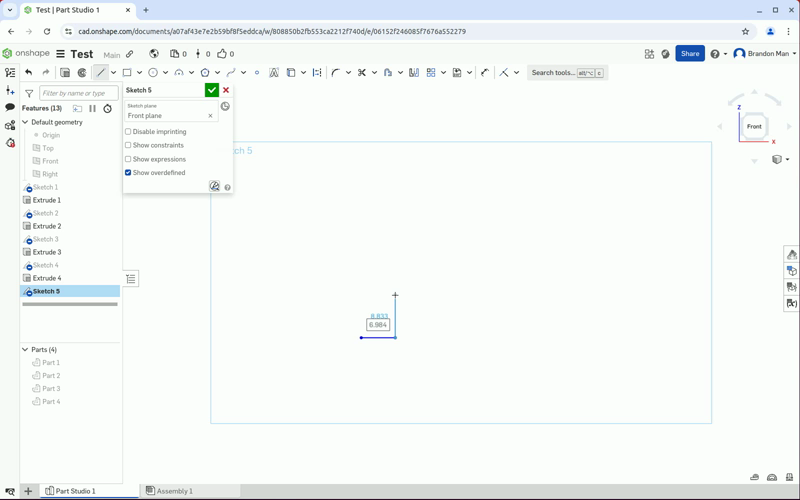
key_up(shift)
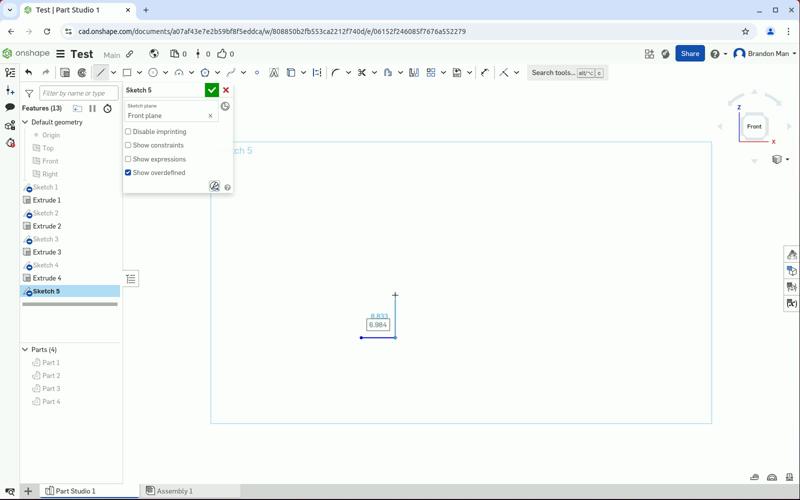
key_down(shift)
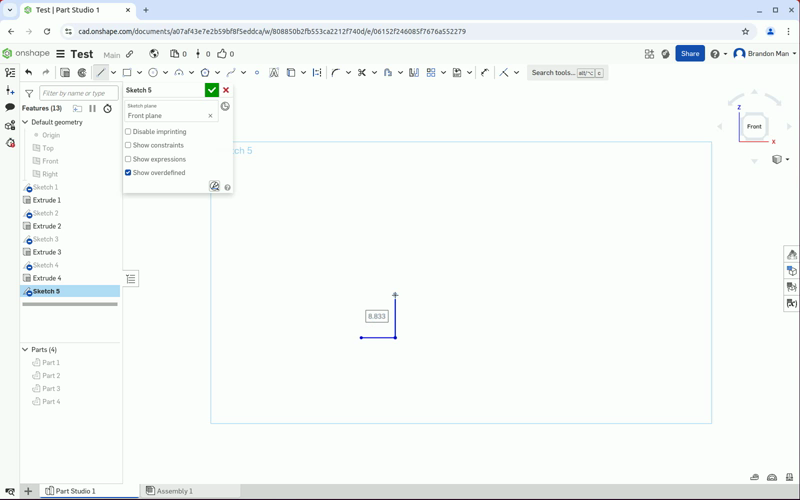
mouse_move(425, 294)
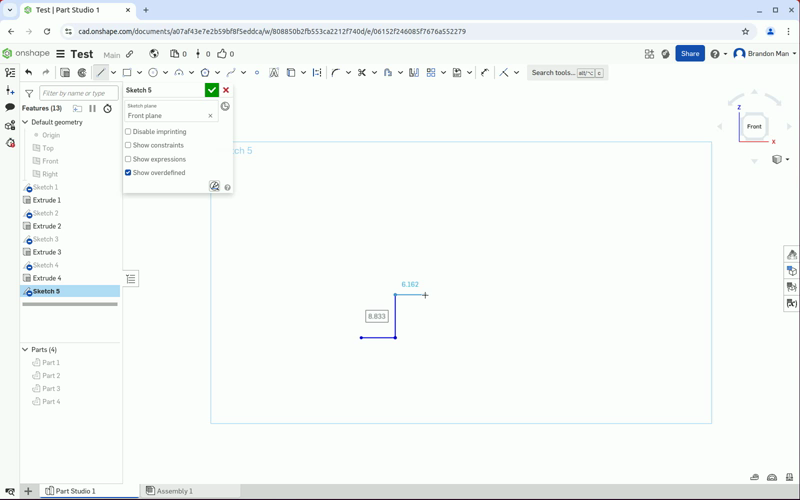
mouse_move(361, 294)
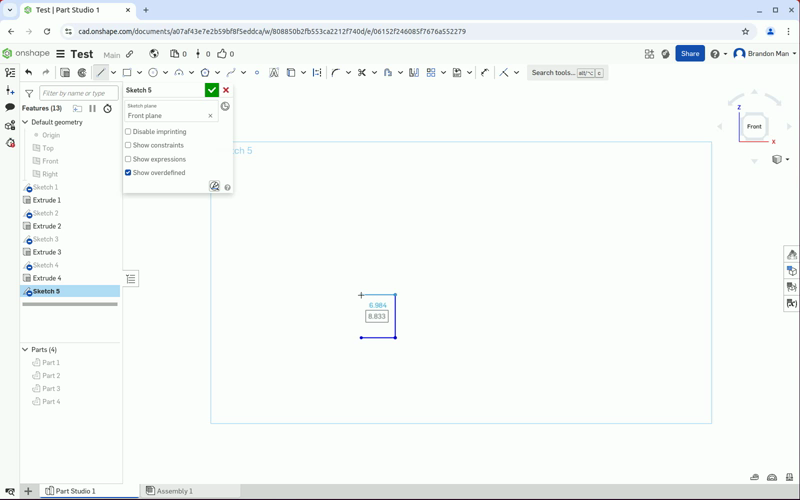
click(361, 294)
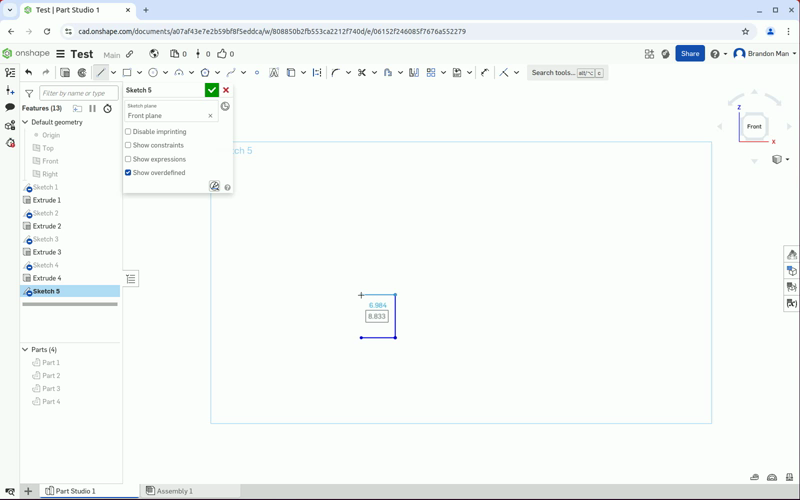
key_up(shift)
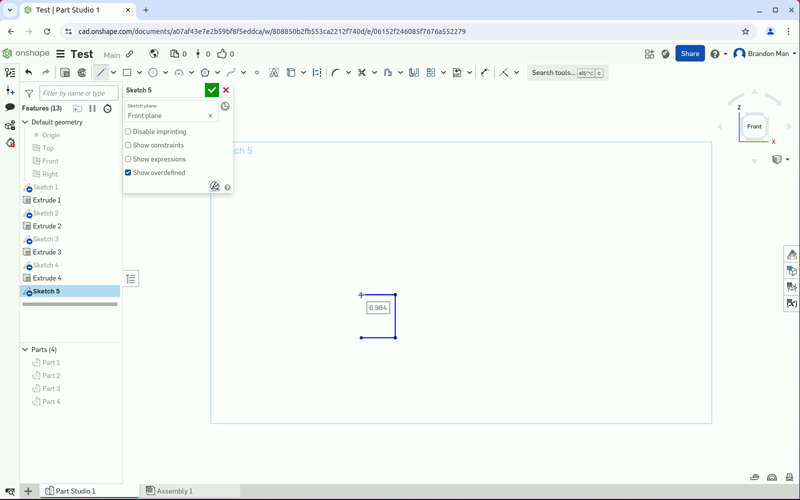
mouse_move(391, 294)
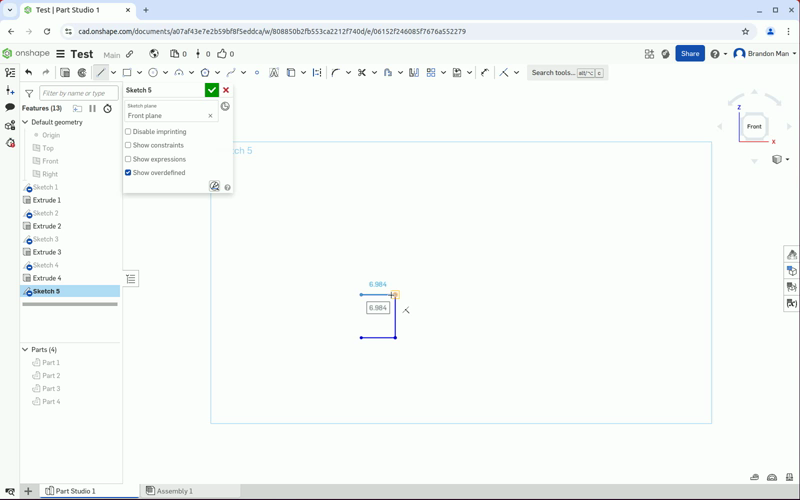
key_down(shift)
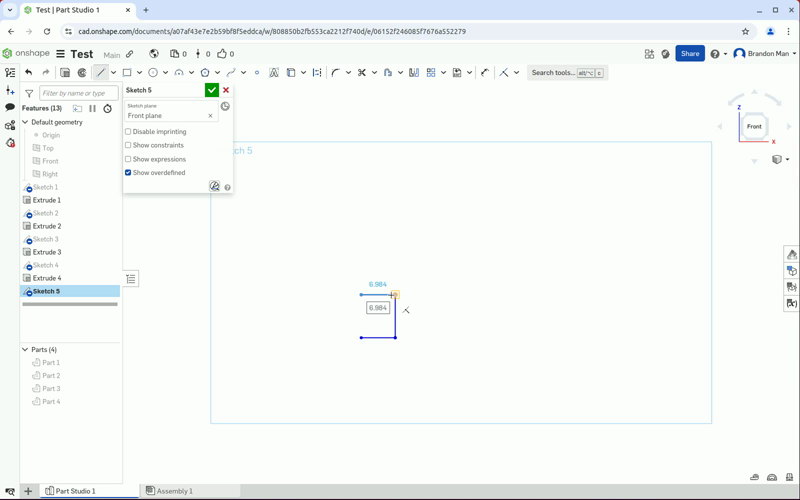
mouse_move(361, 337)
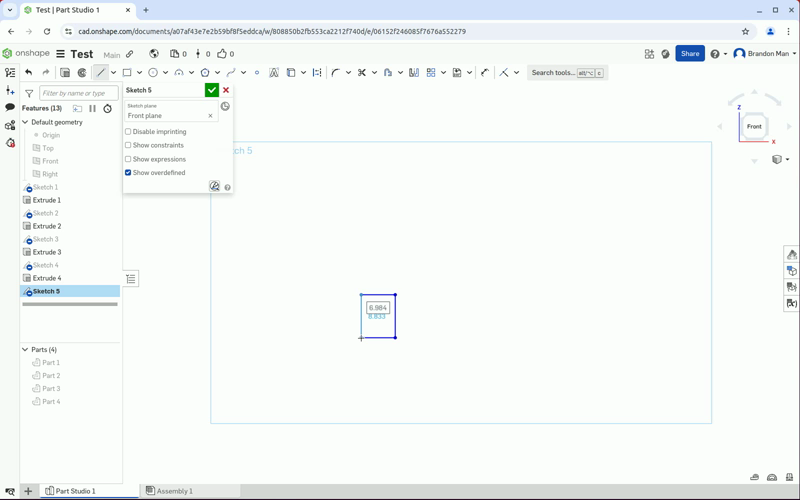
key_up(shift)
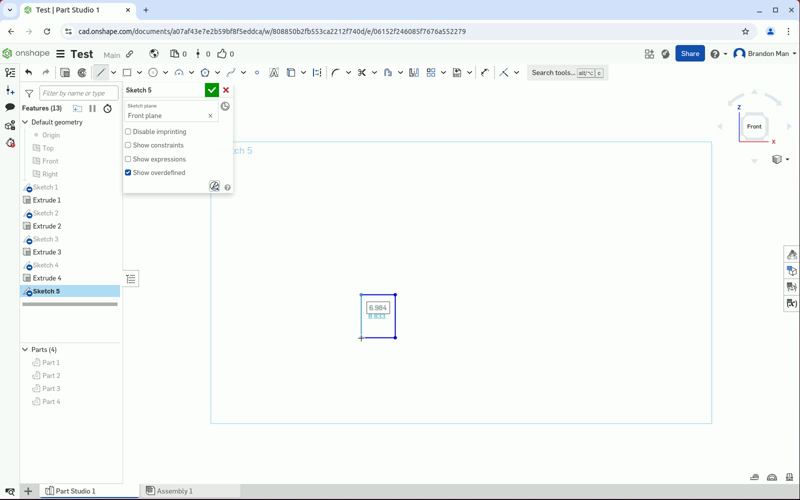
click(361, 337)
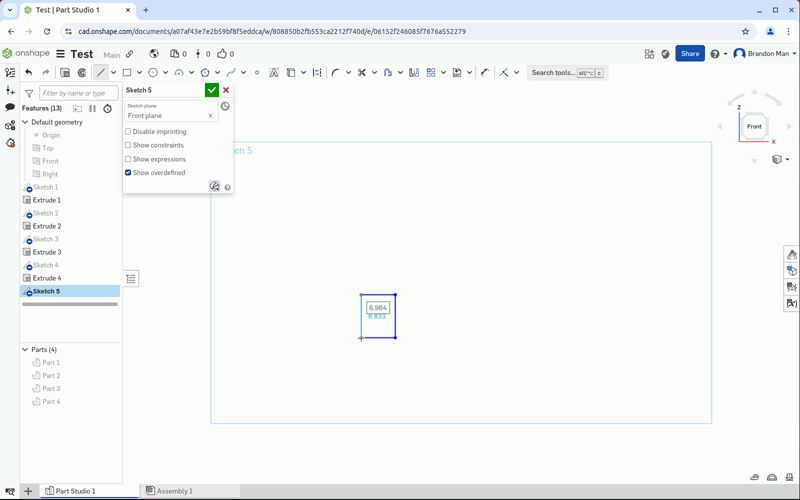
key(esc)
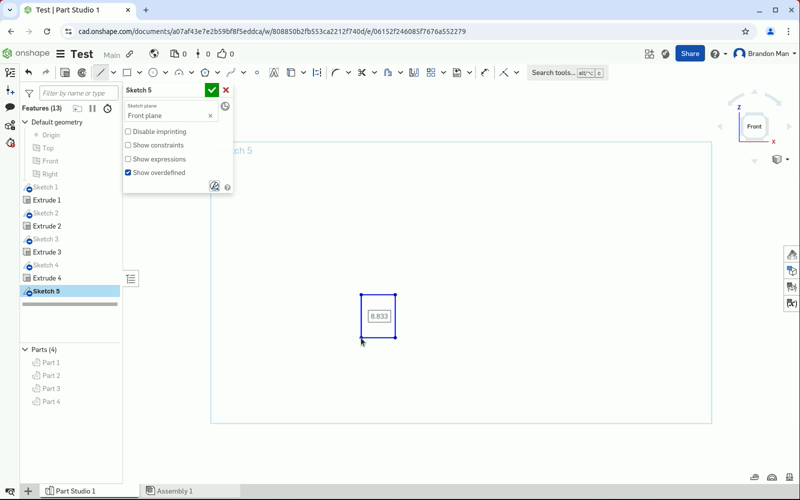
mouse_move(378, 302)
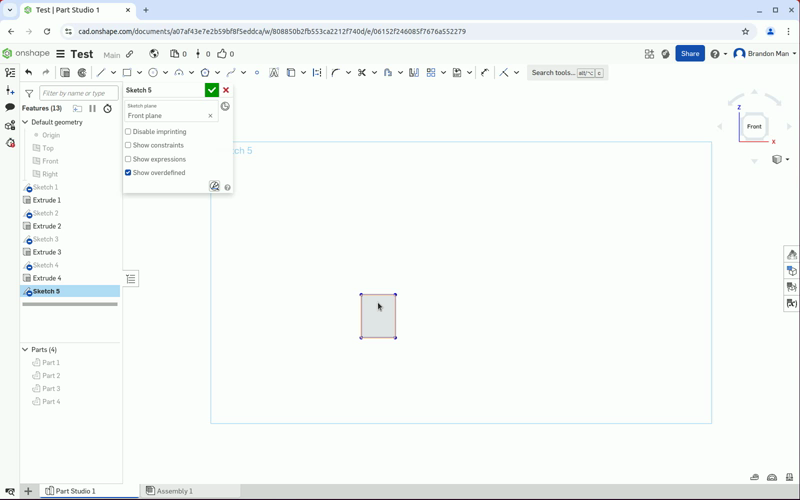
scroll(6)
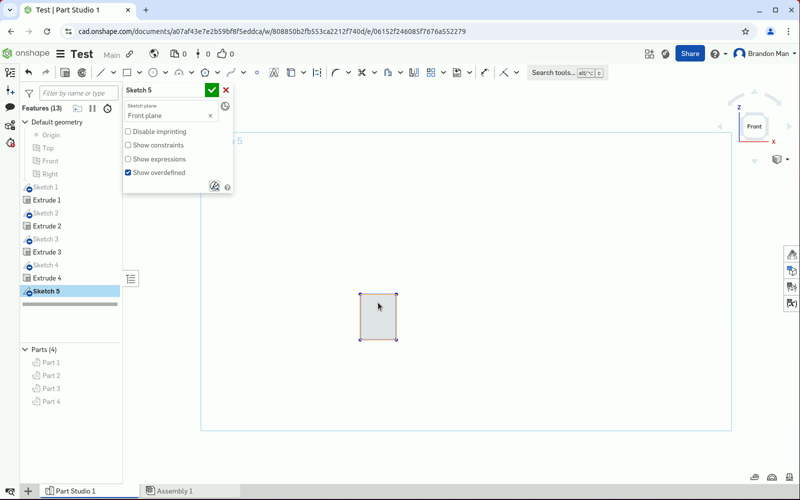
scroll(6)
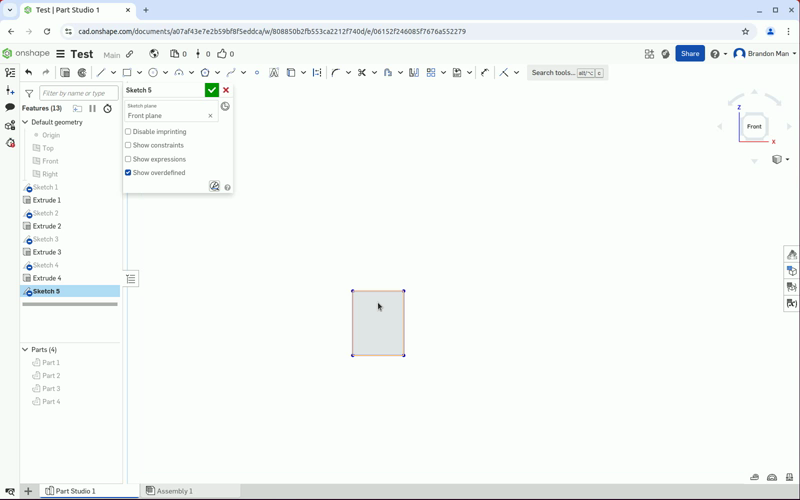
scroll(6)
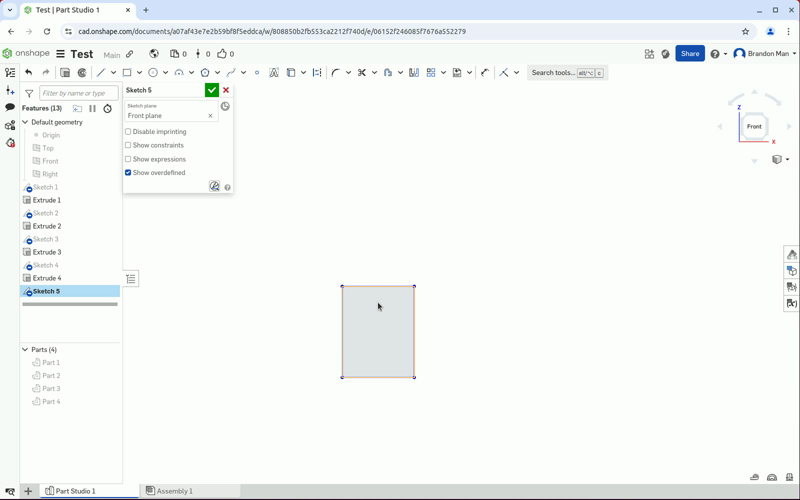
scroll(6)
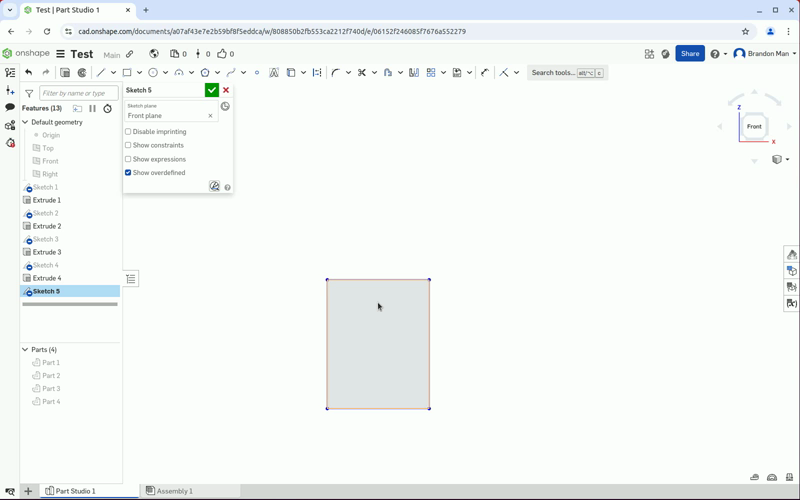
scroll(6)
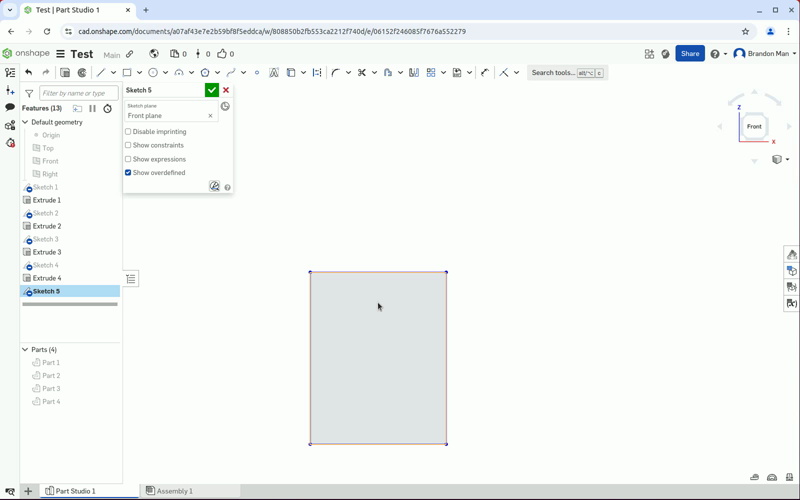
scroll(6)
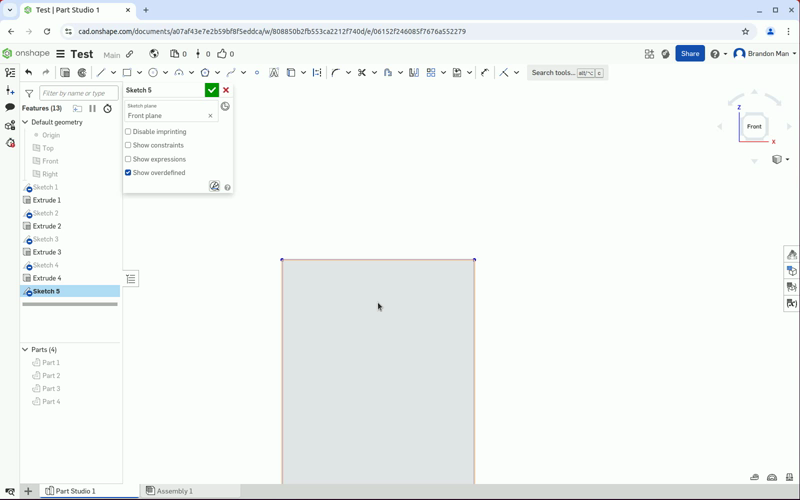
scroll(6)
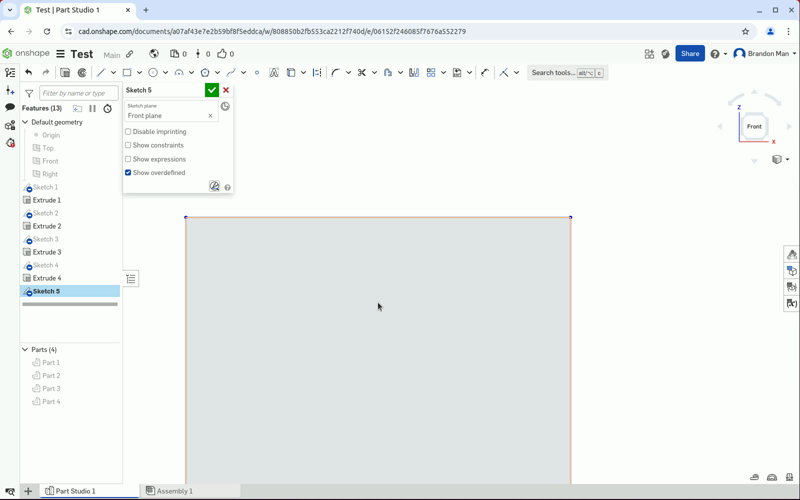
click(378, 302)
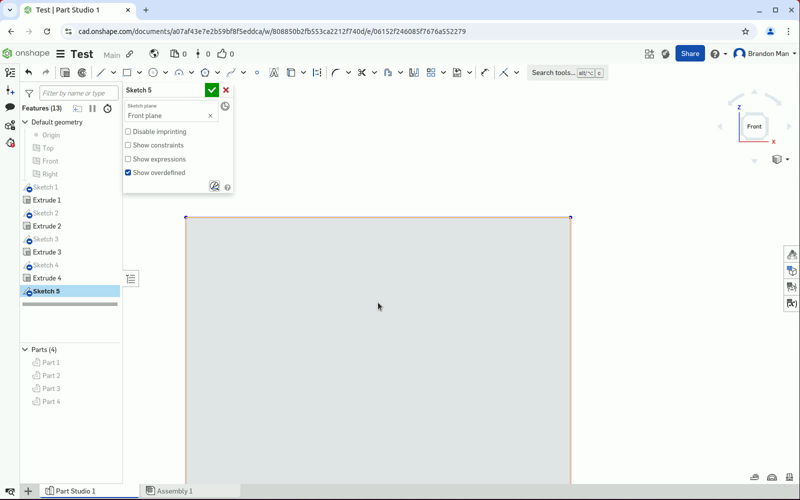
scroll(-6)
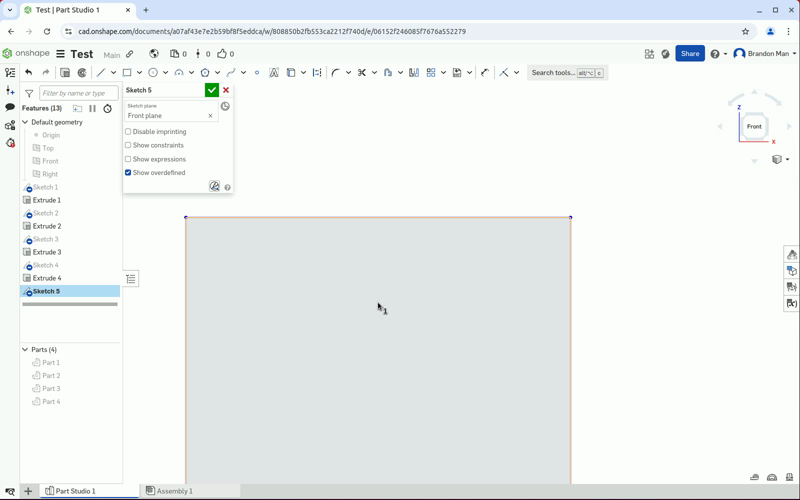
scroll(-6)
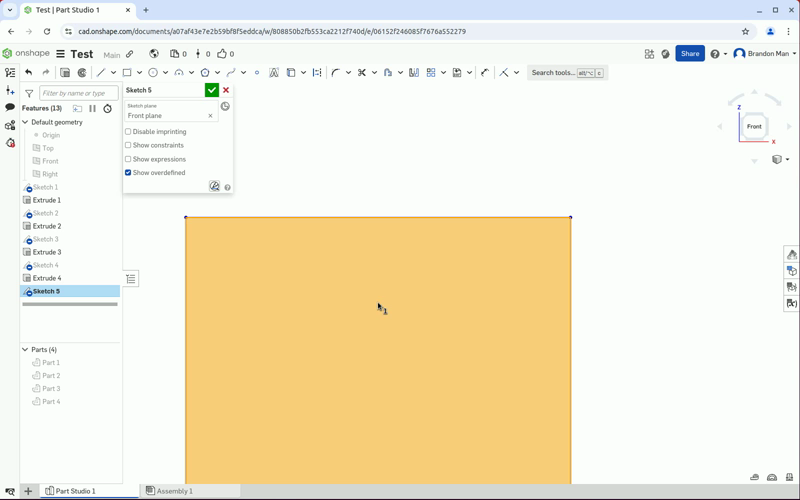
scroll(-6)
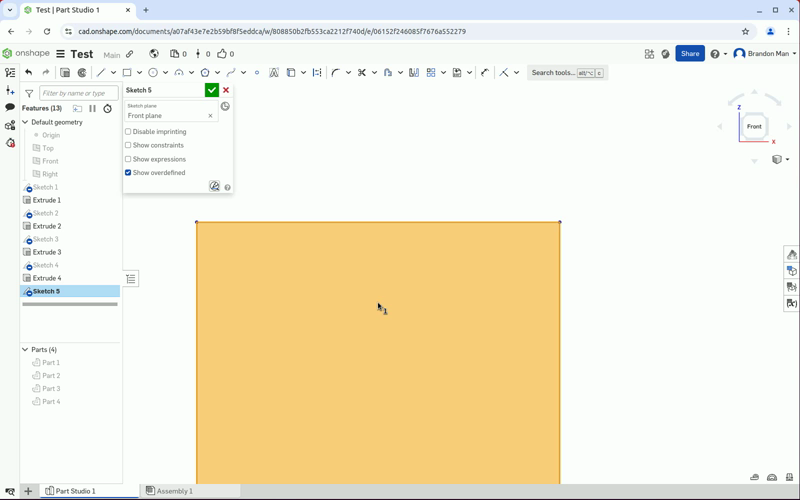
scroll(-6)
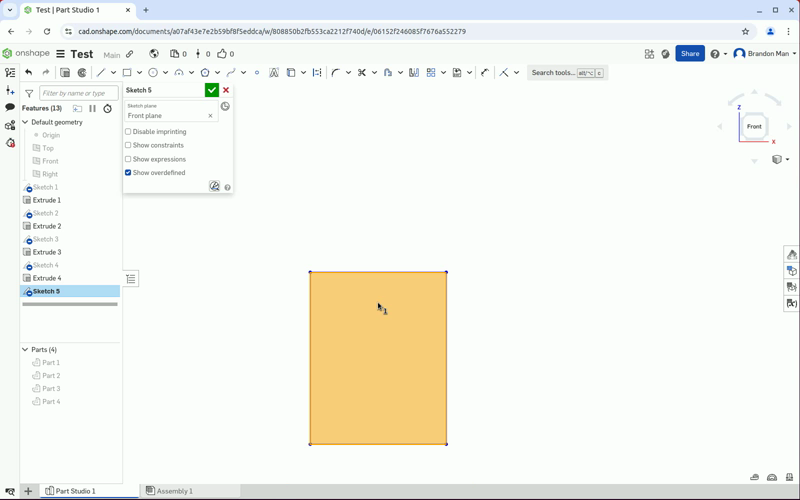
scroll(-6)
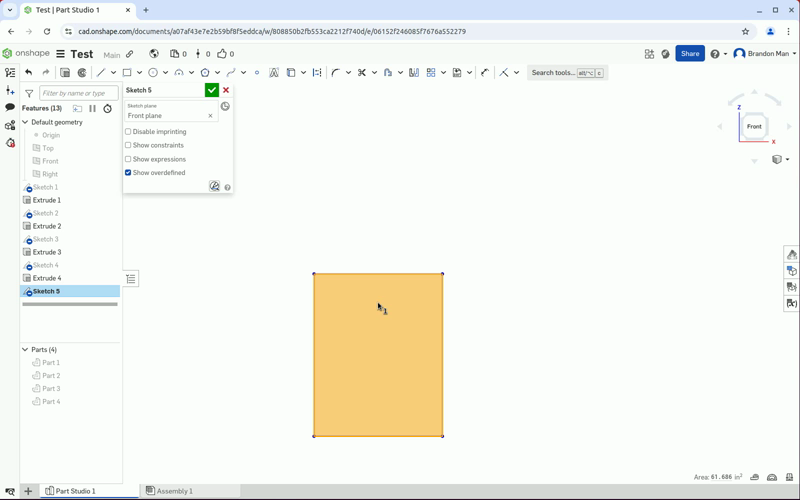
scroll(-6)
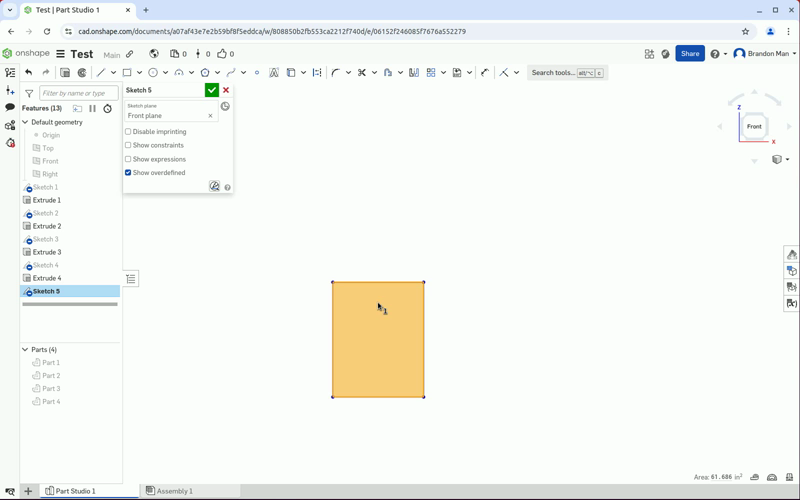
scroll(-6)
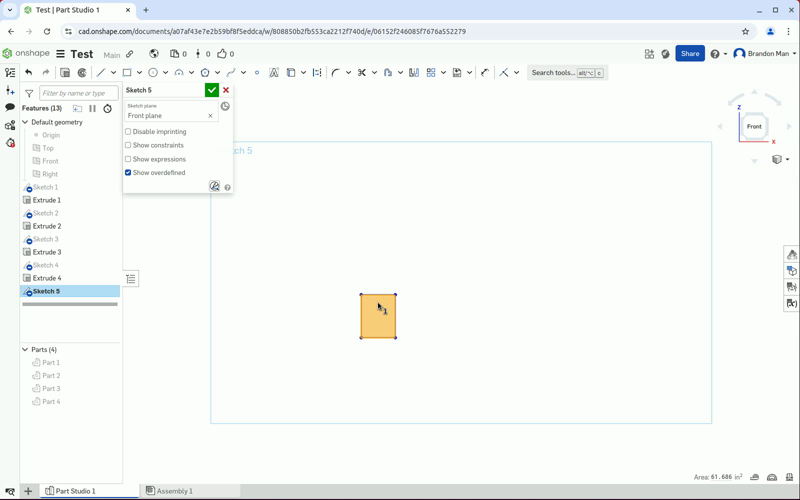
mouse_move(73, 352)
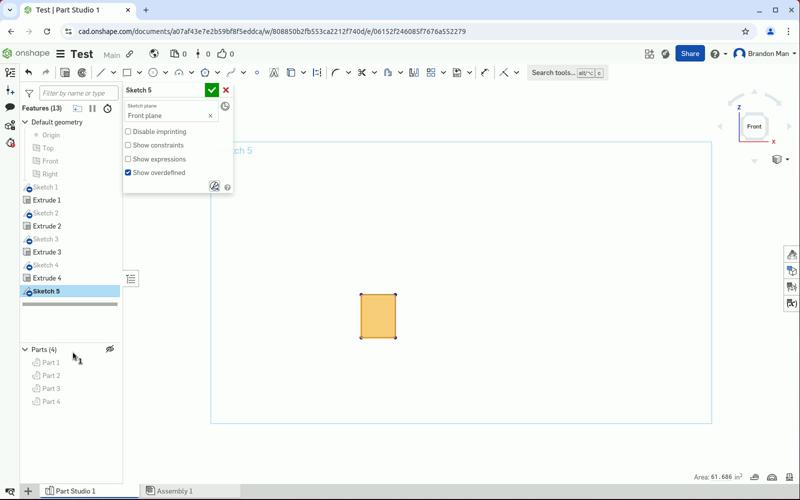
key(shift+y)
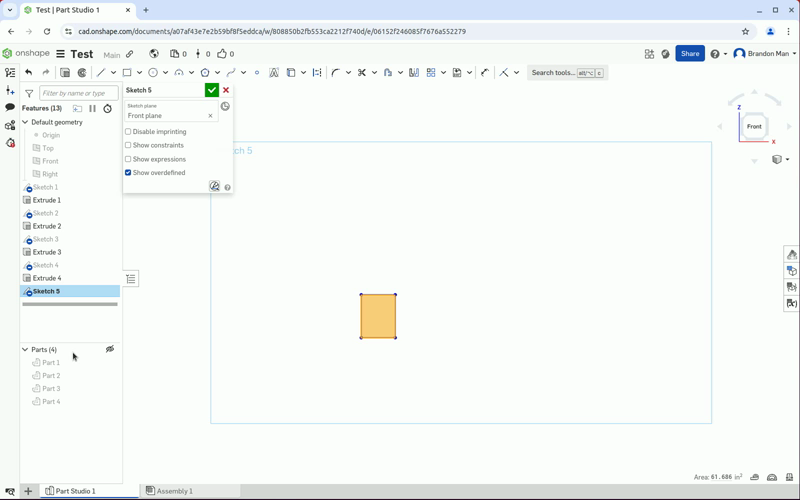
key(shift+e)
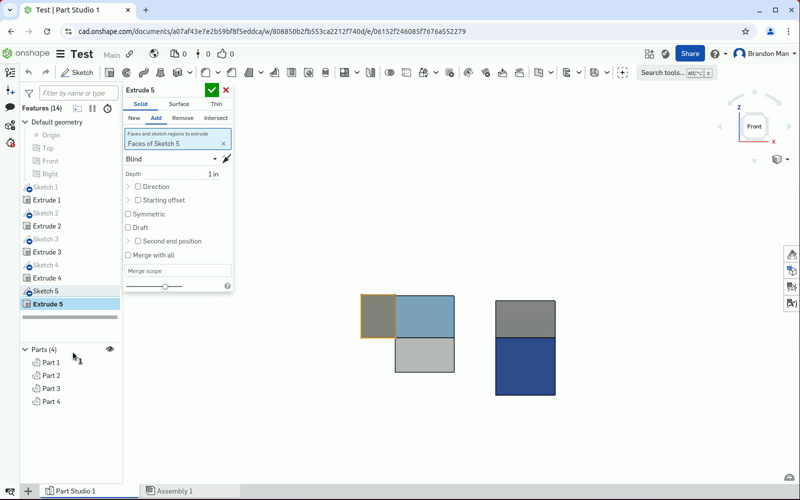
mouse_move(143, 106)
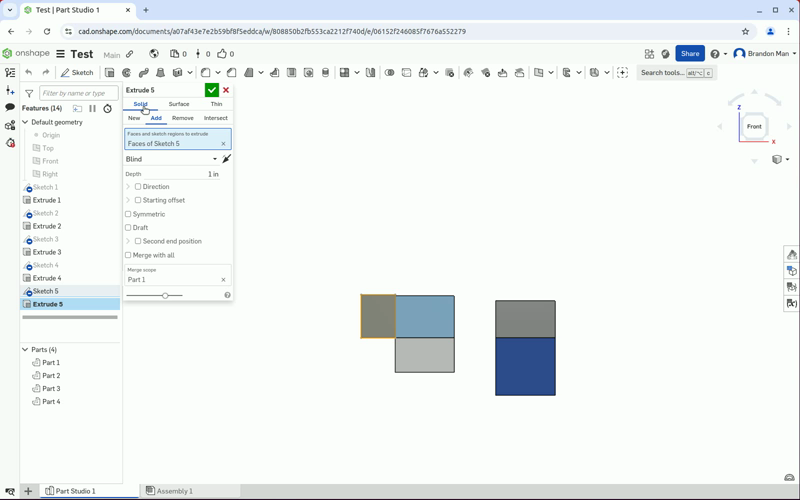
click(143, 106)
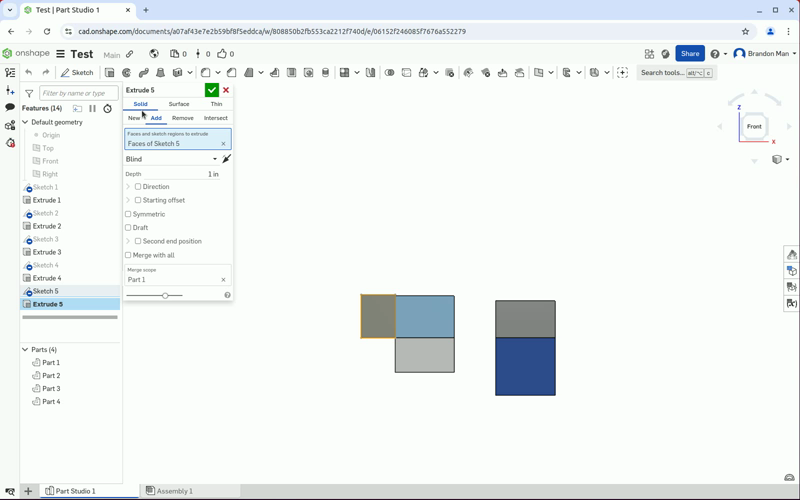
mouse_move(137, 120)
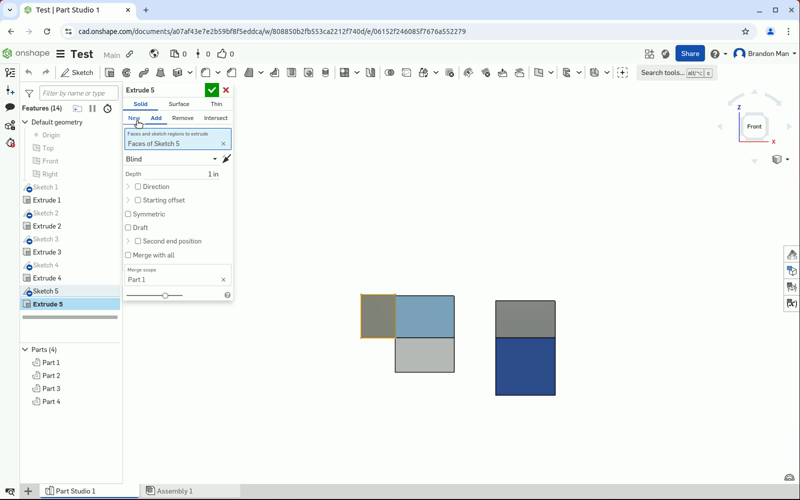
click(137, 120)
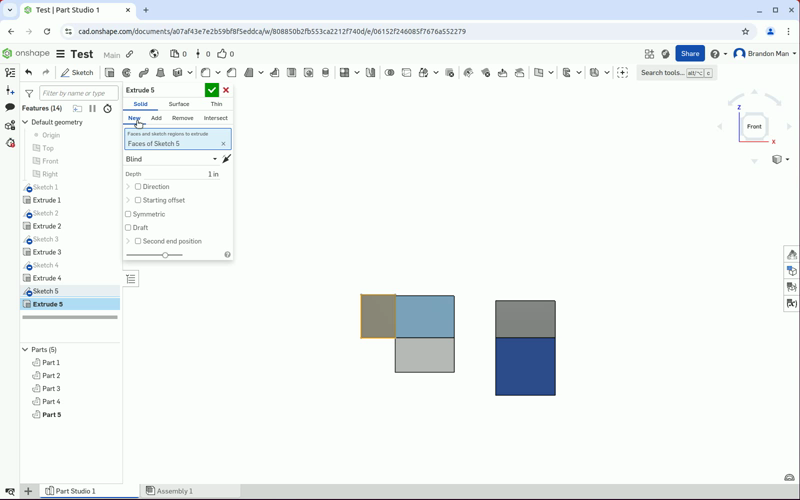
key(tab, 4)
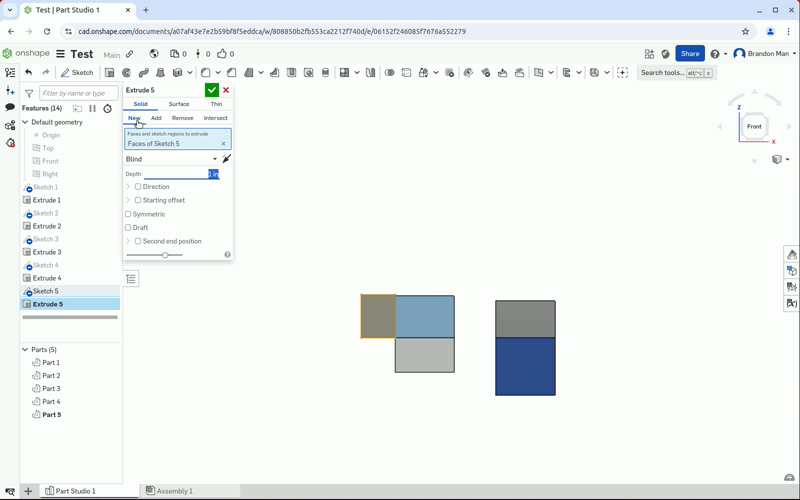
text(7.943)
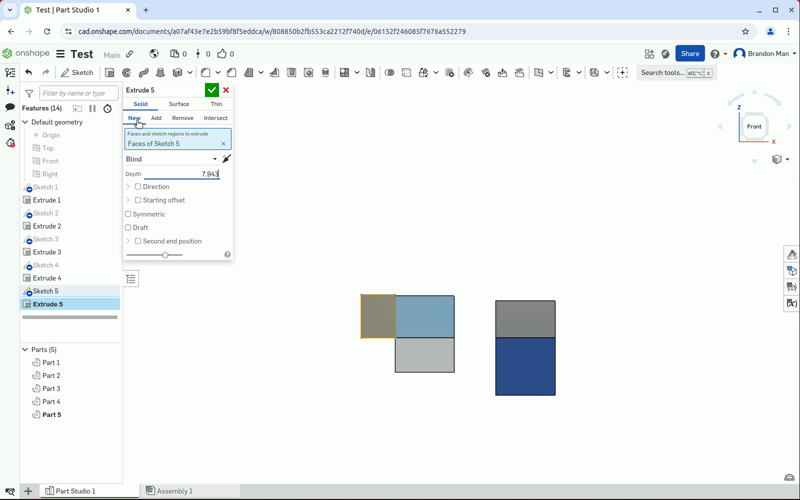
key(enter)
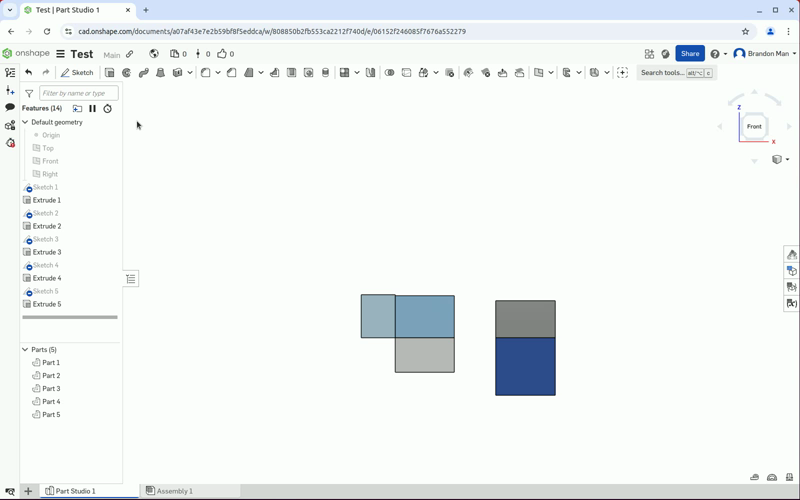
key(shift+h)
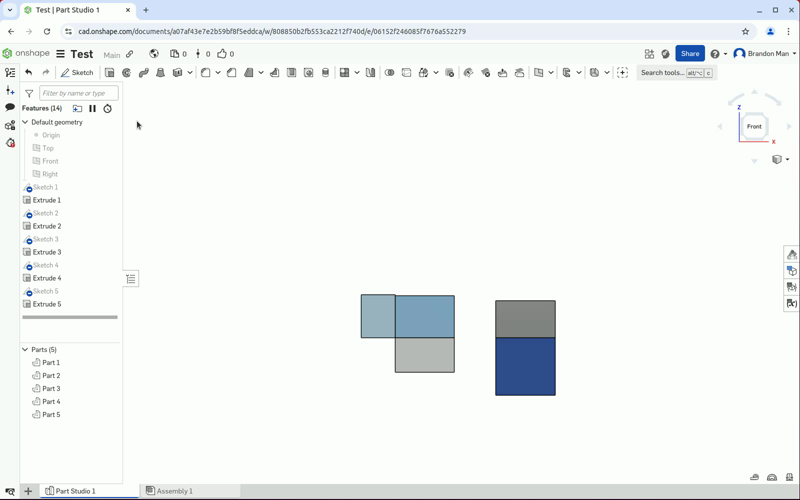
key(shift+h)
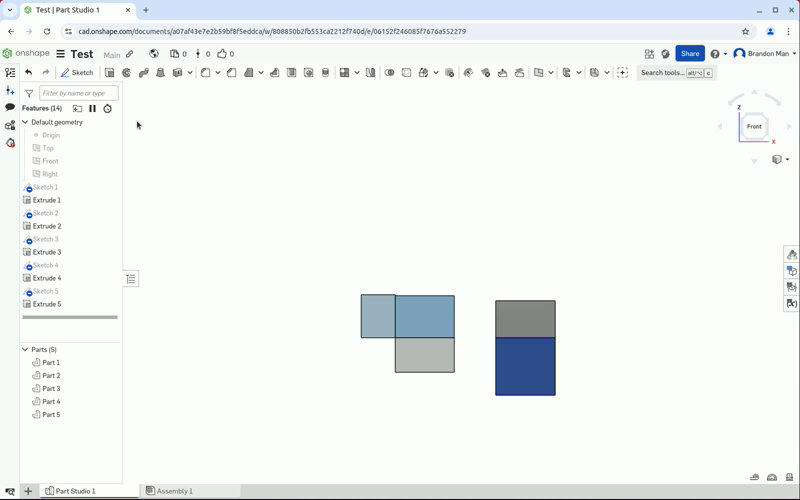
mouse_move(73, 189)
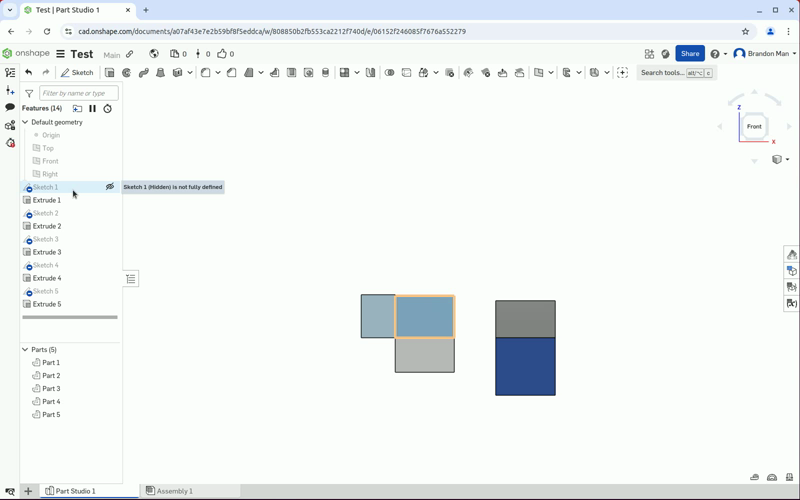
click(73, 189)
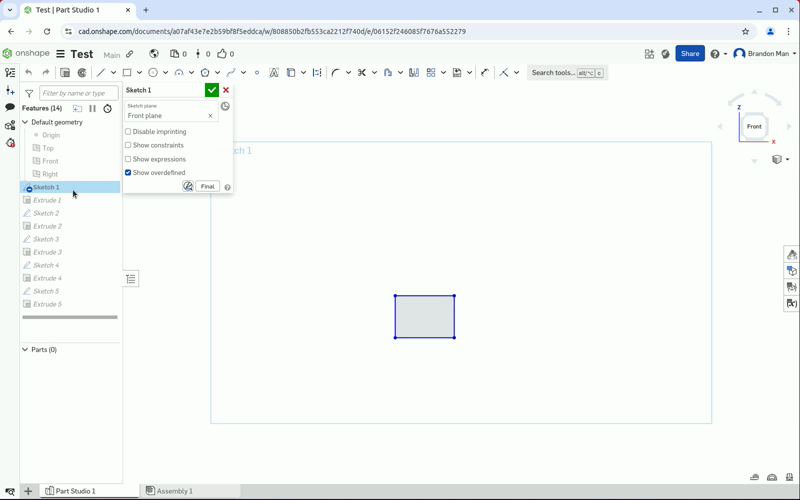
mouse_move(229, 92)
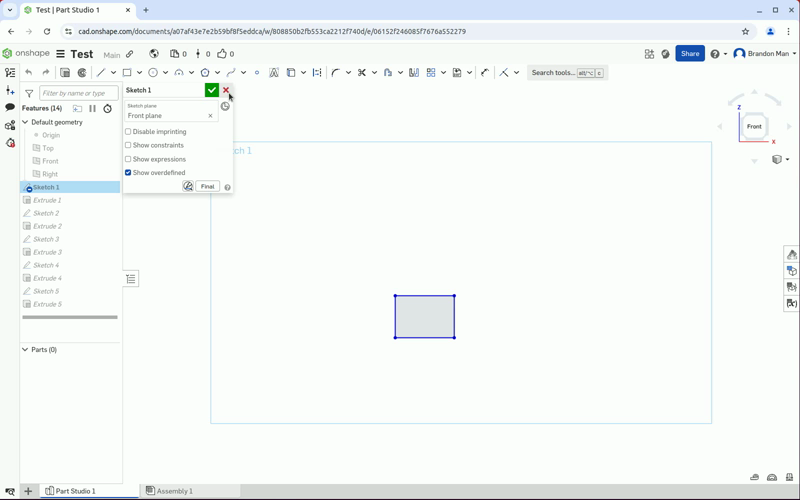
click(229, 92)
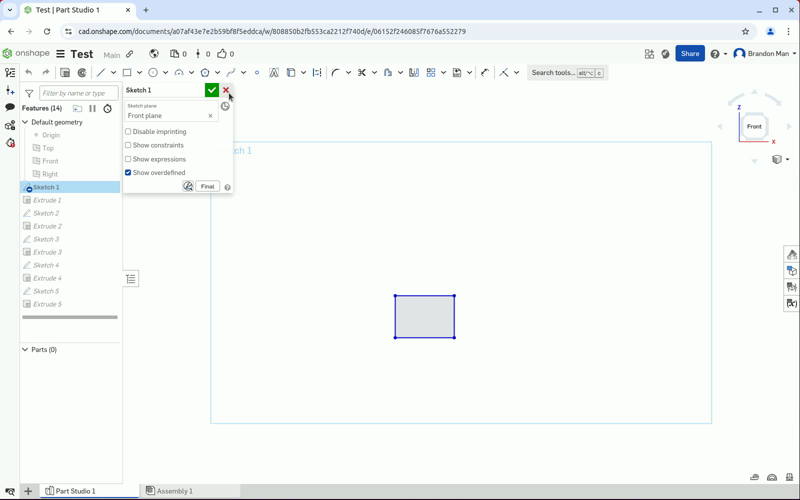
key(shift+s)
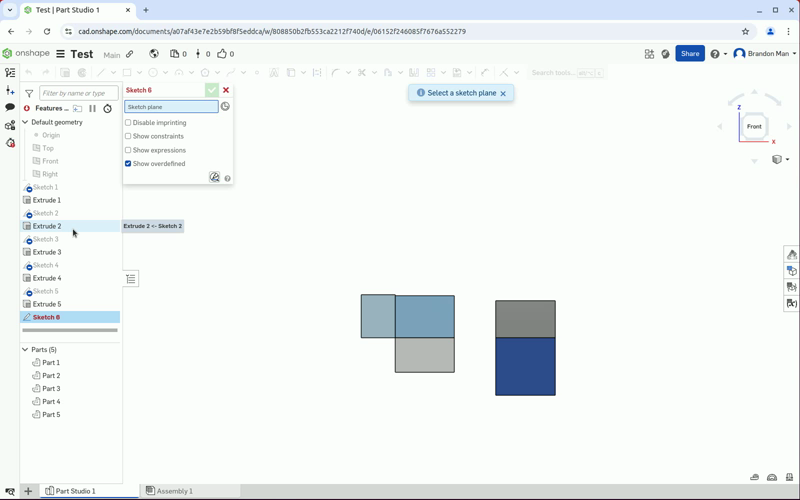
scroll(3)
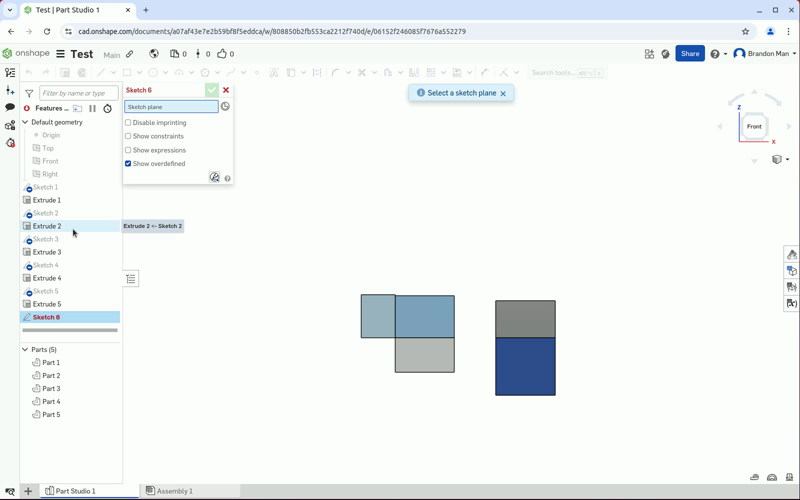
mouse_move(73, 163)
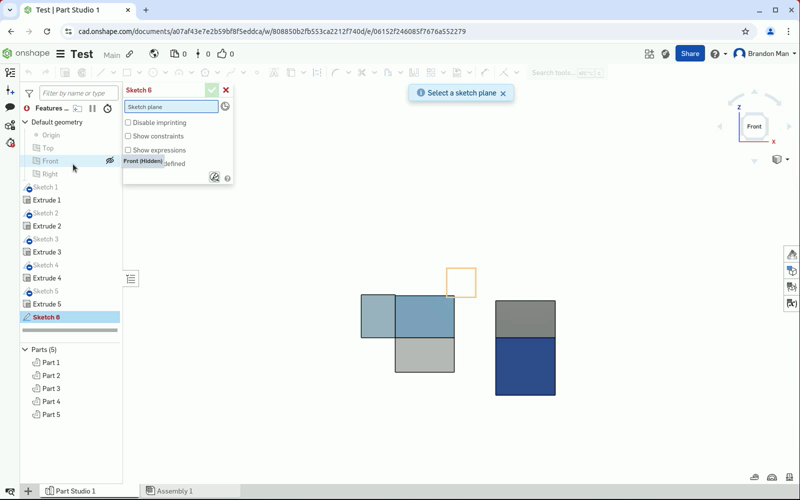
click(73, 163)
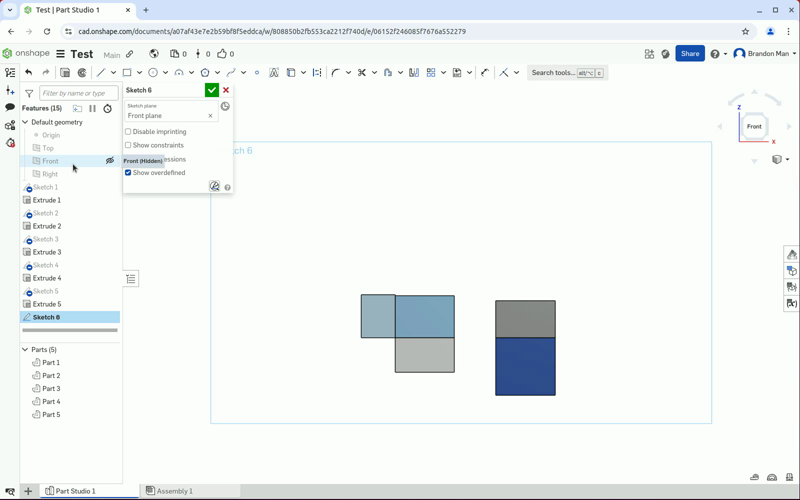
mouse_move(73, 352)
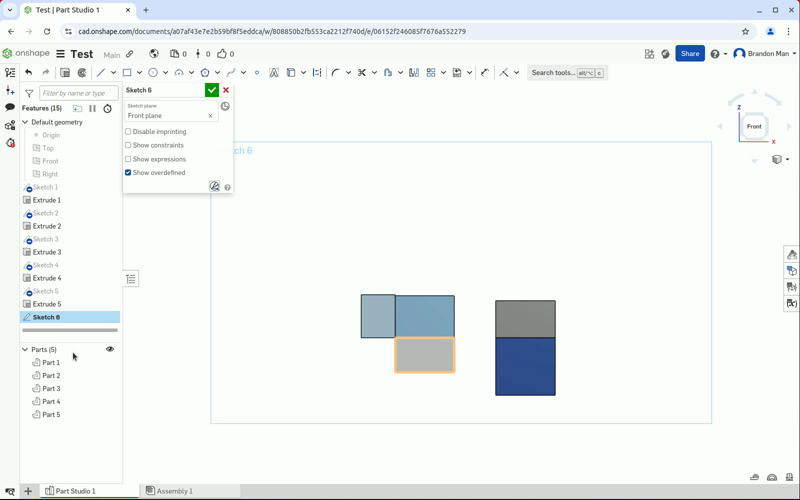
key(y)
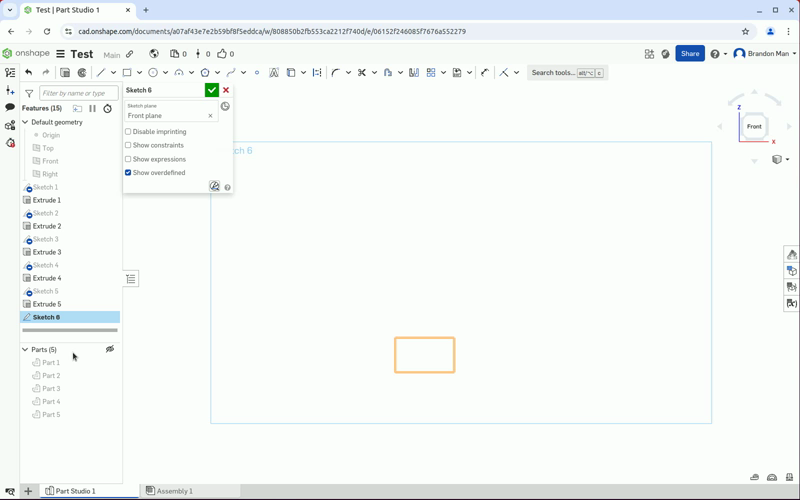
key(l)
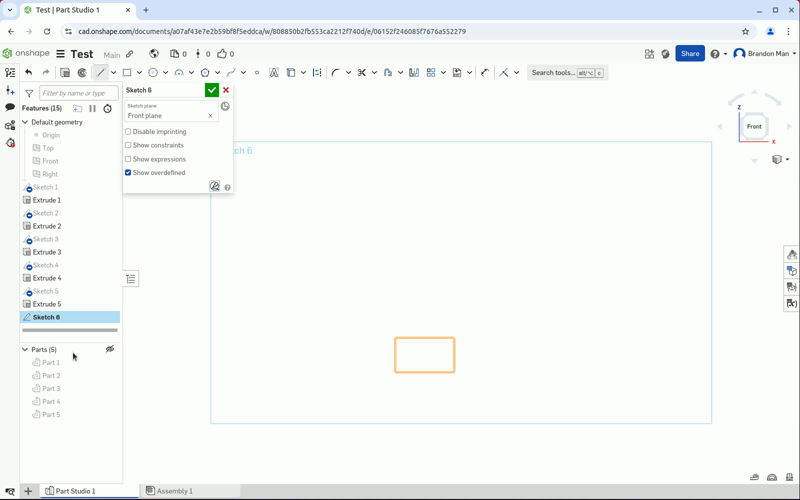
key_down(shift)
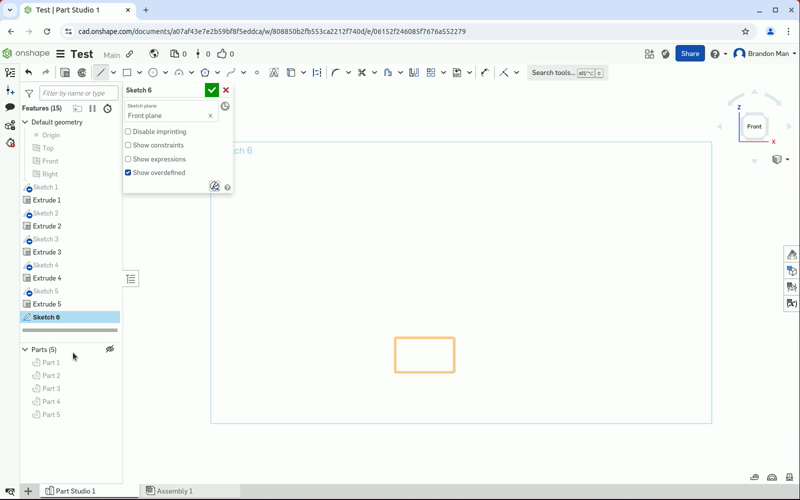
mouse_move(395, 295)
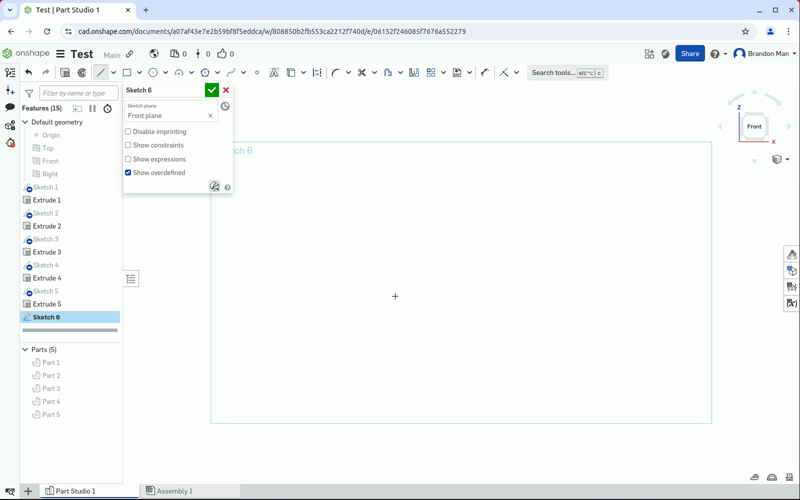
click(395, 295)
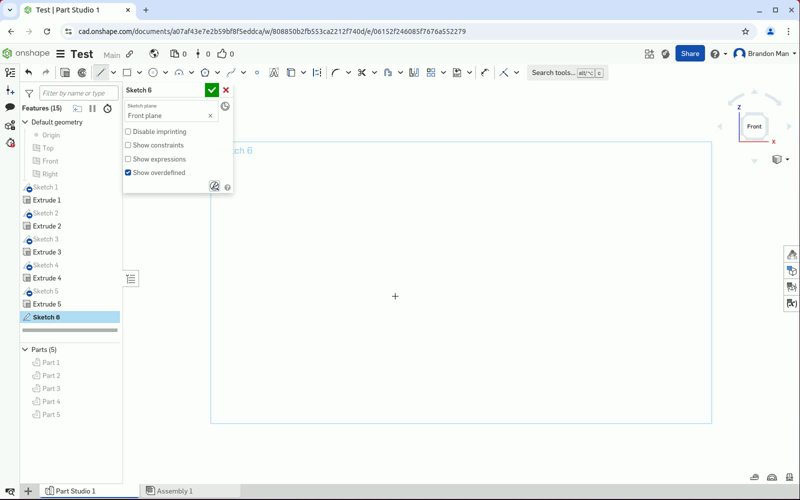
key_up(shift)
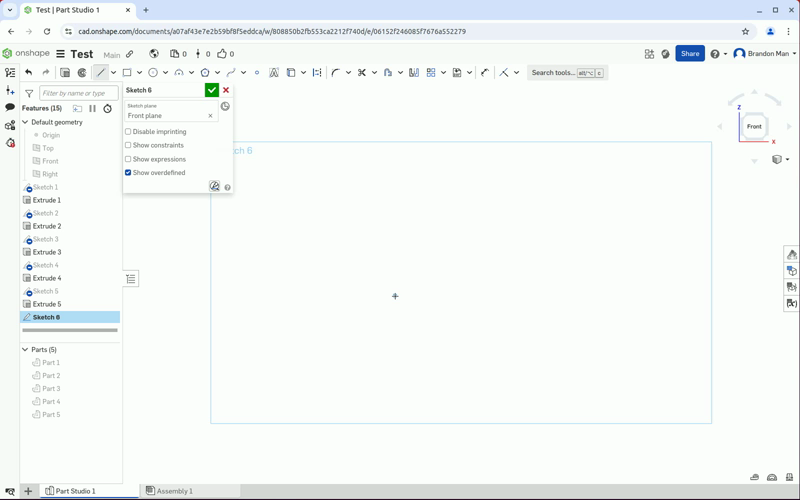
key_down(shift)
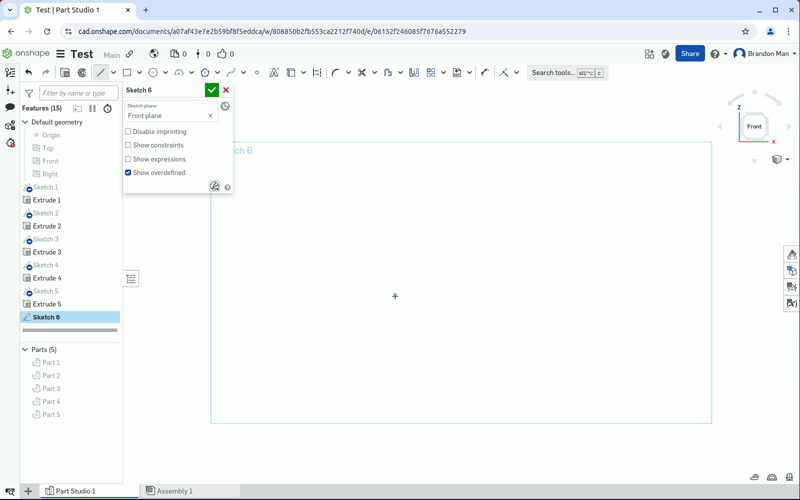
mouse_move(425, 295)
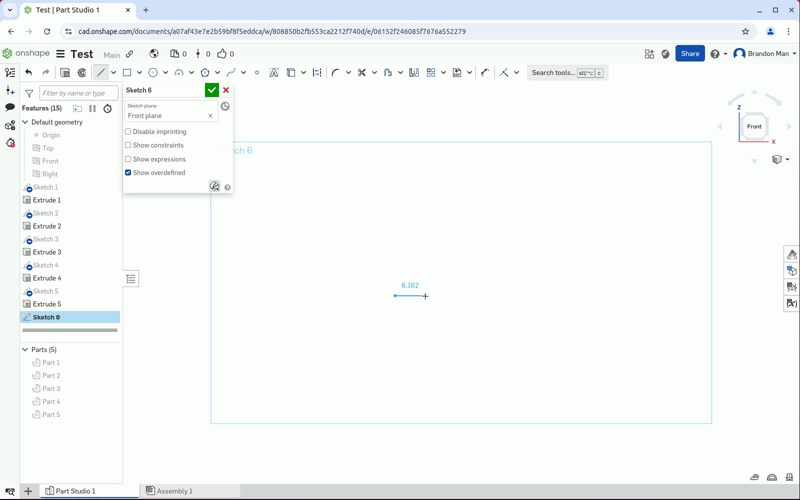
mouse_move(454, 295)
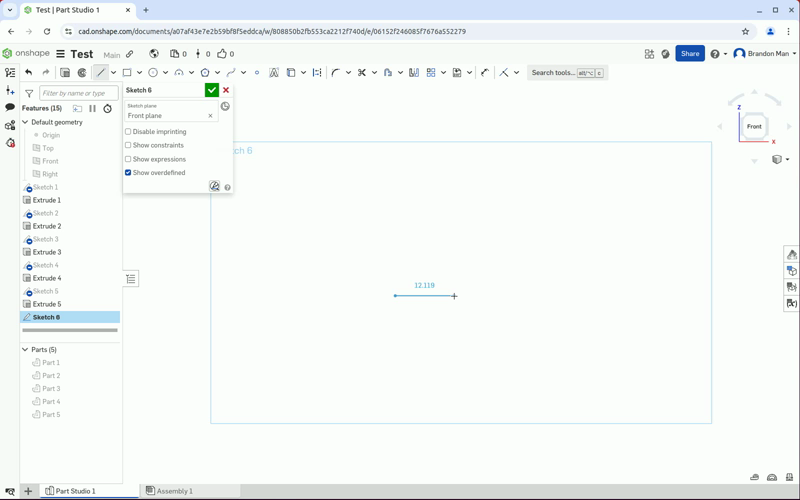
click(454, 295)
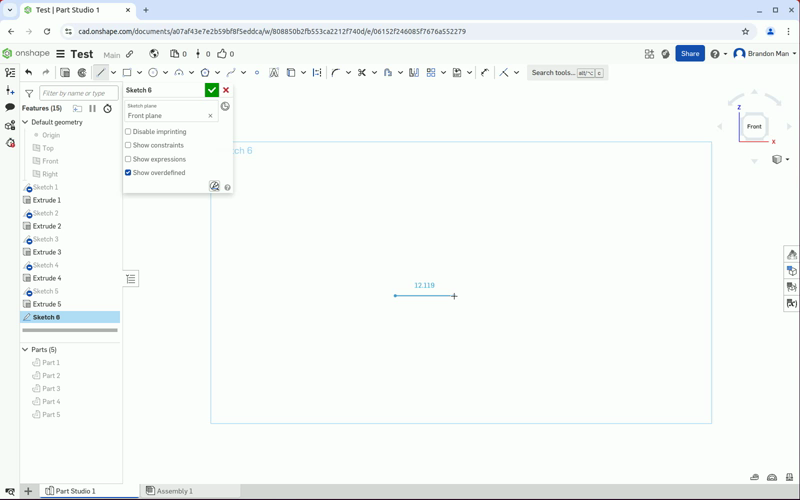
key_up(shift)
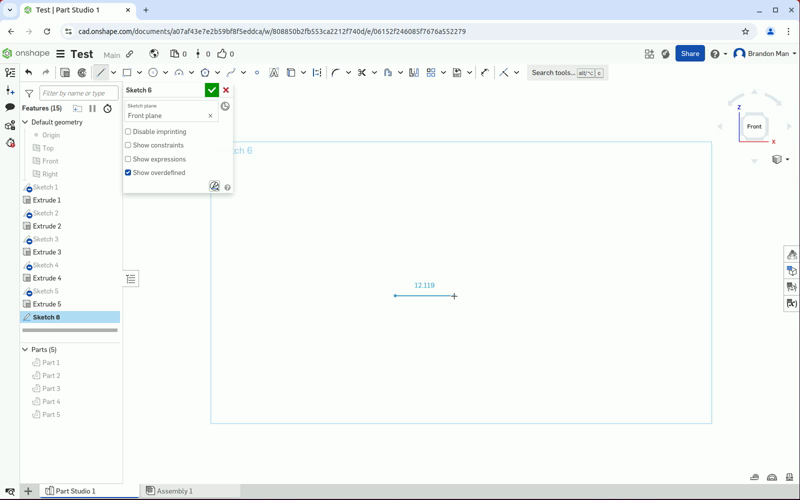
key_down(shift)
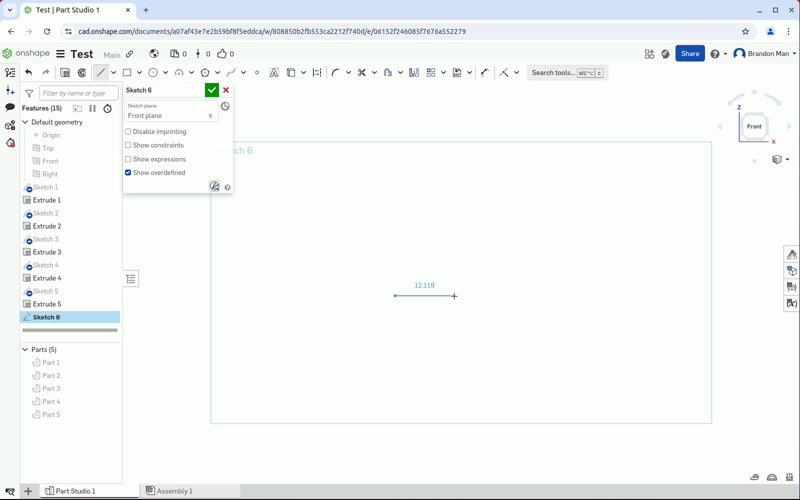
mouse_move(484, 295)
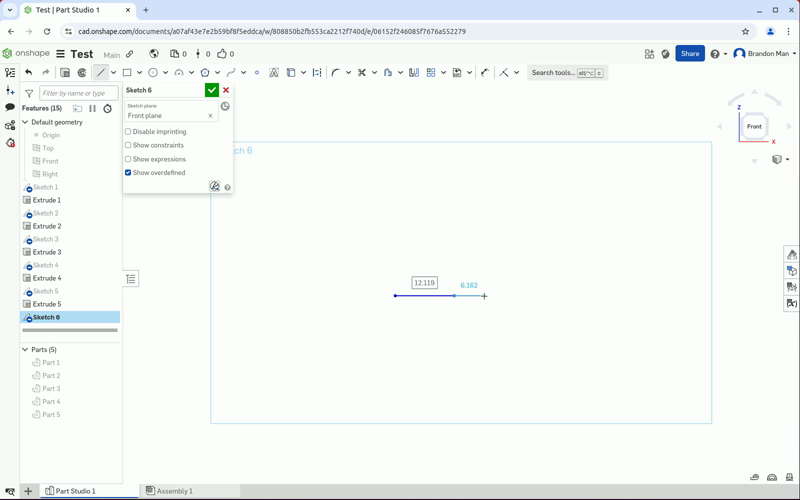
mouse_move(454, 283)
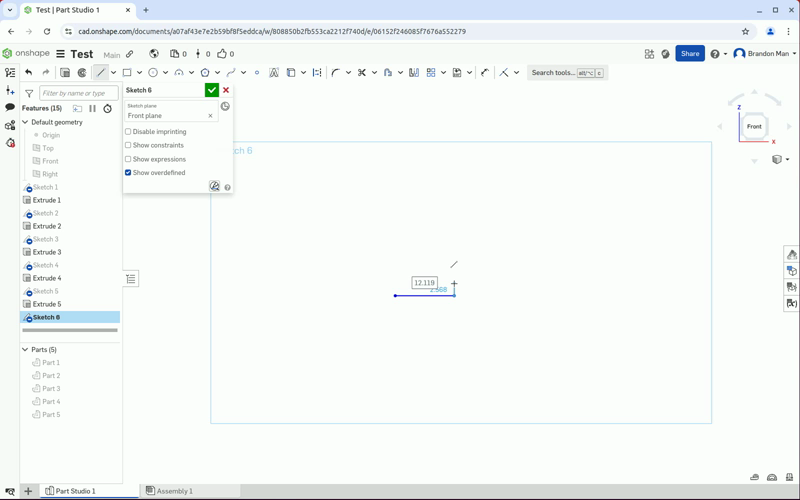
click(454, 283)
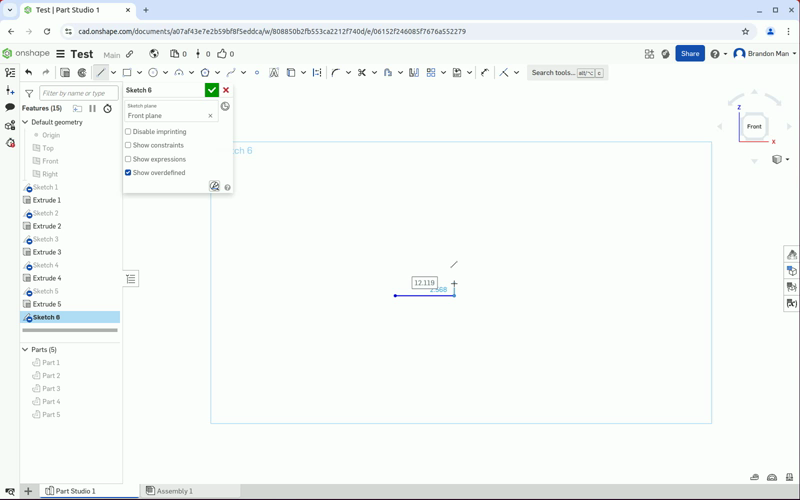
key_up(shift)
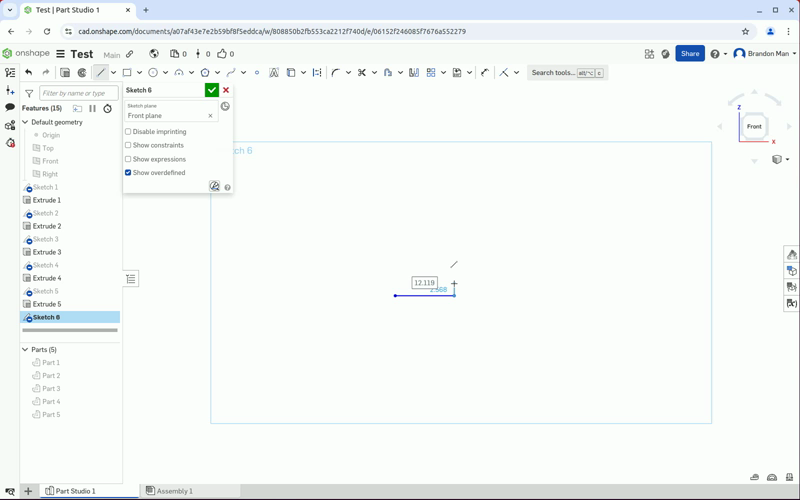
key_down(shift)
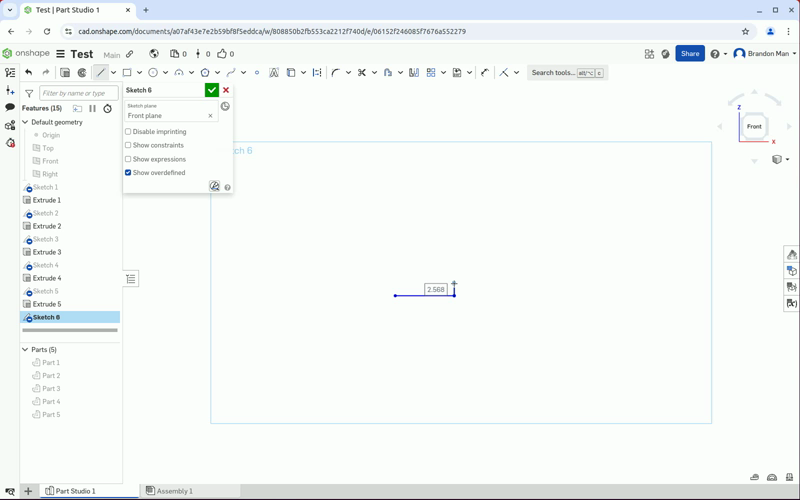
mouse_move(484, 283)
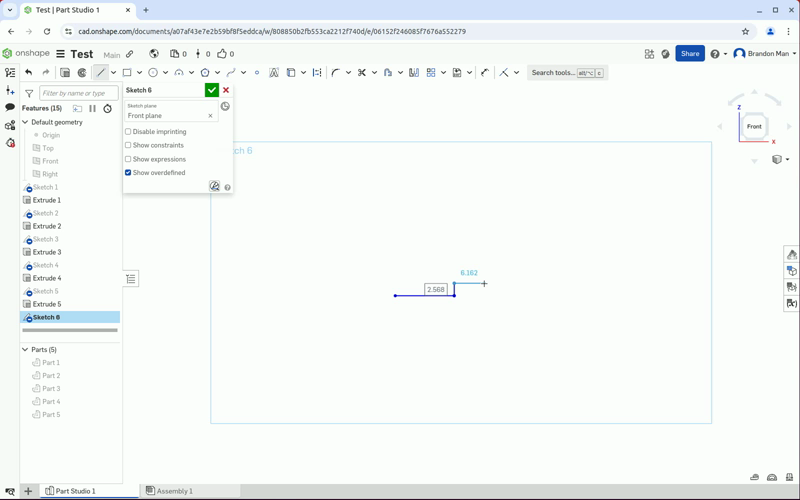
mouse_move(395, 283)
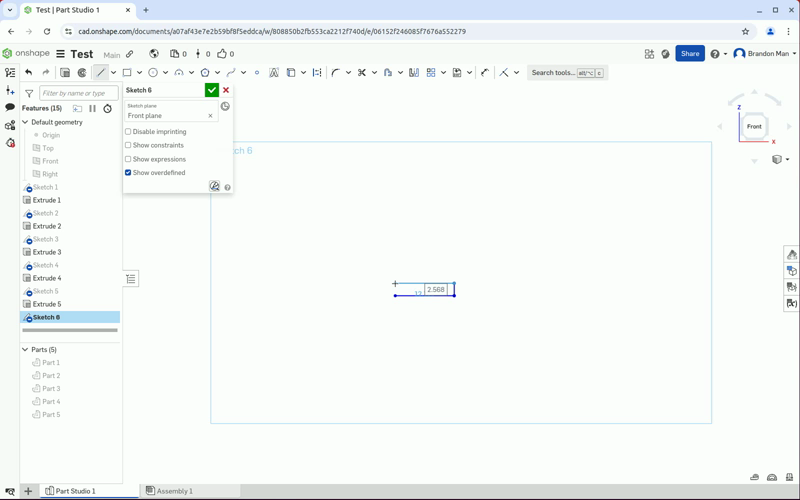
click(395, 283)
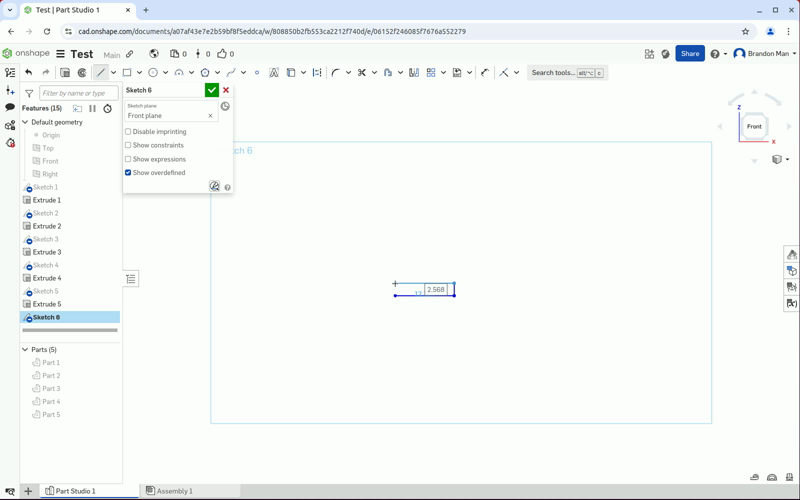
key_up(shift)
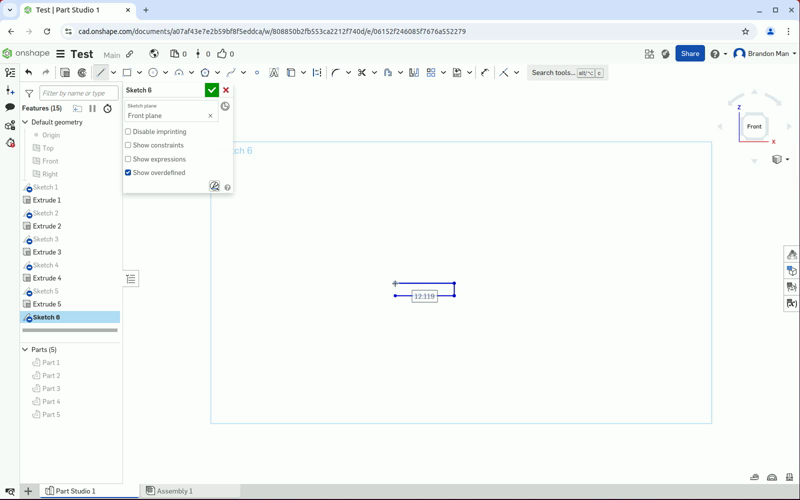
mouse_move(425, 283)
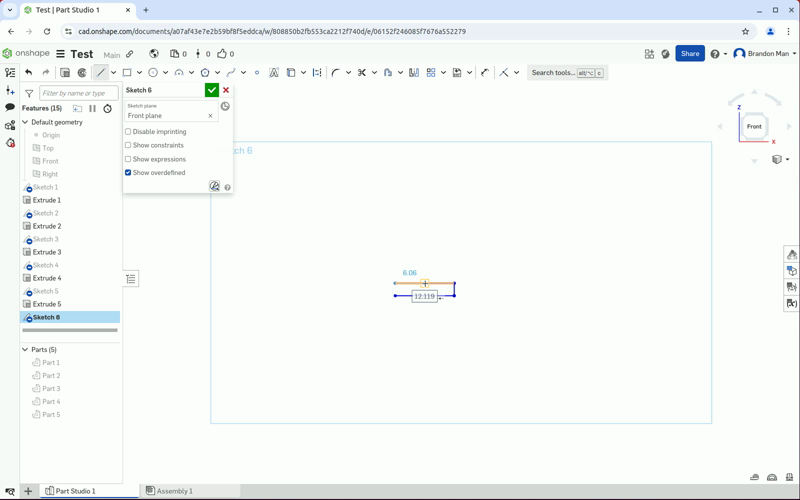
key_down(shift)
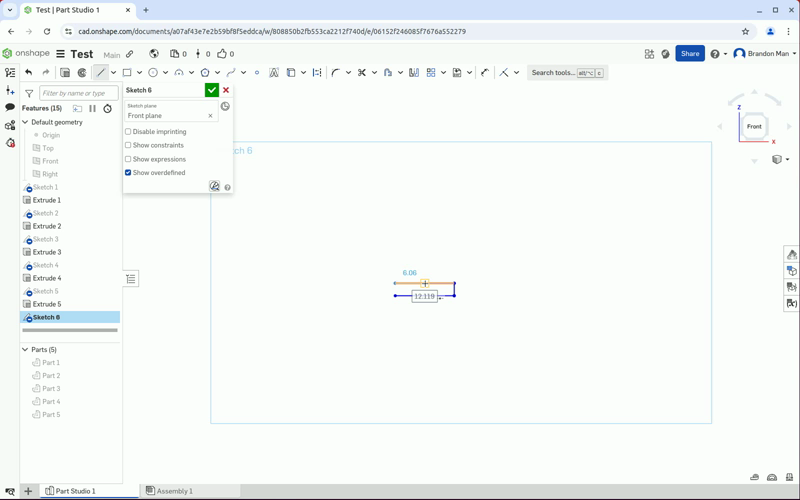
mouse_move(395, 295)
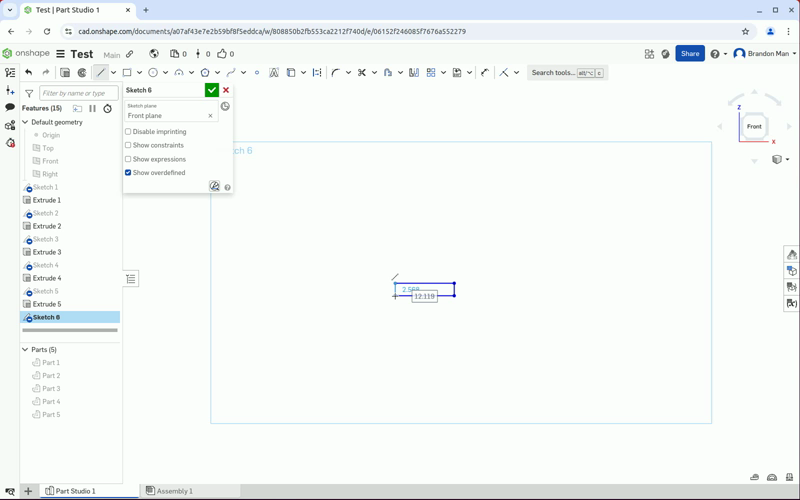
key_up(shift)
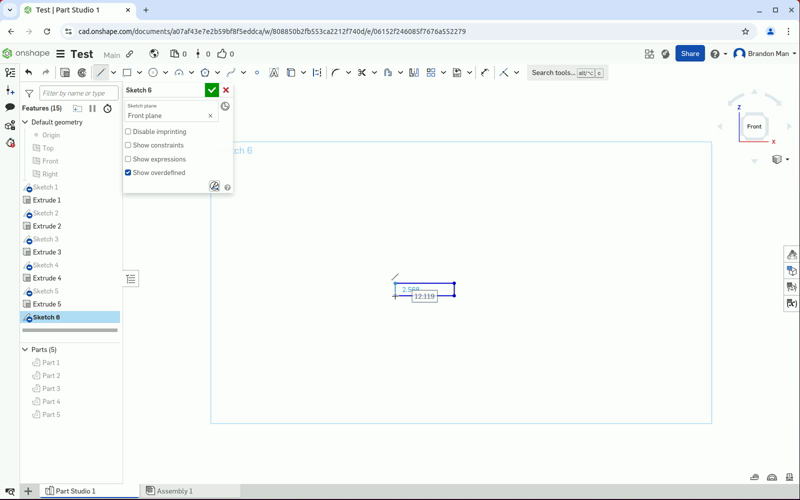
click(395, 295)
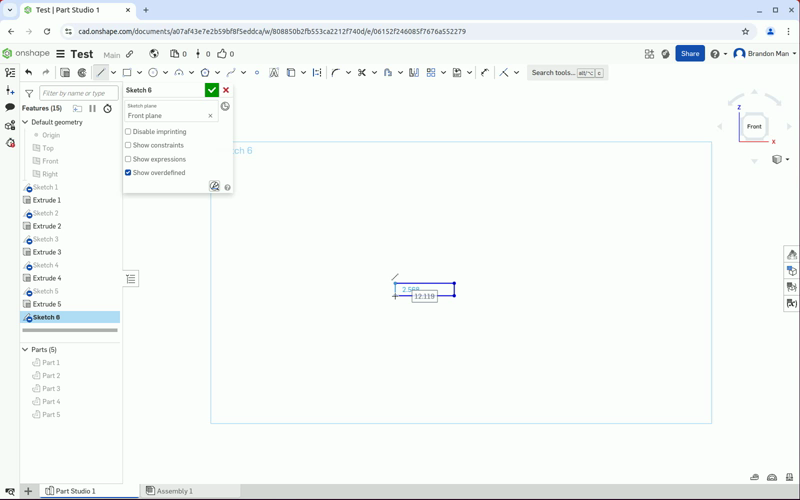
key(esc)
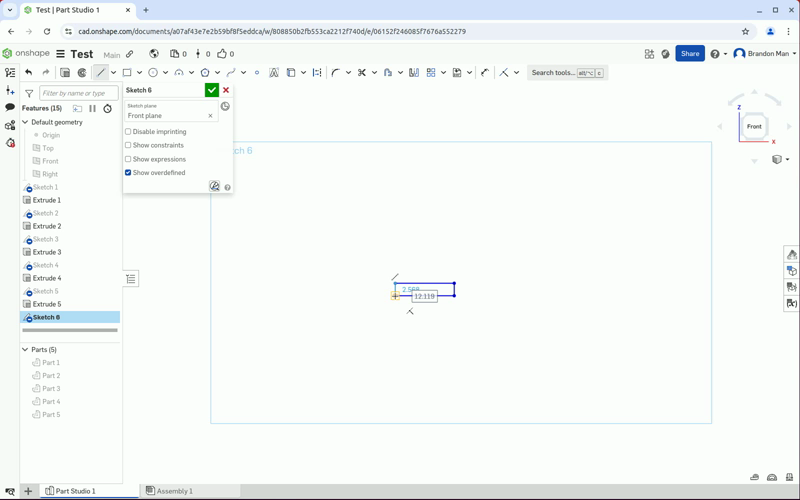
mouse_move(430, 293)
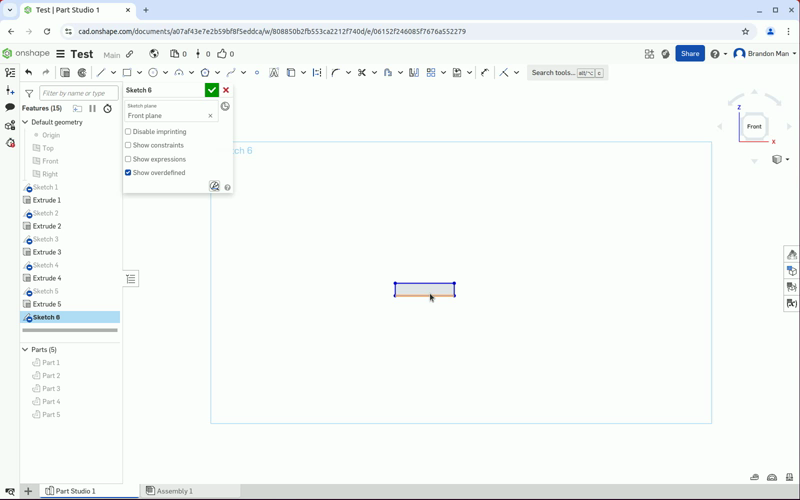
scroll(6)
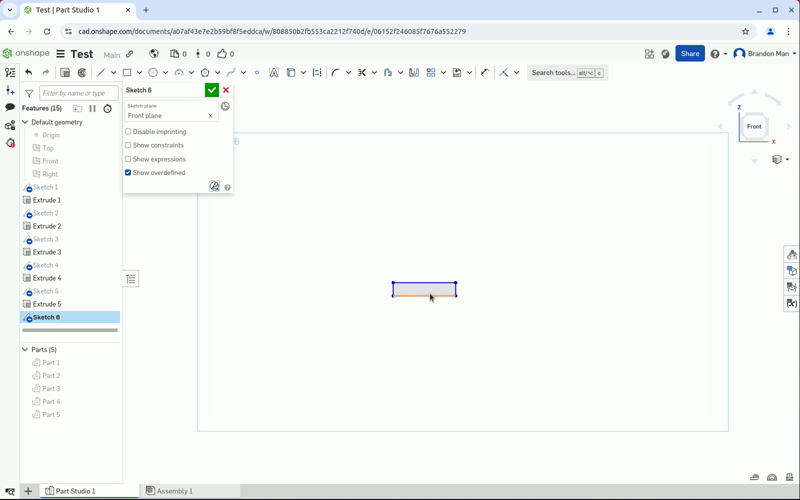
scroll(6)
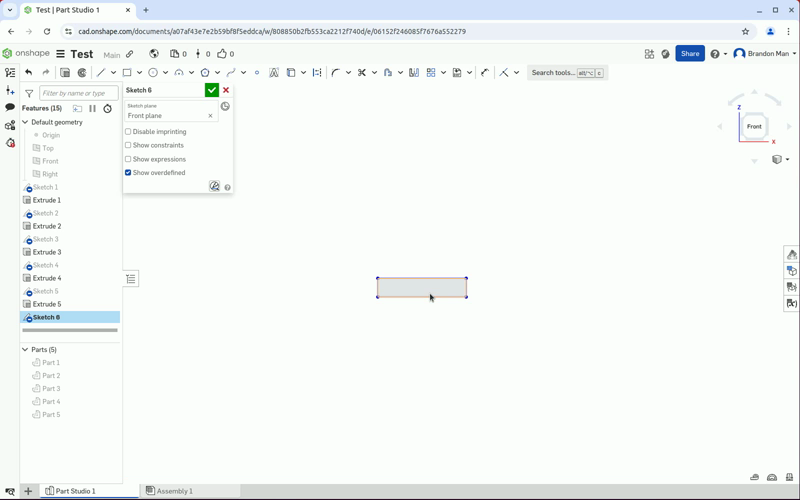
scroll(6)
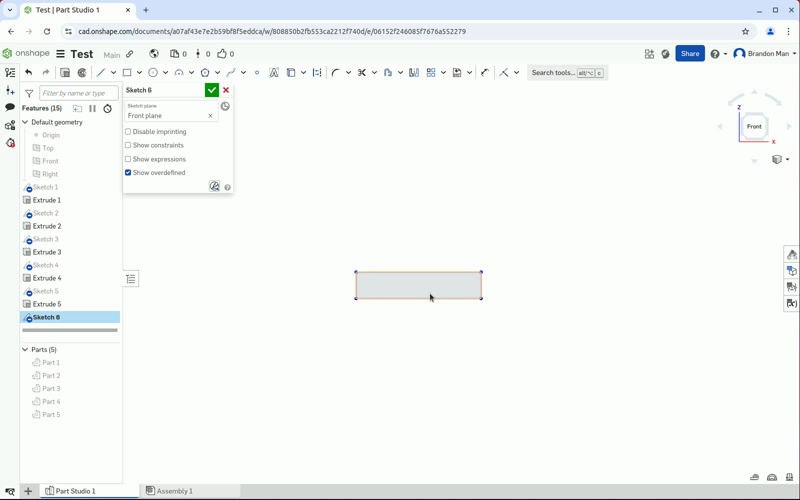
scroll(6)
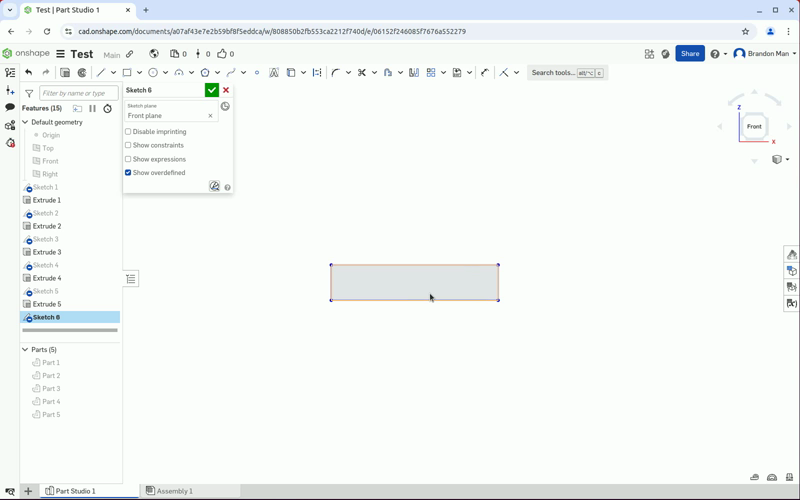
scroll(6)
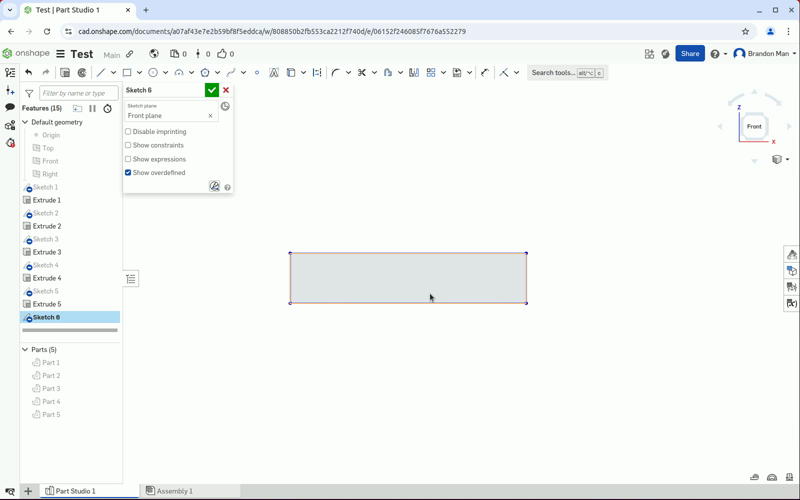
scroll(6)
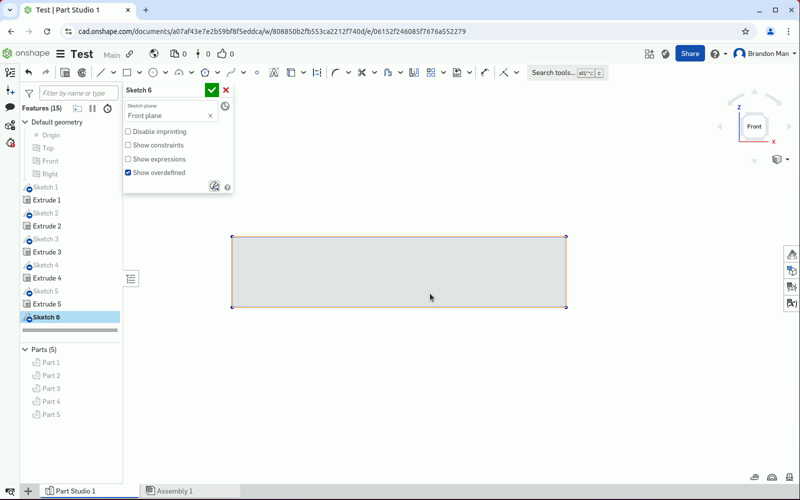
scroll(6)
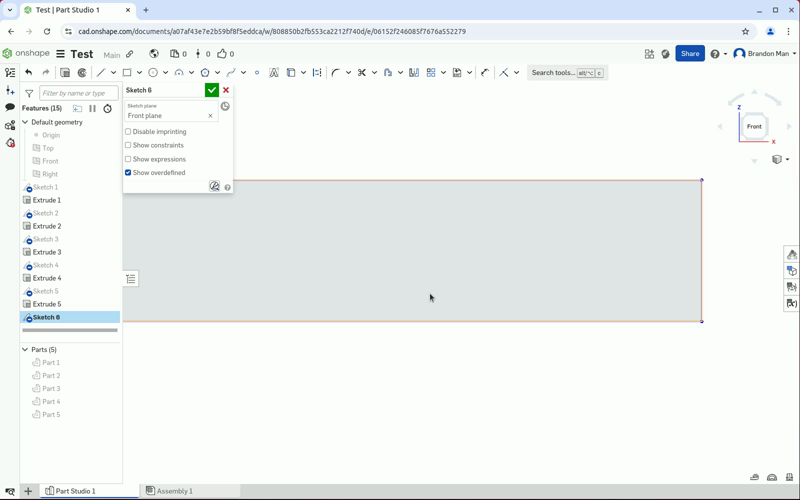
click(430, 293)
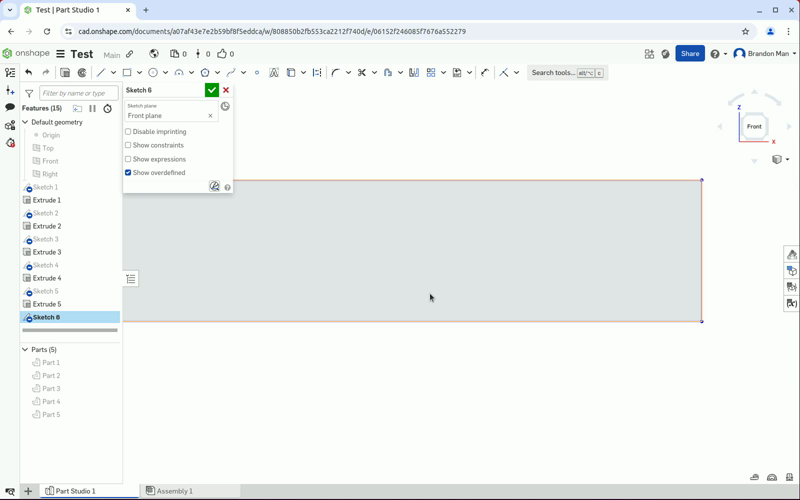
scroll(-6)
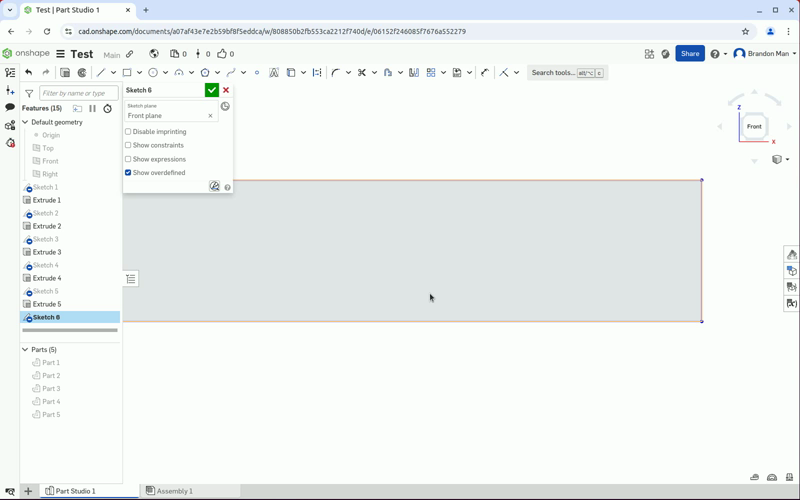
scroll(-6)
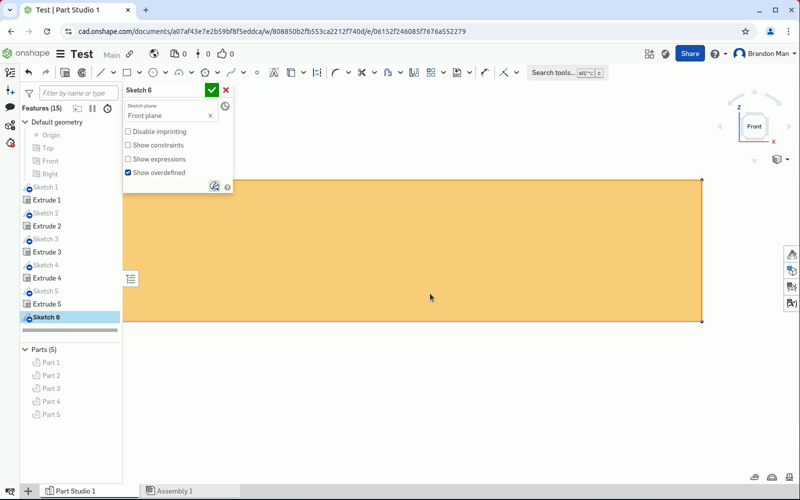
scroll(-6)
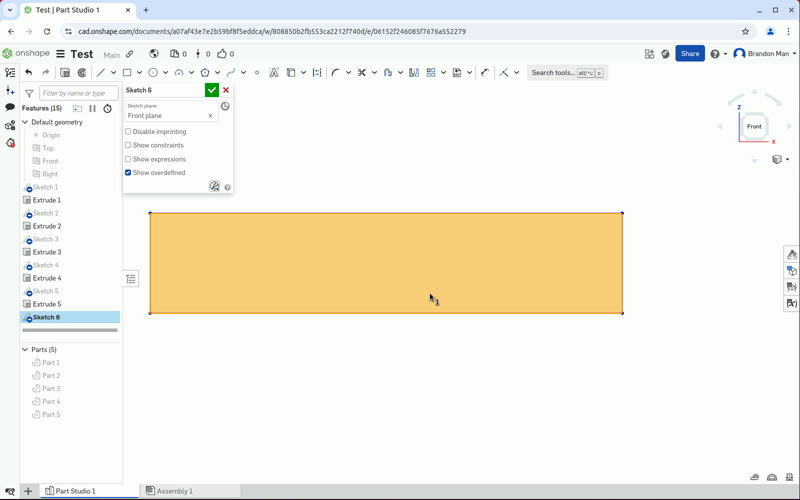
scroll(-6)
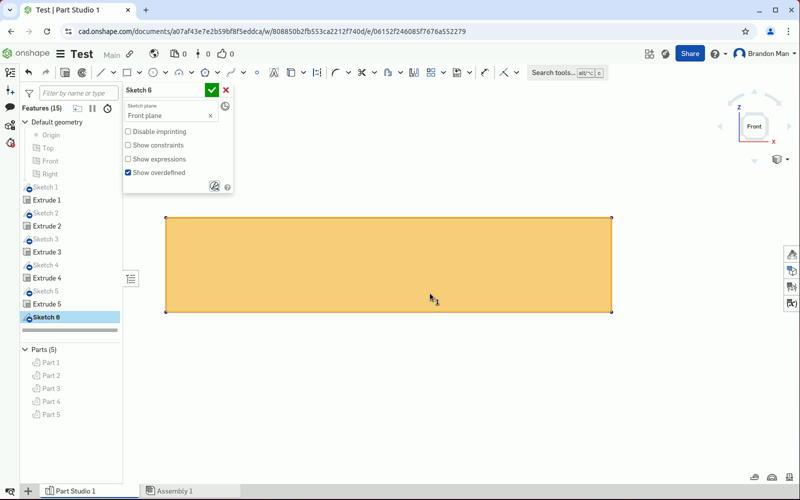
scroll(-6)
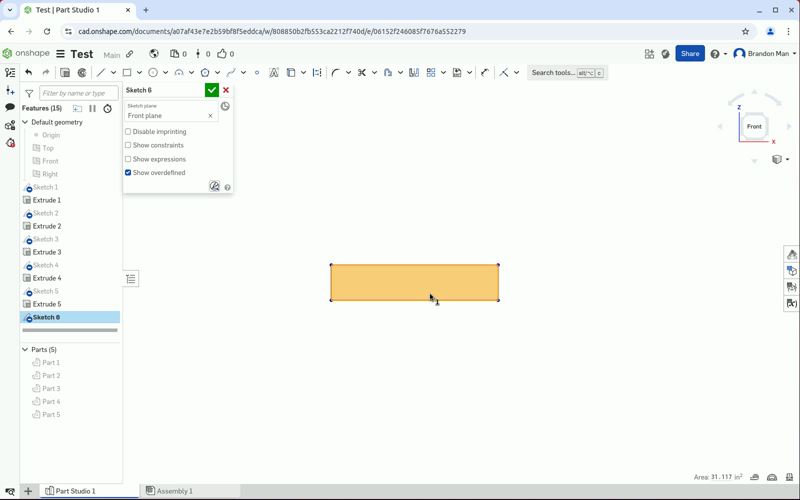
scroll(-6)
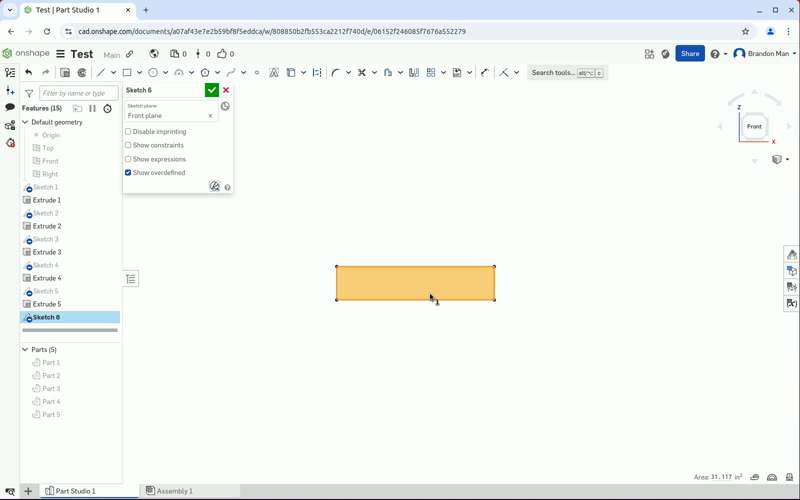
scroll(-6)
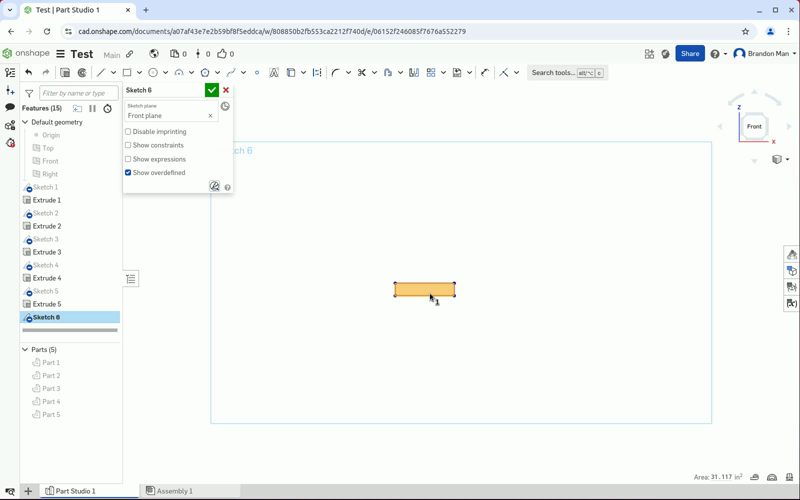
mouse_move(73, 352)
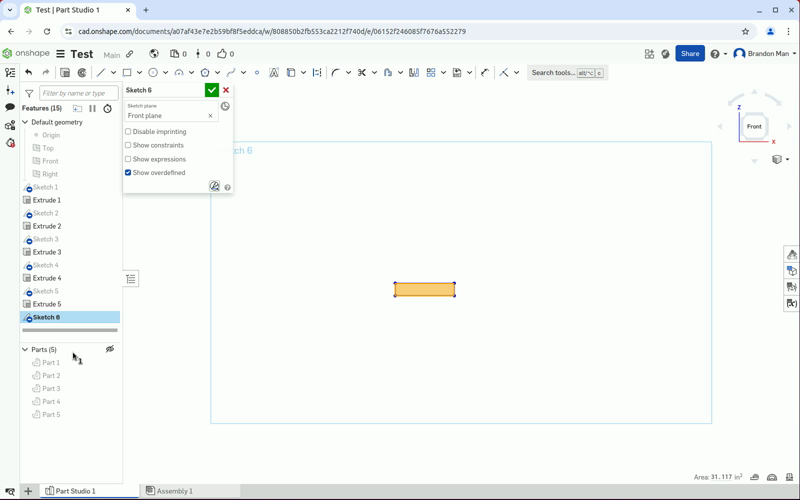
key(shift+y)
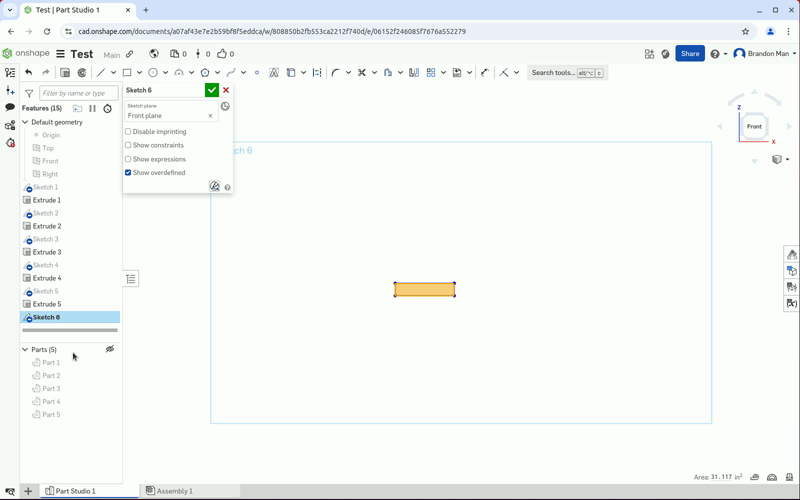
key(shift+e)
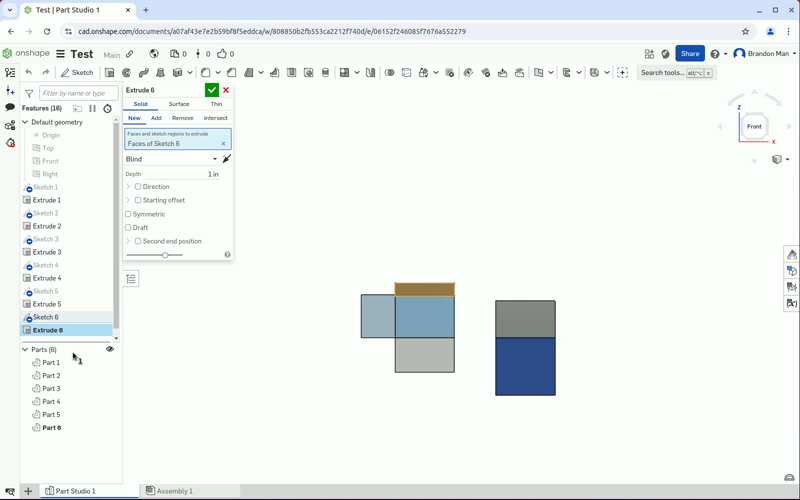
mouse_move(143, 106)
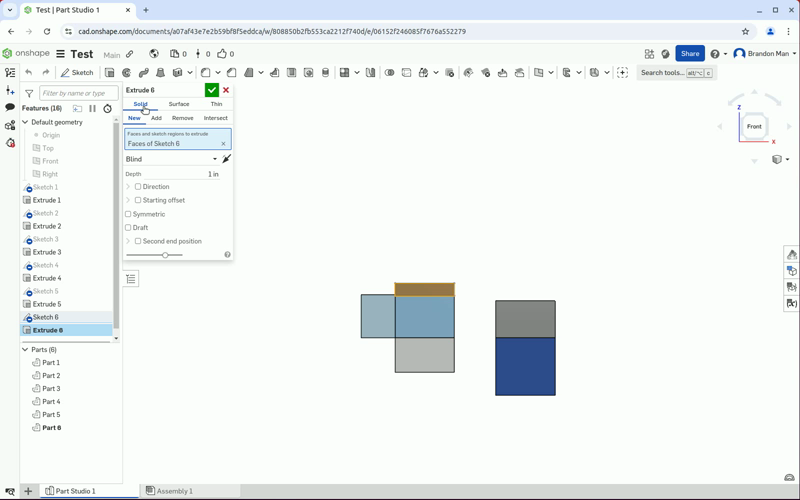
click(143, 106)
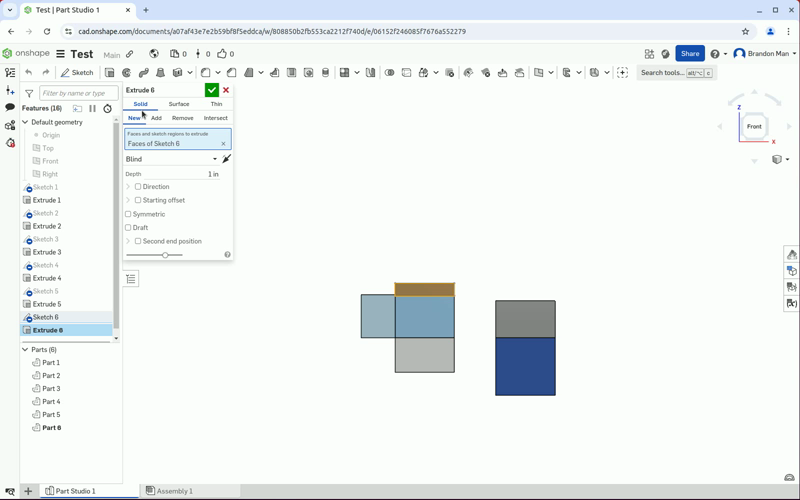
mouse_move(137, 120)
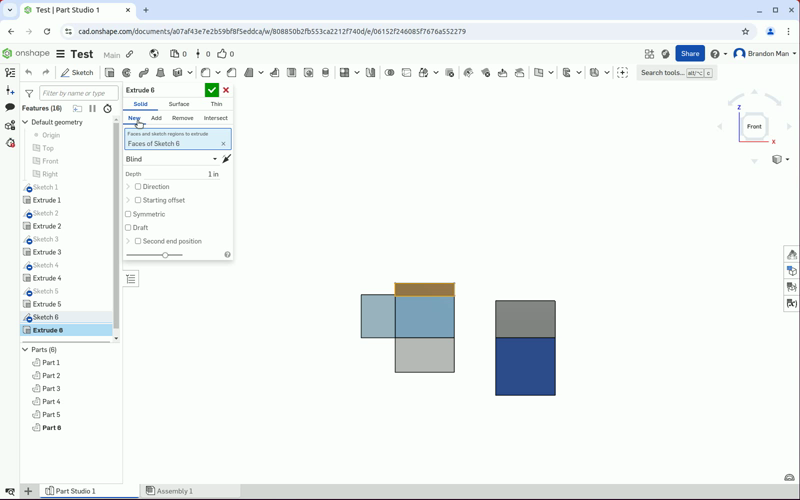
click(137, 120)
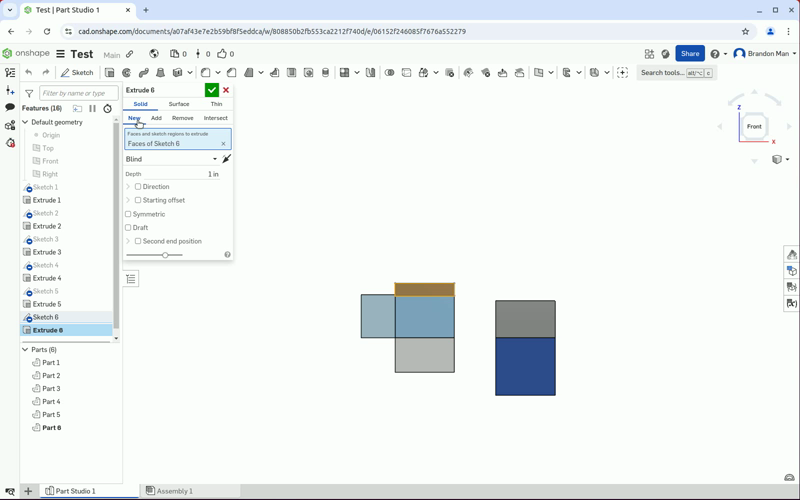
key(tab, 4)
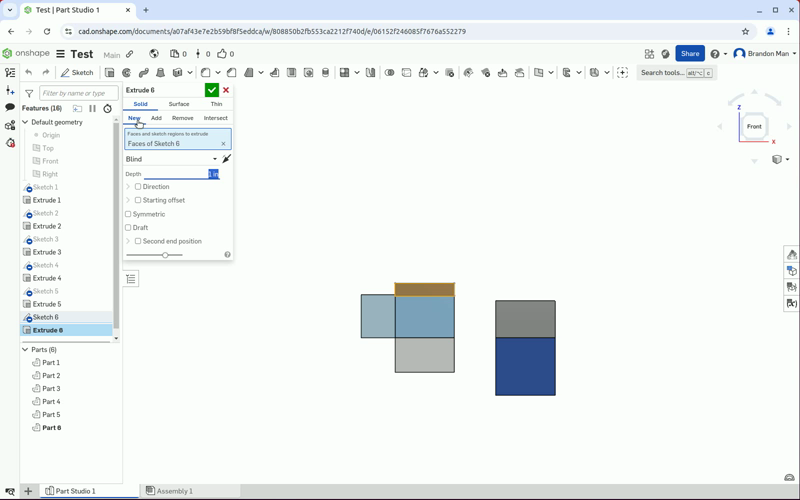
text(7.943)
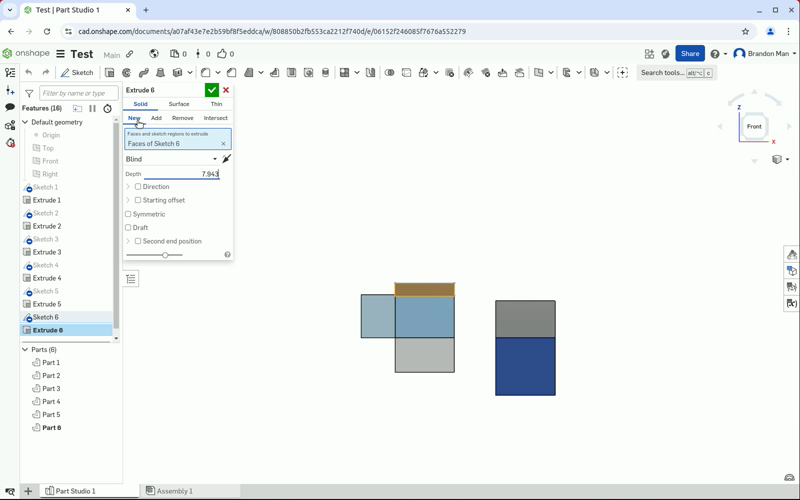
key(enter)
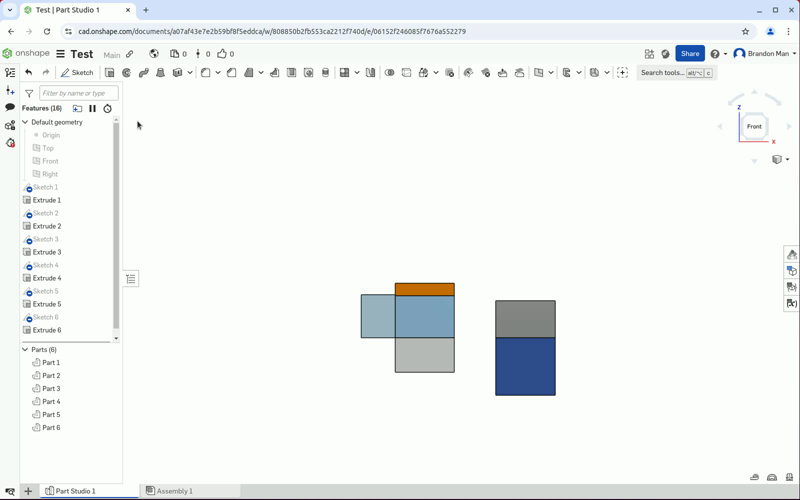
key(shift+h)
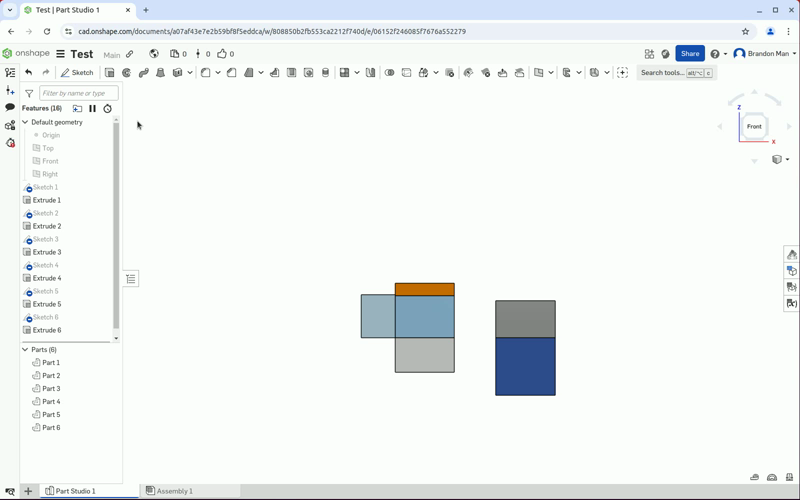
key(shift+h)
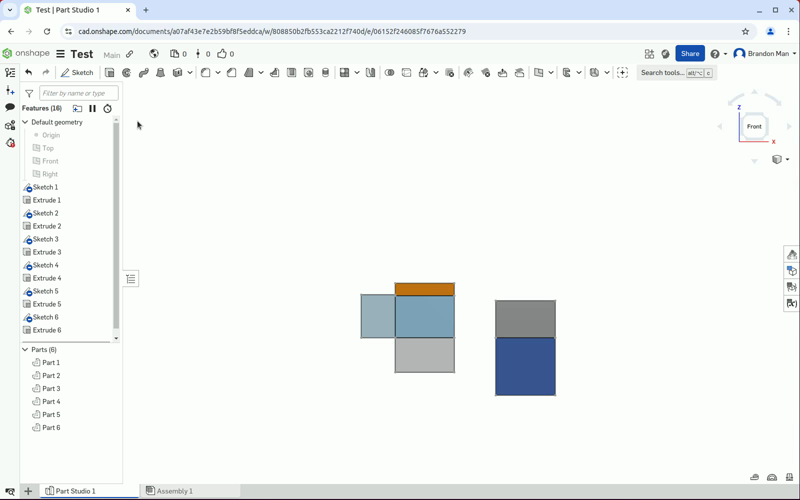
key(shift+7)
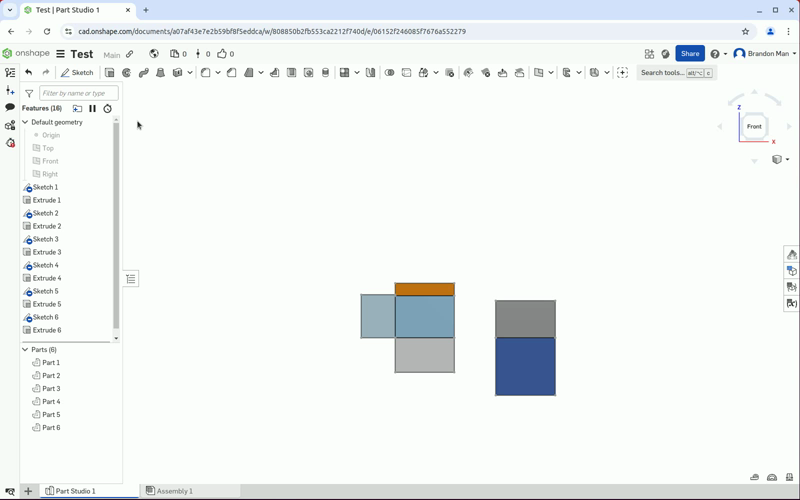
key(left, 2)
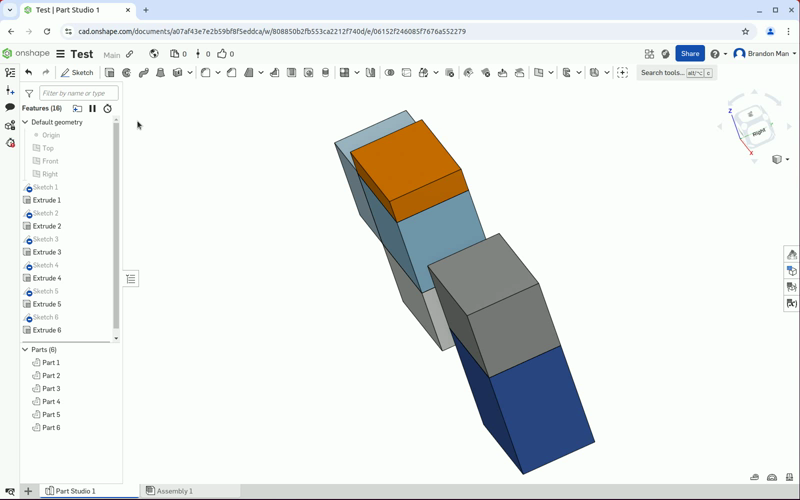
key(down, 2)
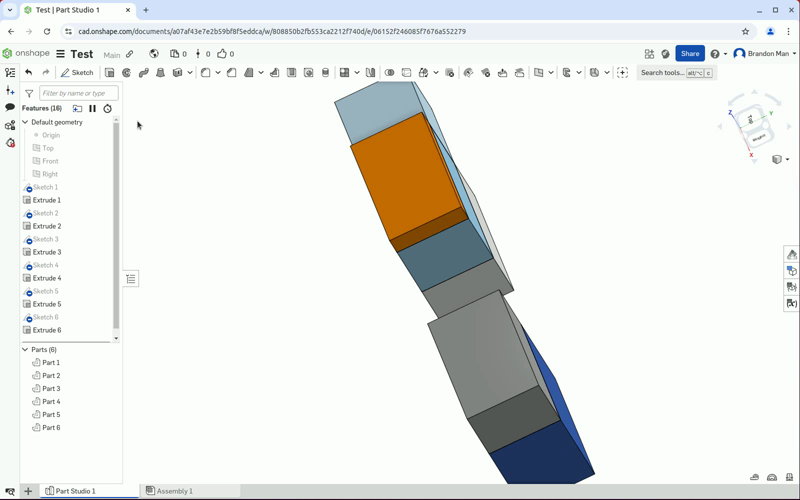
key(up, 2)
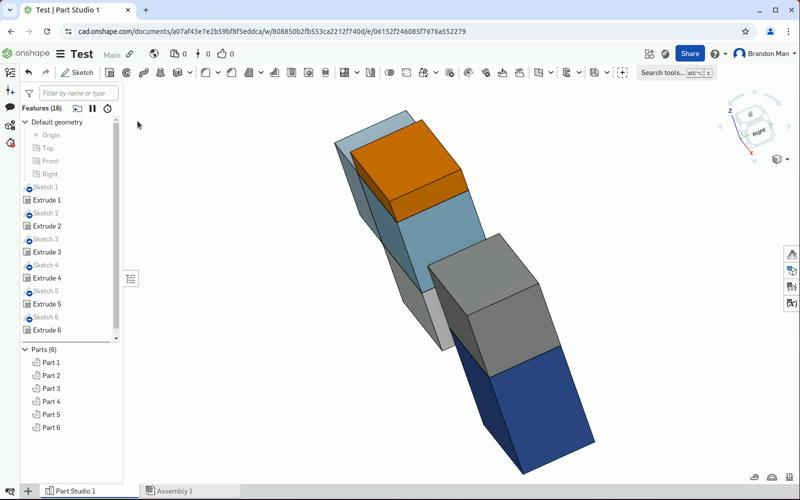
key(right, 2)
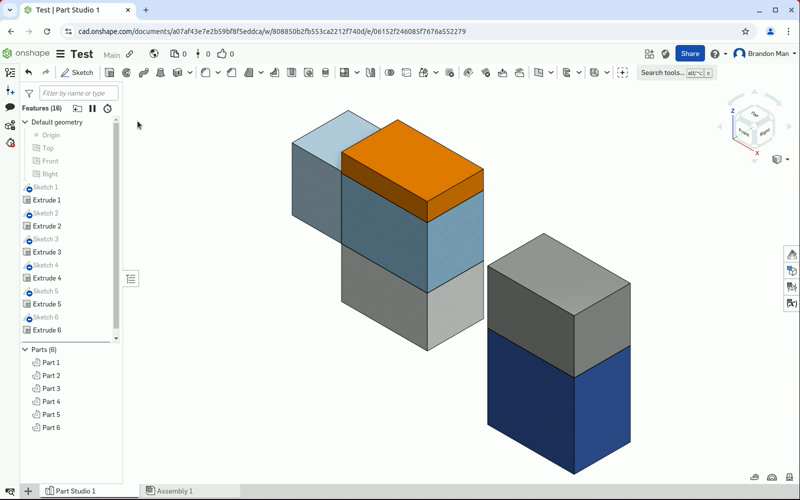
mouse_move(69, 189)
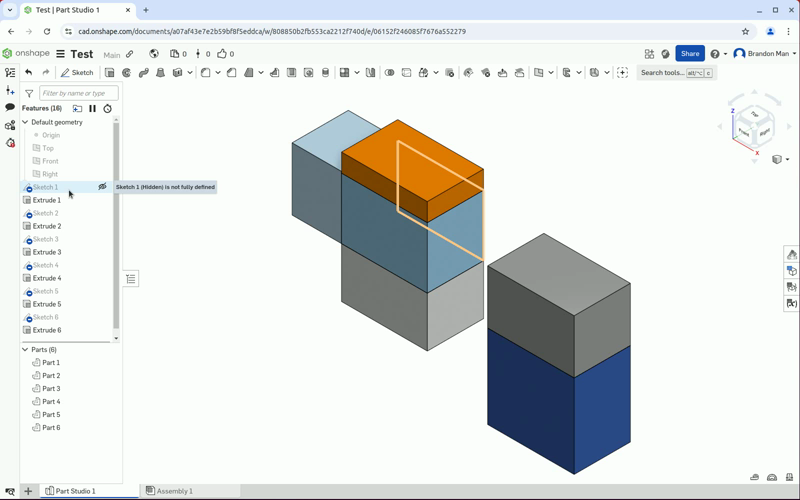
click(69, 189)